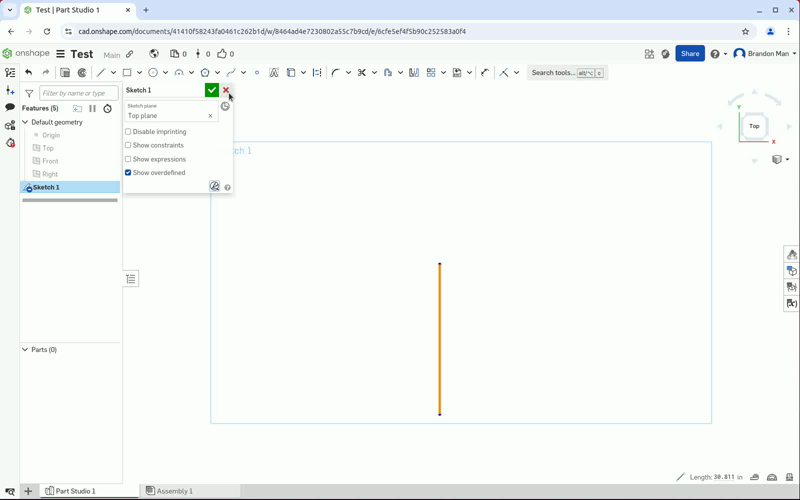
key(shift+h)
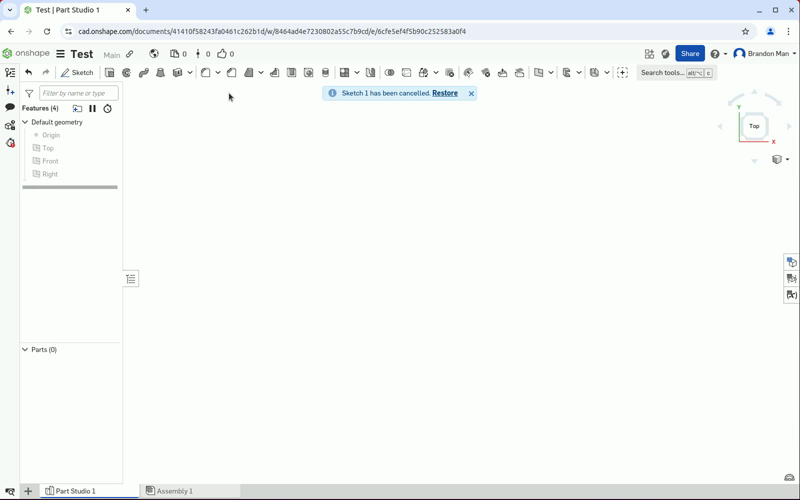
mouse_move(73, 352)
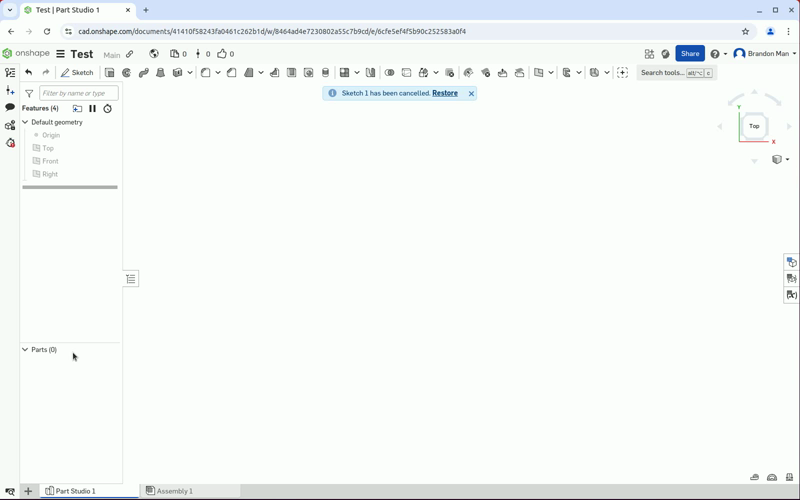
key(y)
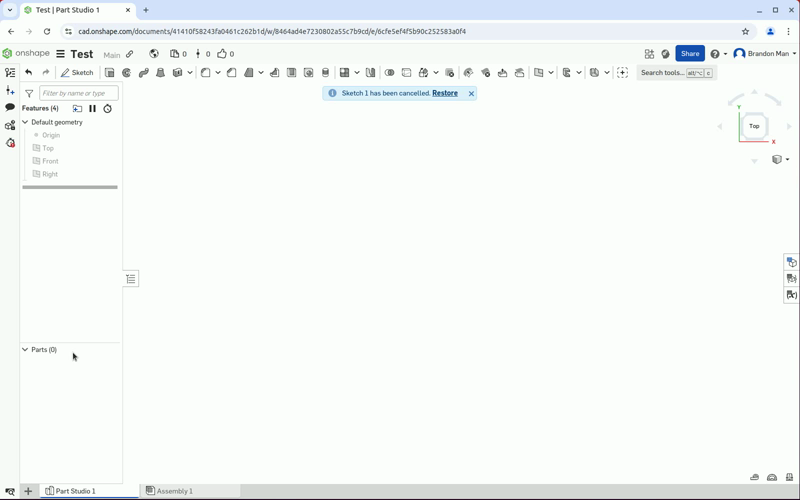
key(shift+p)
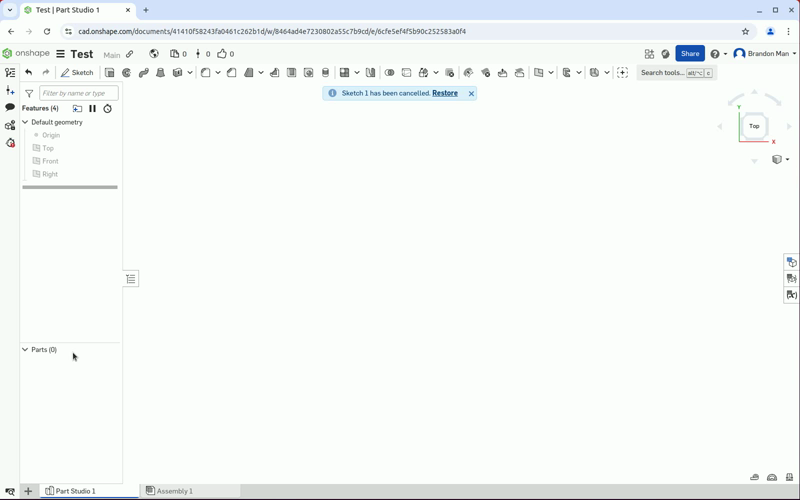
key(space)
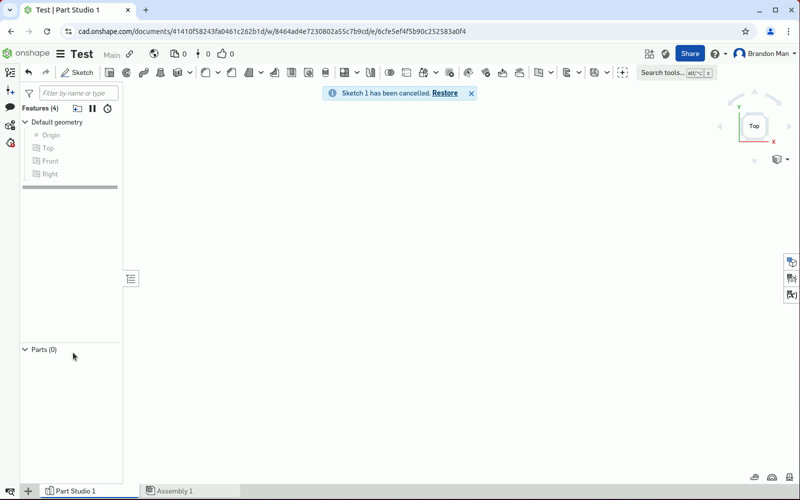
key_down(shift)
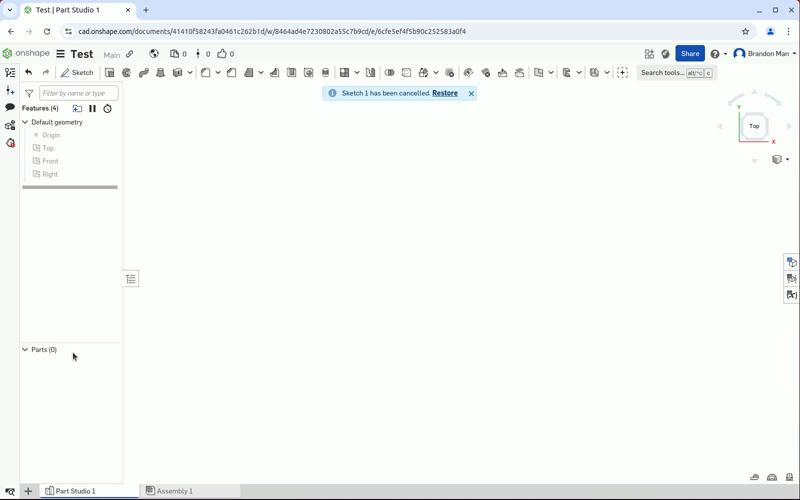
key(up)
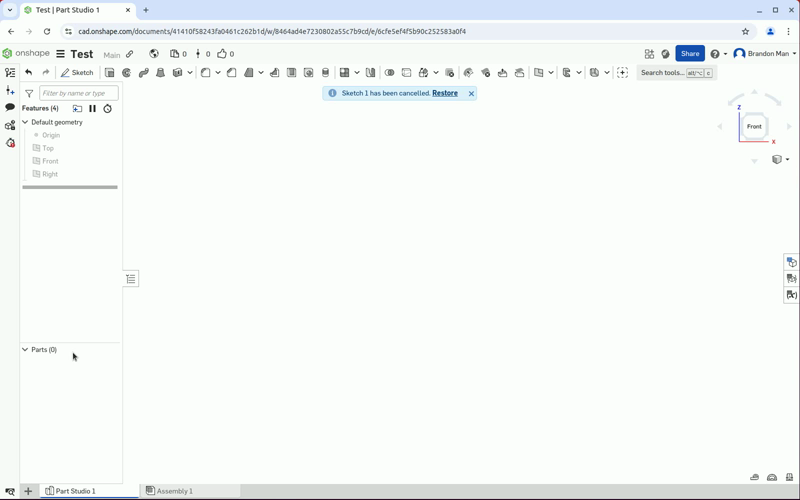
key_up(shift)
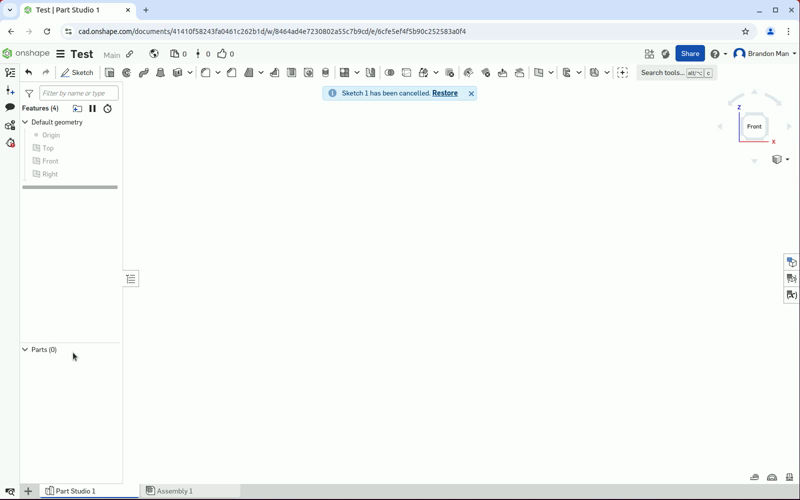
mouse_move(73, 352)
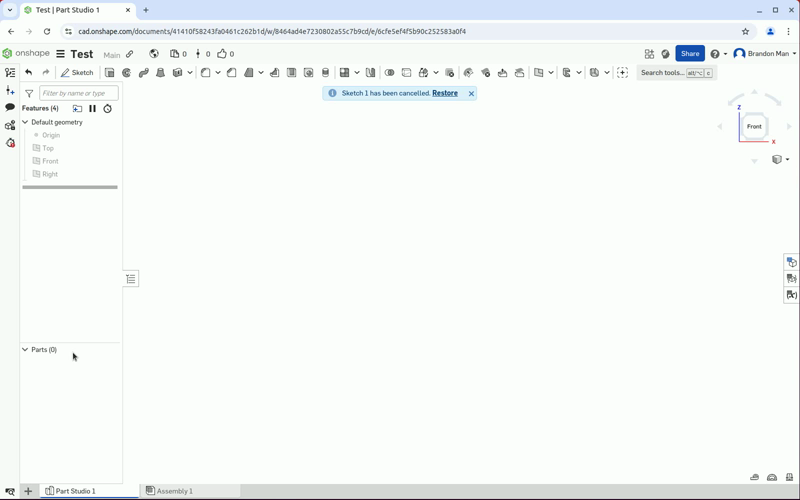
key(shift+y)
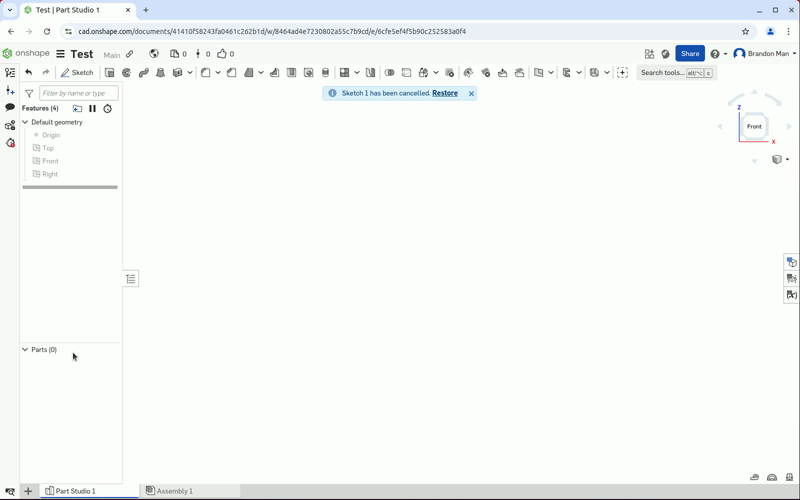
key(shift+s)
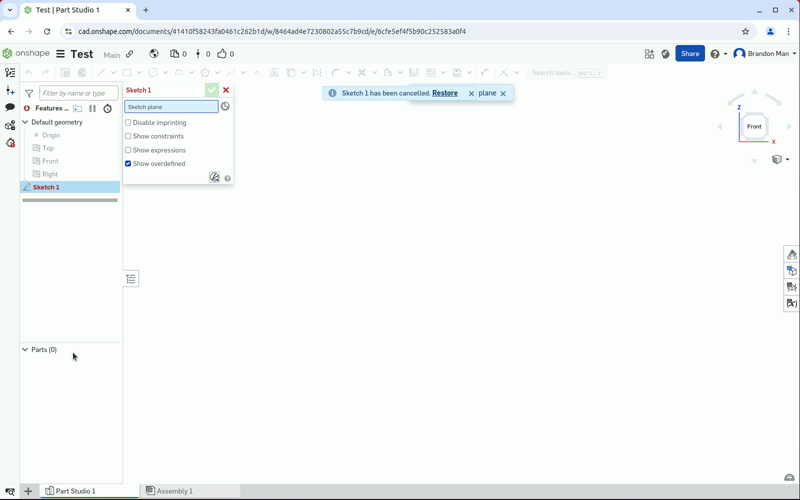
mouse_move(73, 163)
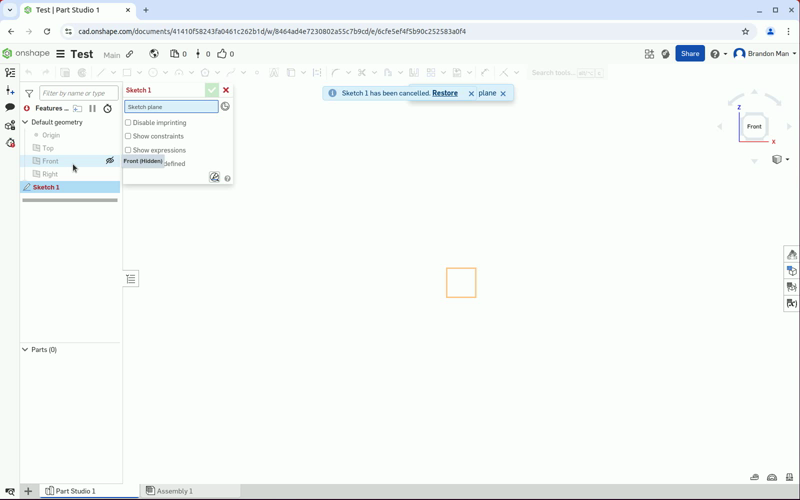
click(73, 163)
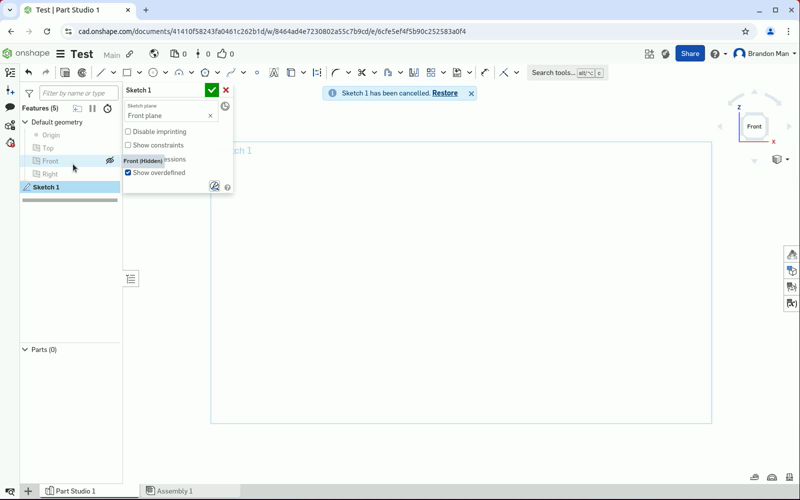
mouse_move(73, 352)
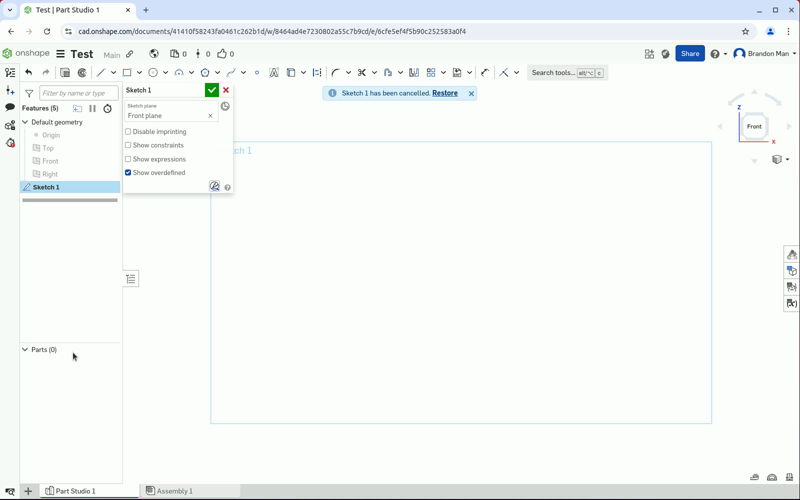
key(y)
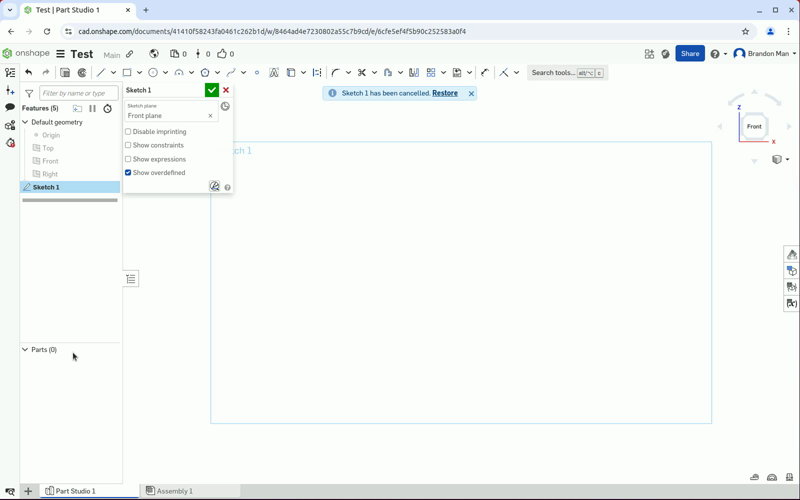
key(c)
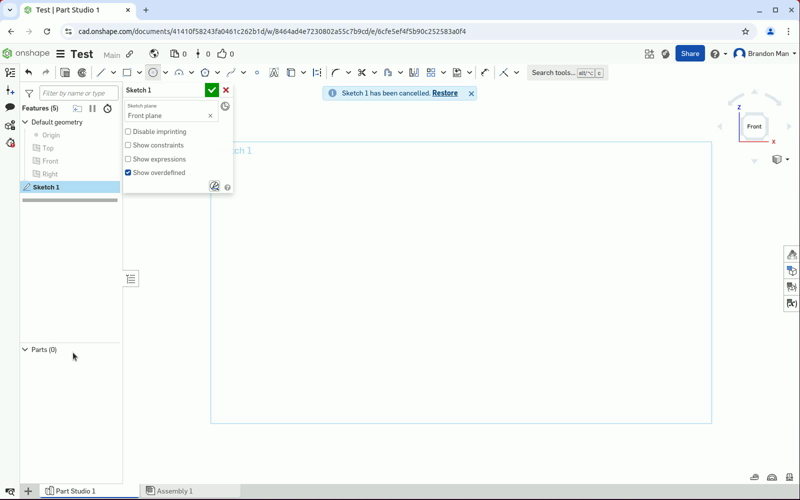
key_down(shift)
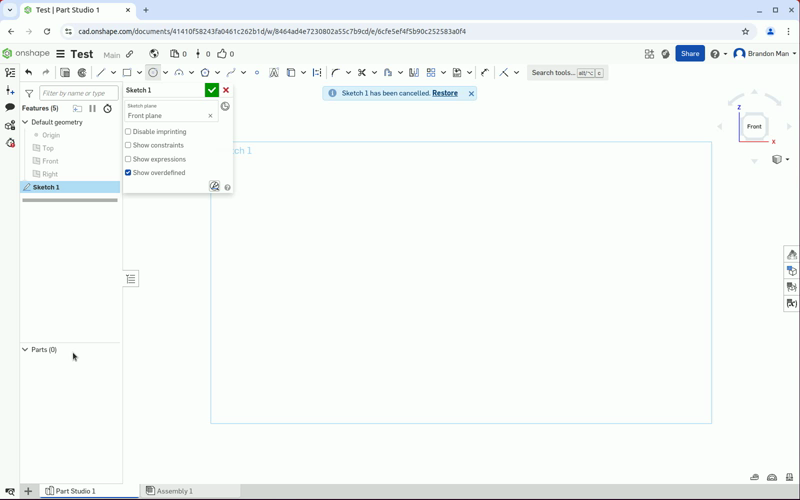
mouse_move(461, 282)
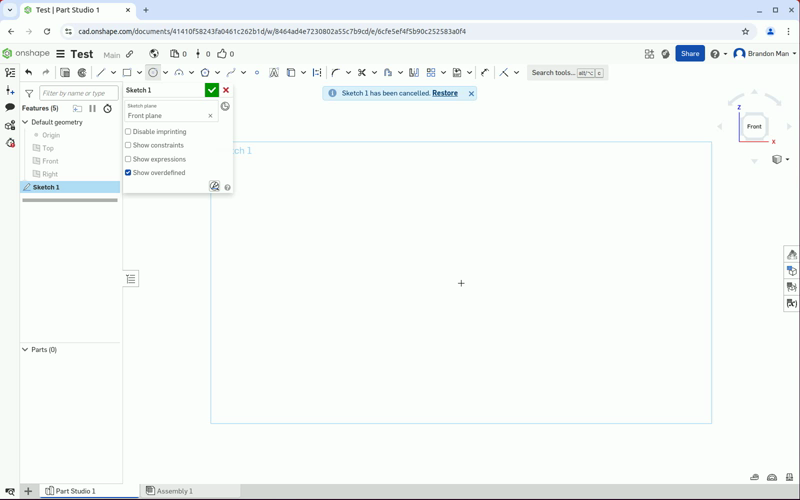
click(461, 282)
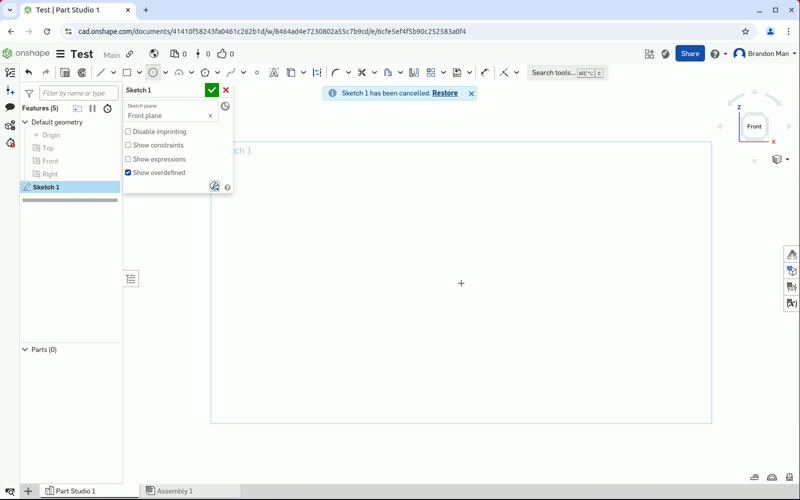
key_up(shift)
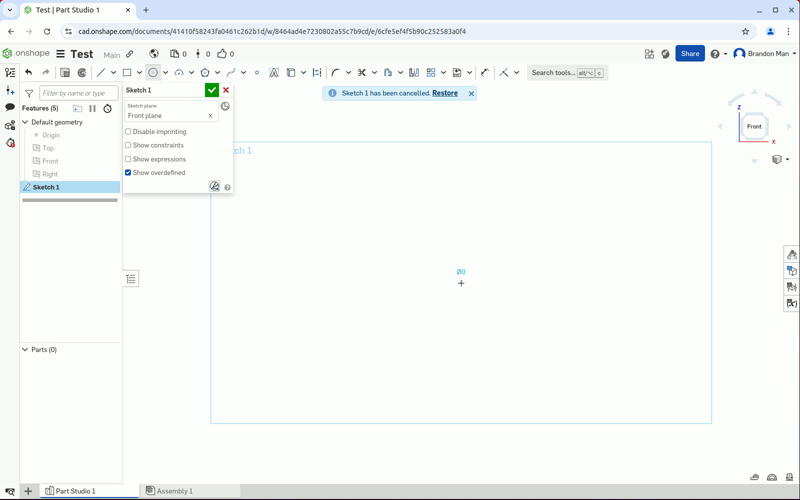
mouse_move(487, 282)
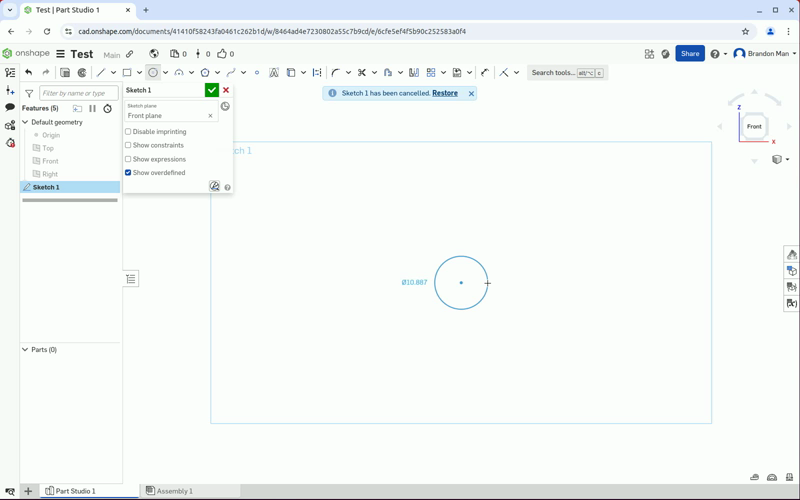
click(487, 282)
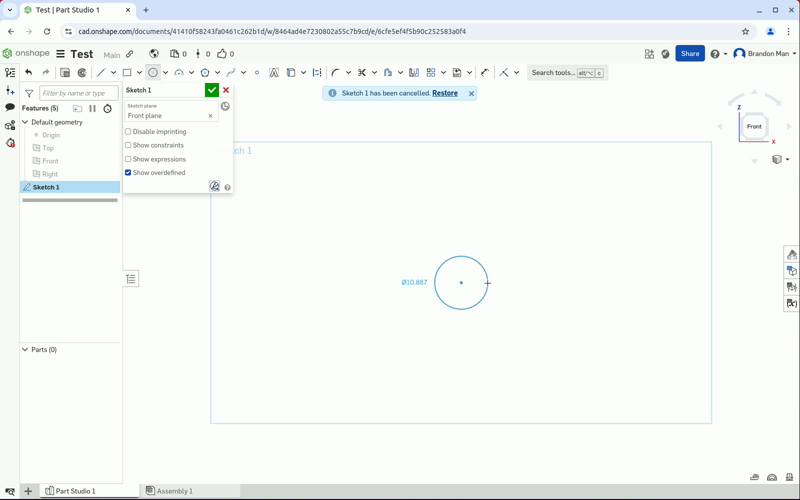
key(esc)
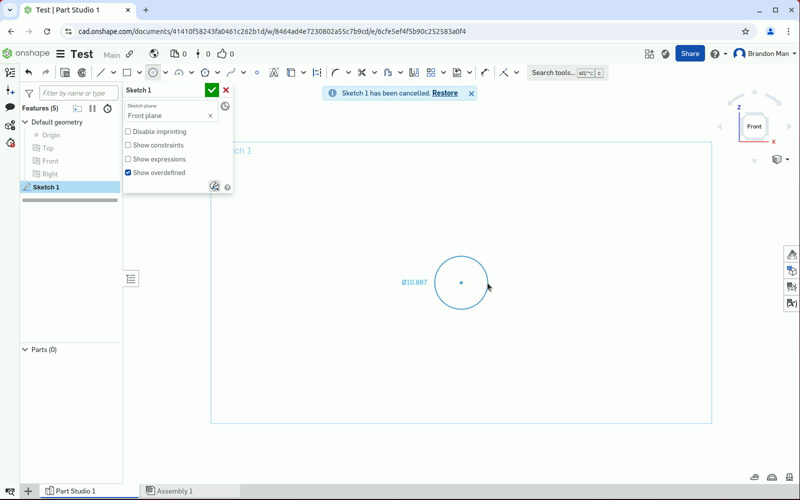
mouse_move(473, 286)
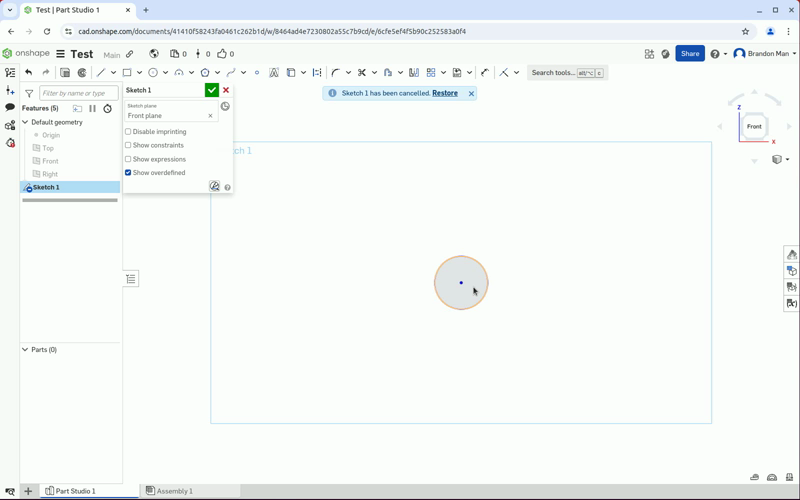
click(473, 286)
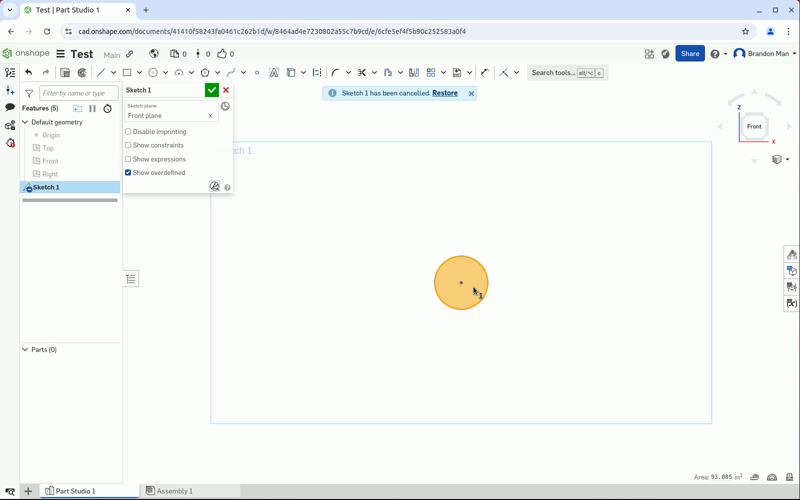
mouse_move(73, 352)
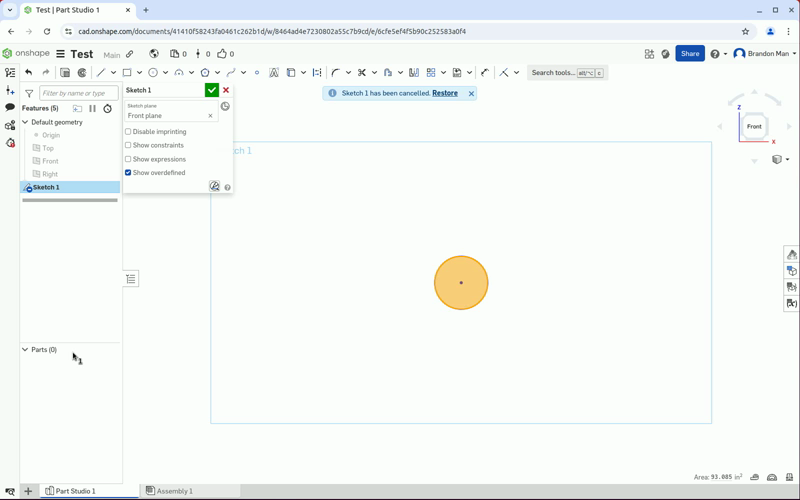
key(shift+y)
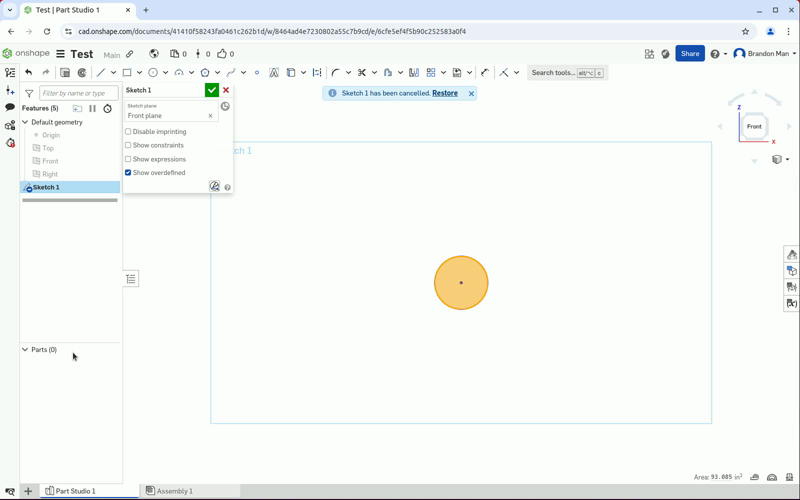
key(shift+e)
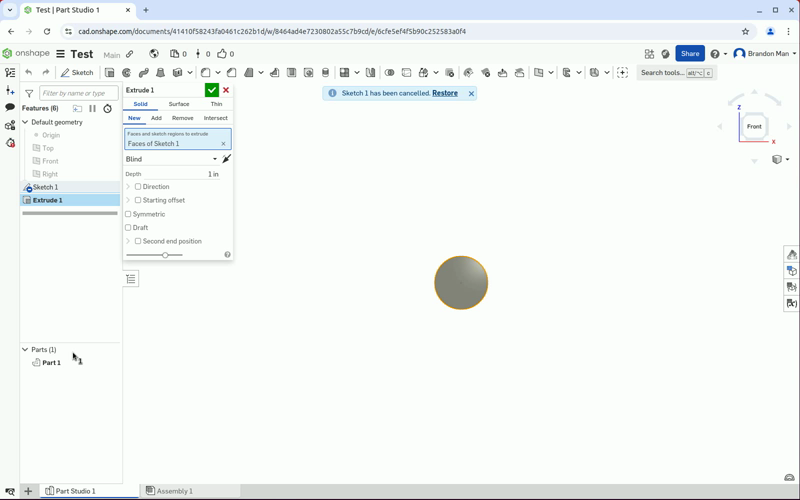
mouse_move(143, 106)
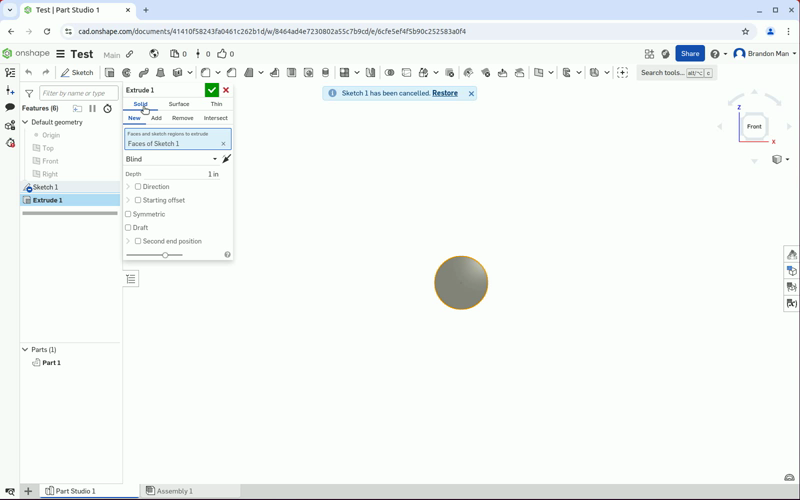
click(143, 106)
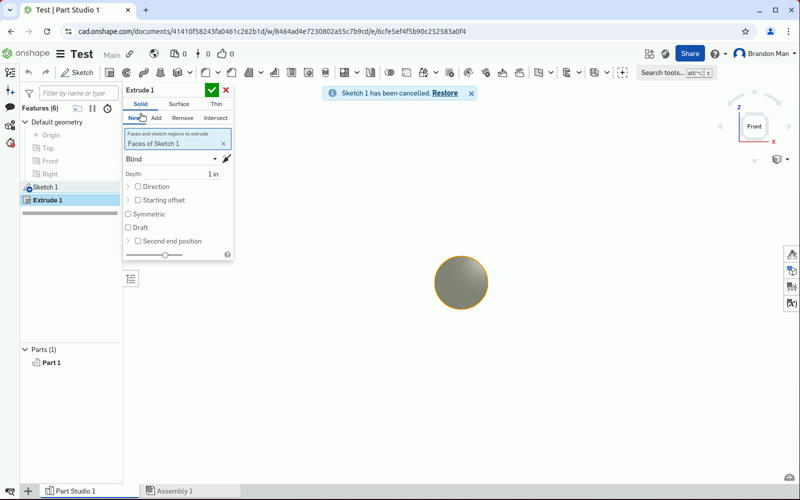
mouse_move(137, 120)
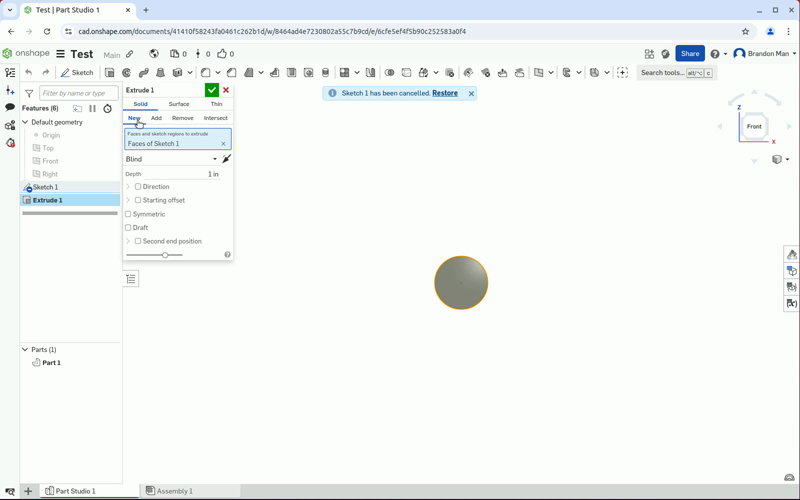
click(137, 120)
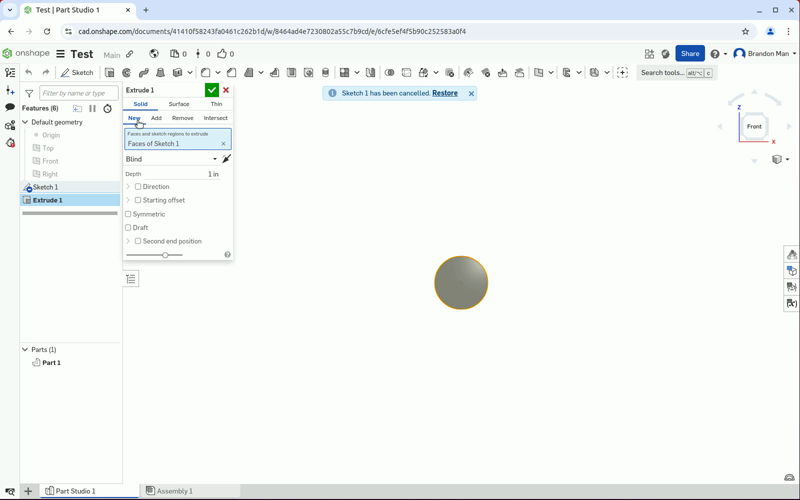
key(tab, 4)
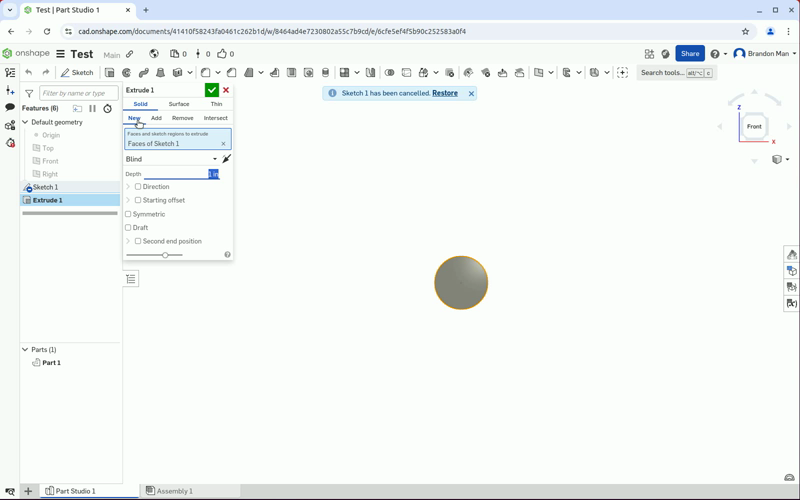
text(4.574)
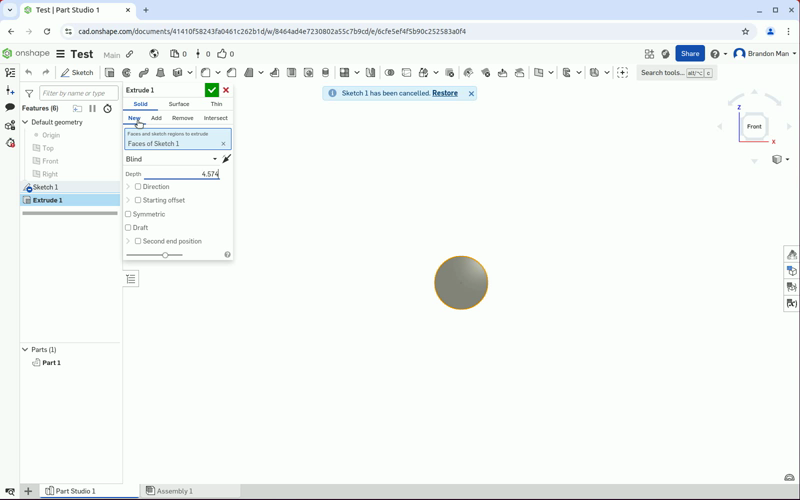
key(enter)
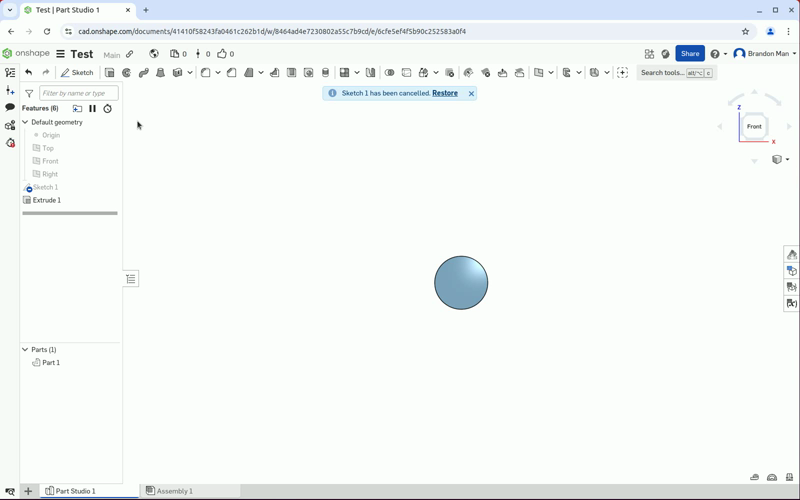
key(shift+h)
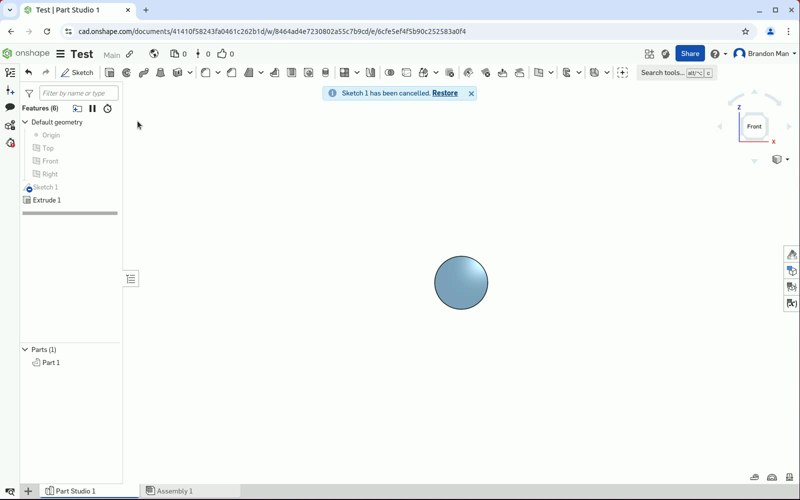
key(shift+h)
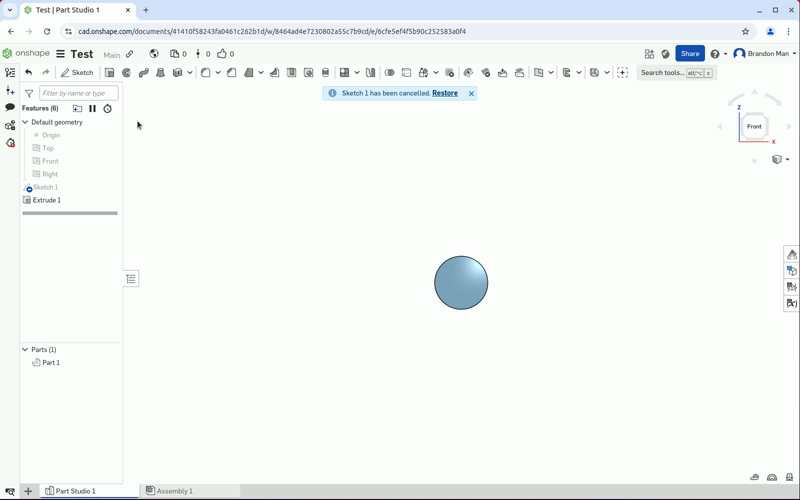
mouse_move(73, 189)
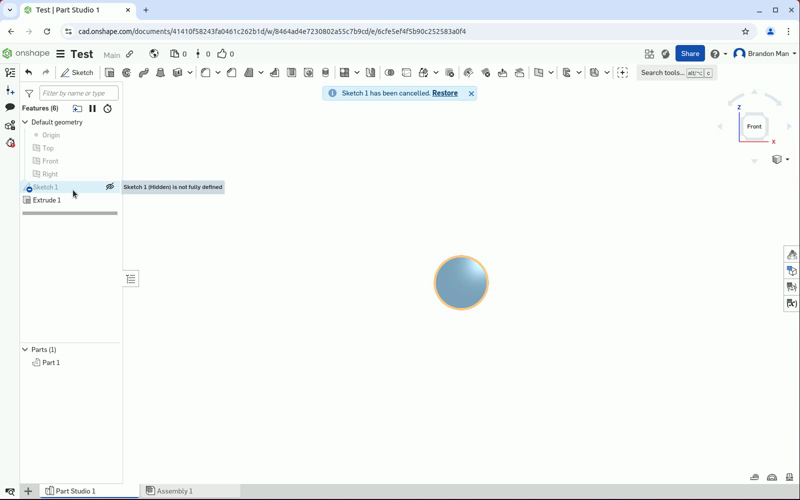
click(73, 189)
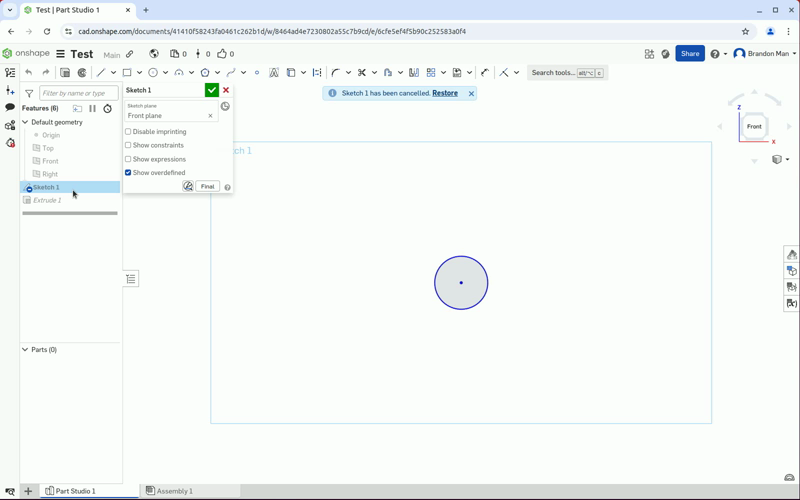
mouse_move(229, 92)
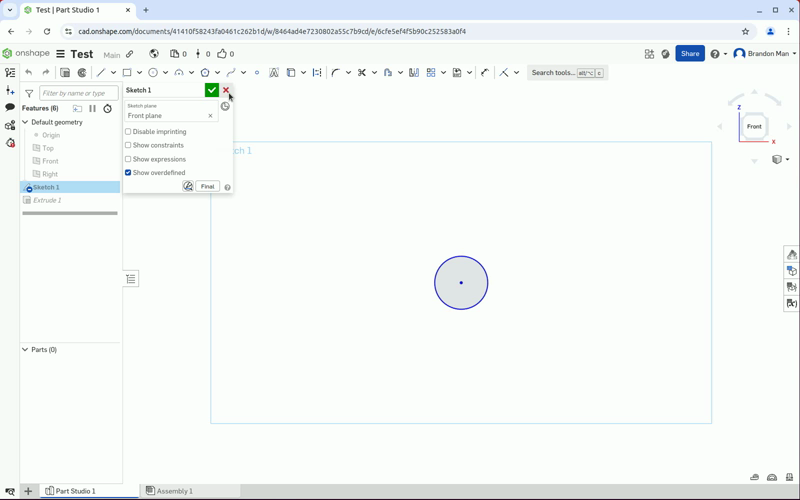
click(229, 92)
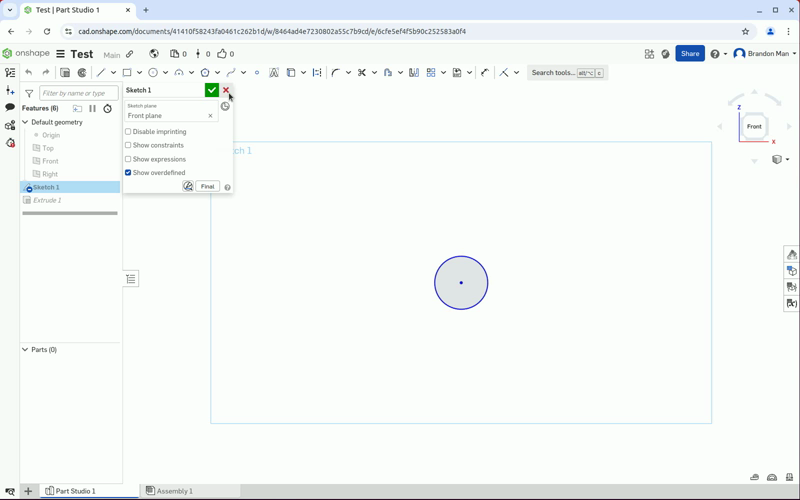
key(shift+s)
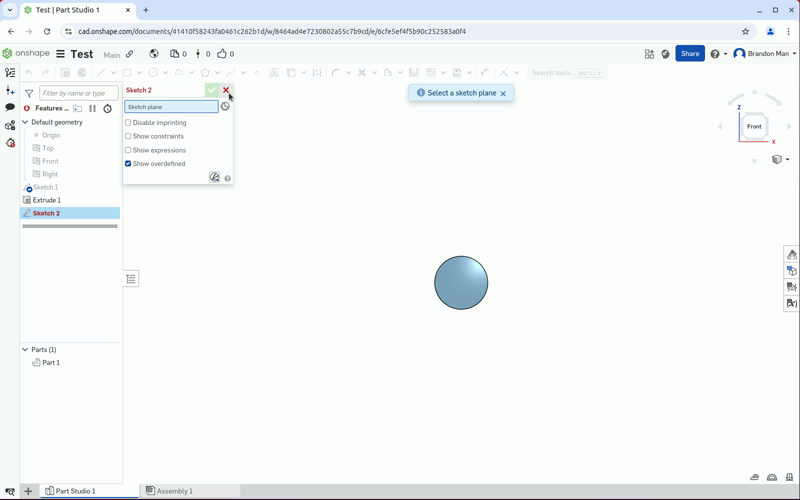
mouse_move(73, 163)
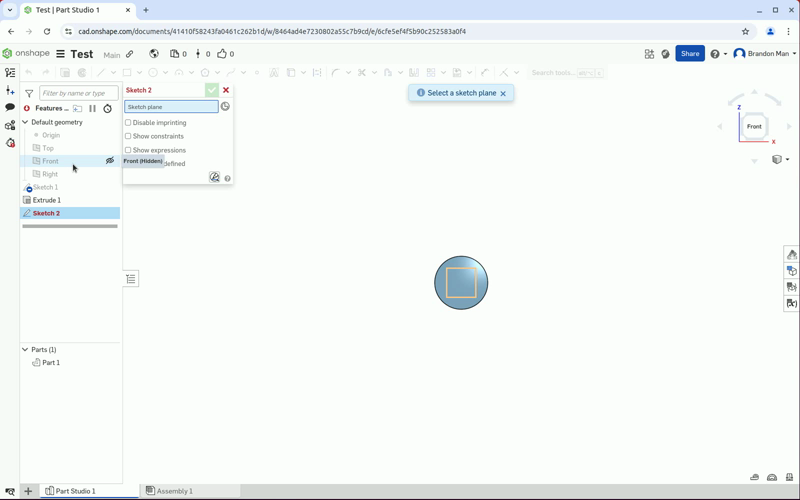
click(73, 163)
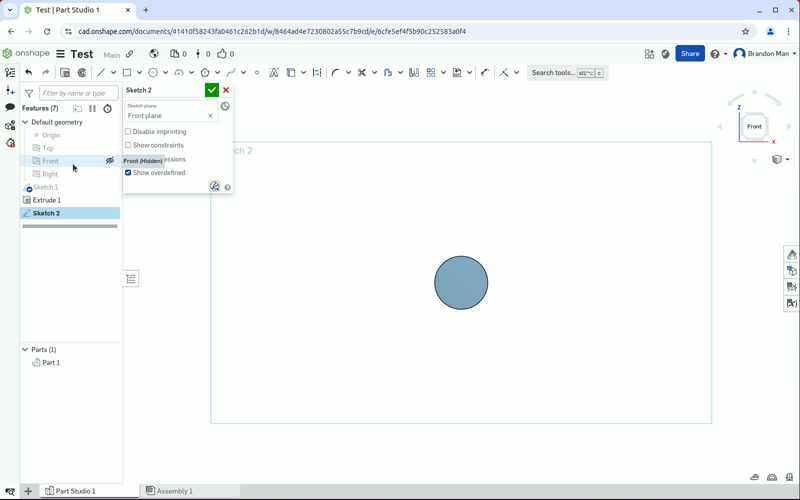
mouse_move(73, 352)
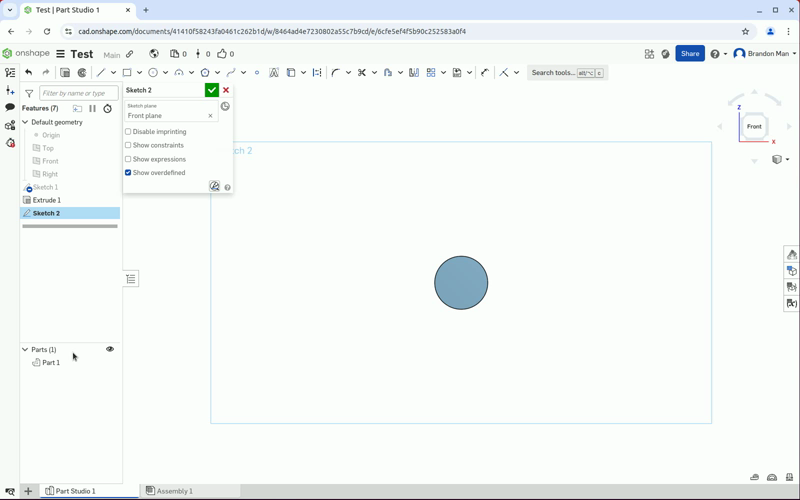
key(y)
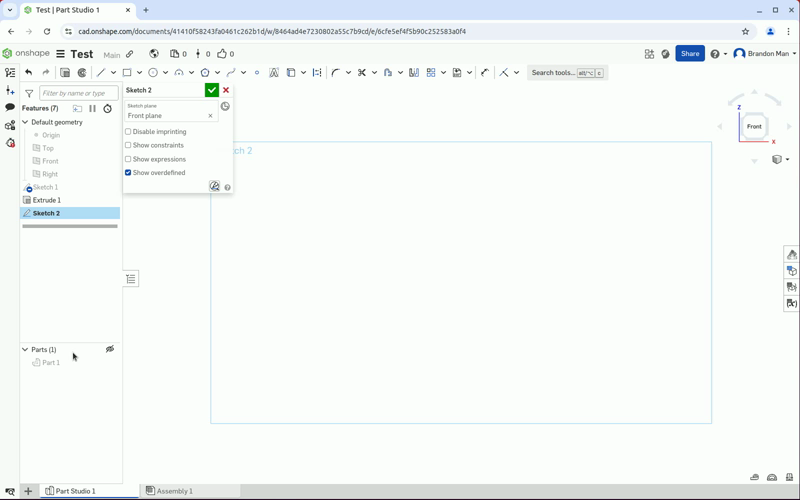
key(l)
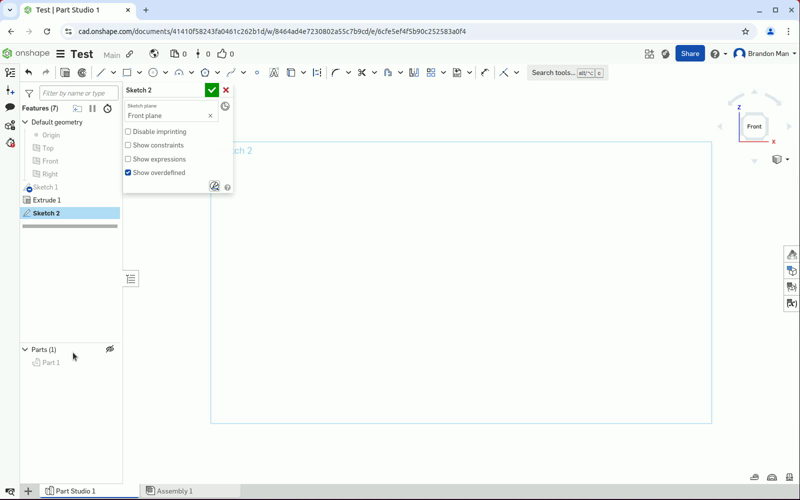
key_down(shift)
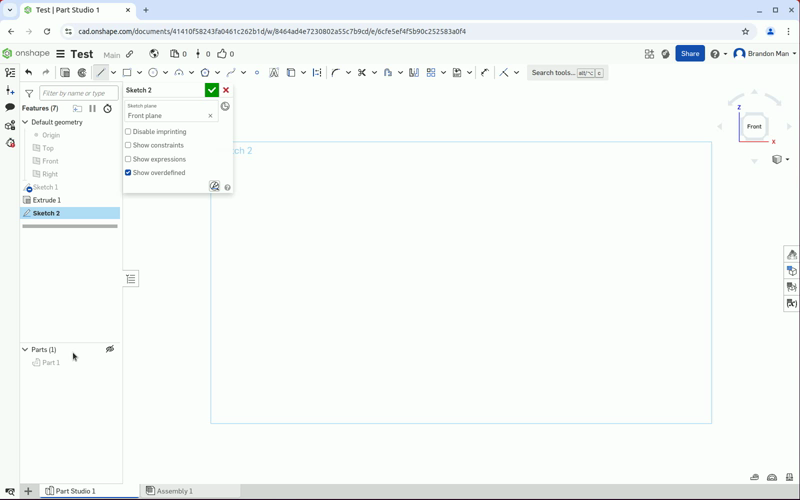
mouse_move(449, 282)
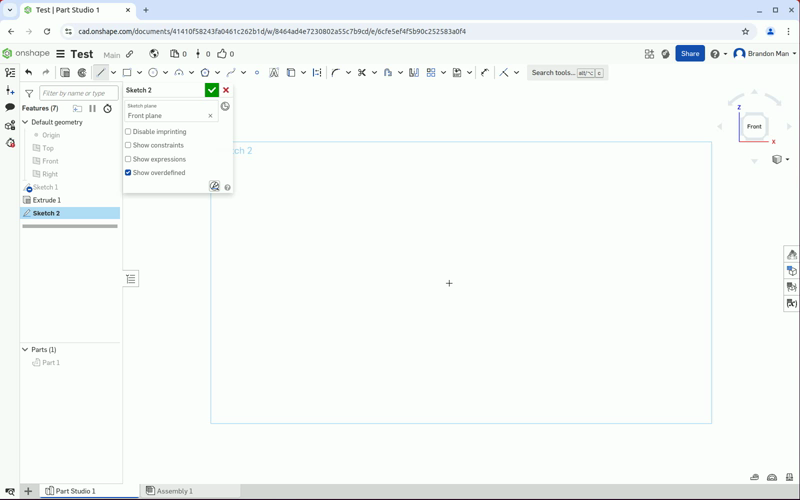
click(449, 282)
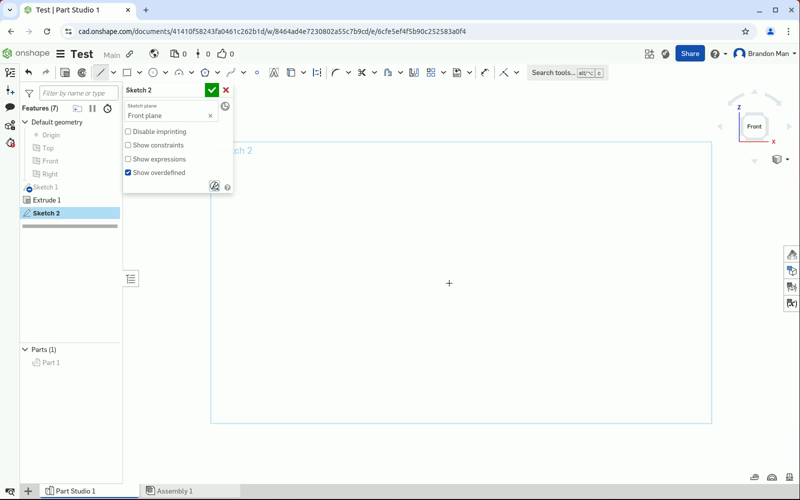
key_up(shift)
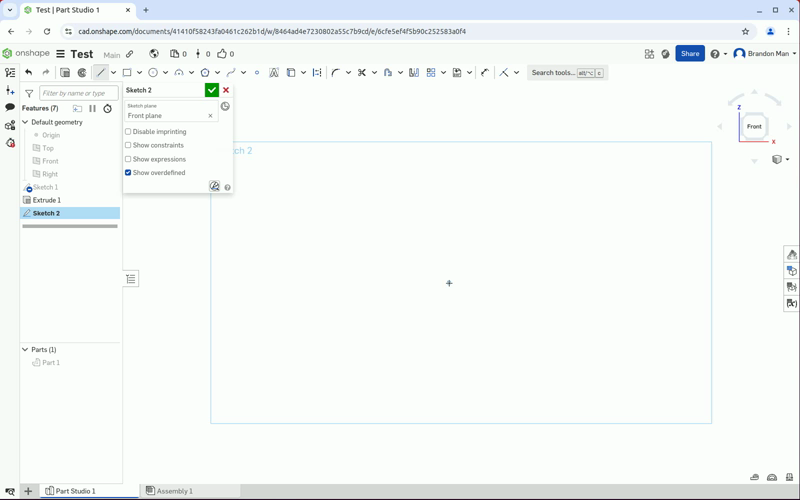
key_down(shift)
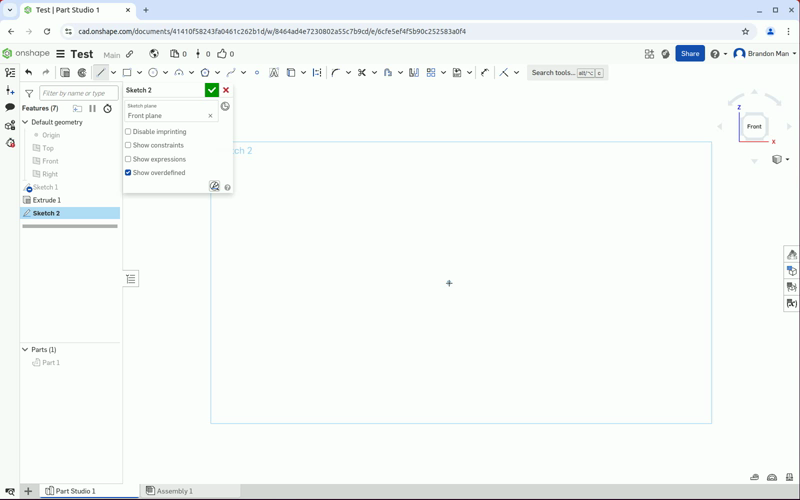
mouse_move(479, 282)
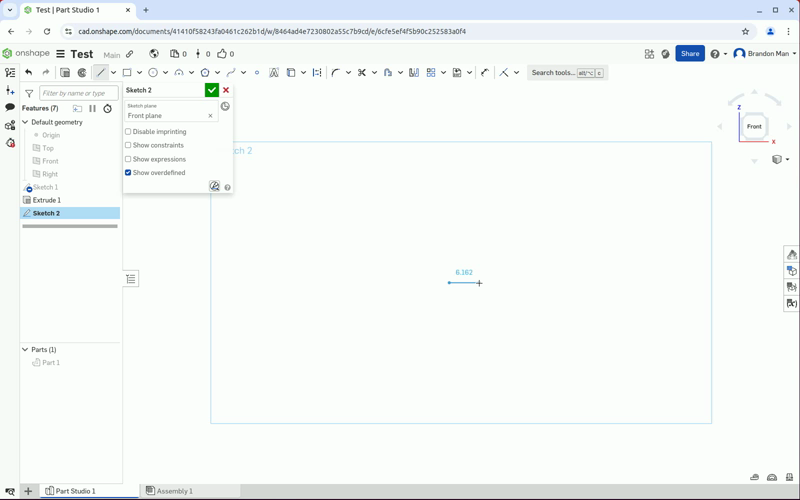
mouse_move(461, 282)
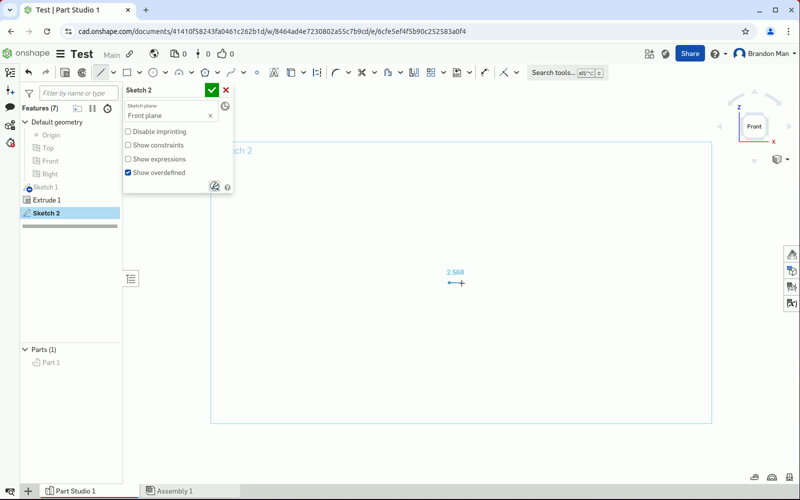
click(461, 282)
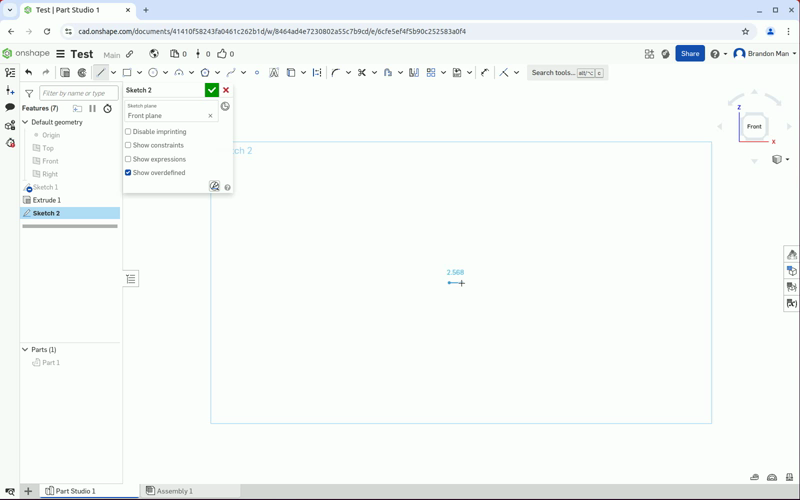
key_up(shift)
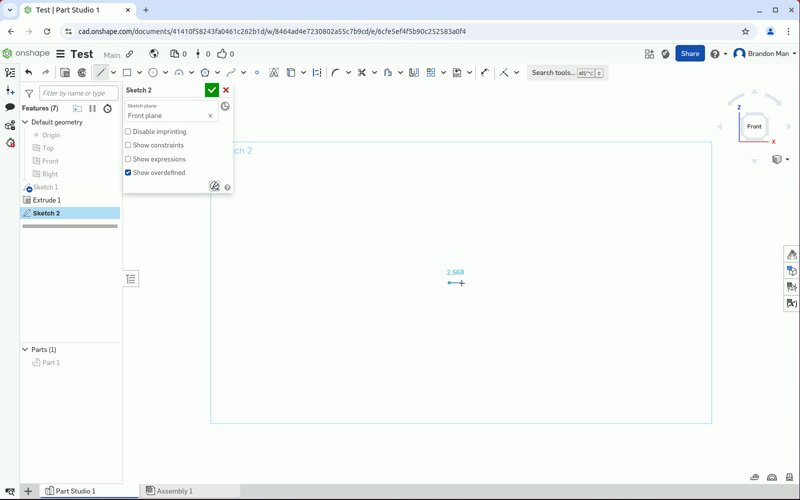
key_down(shift)
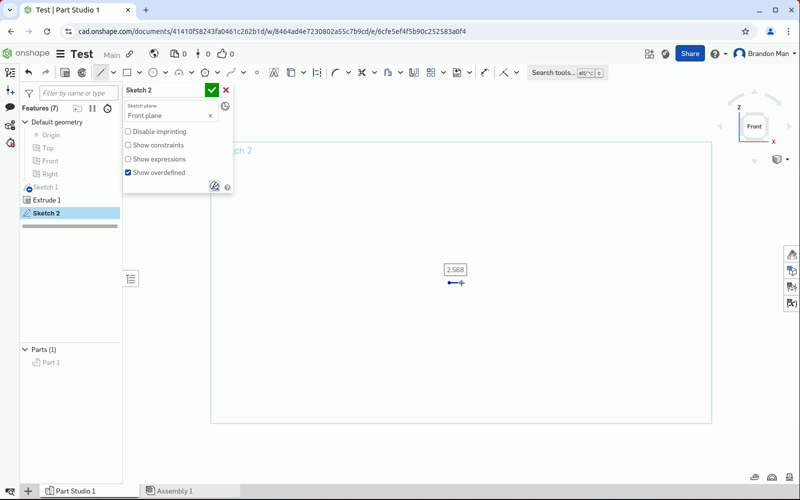
mouse_move(492, 282)
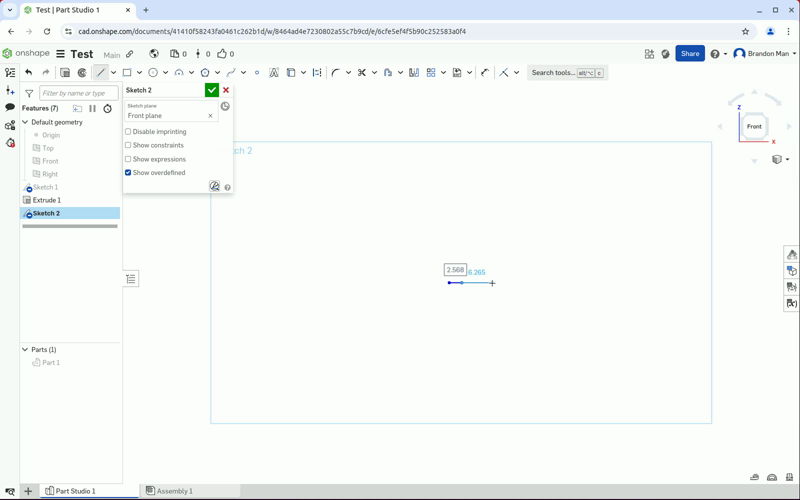
mouse_move(461, 274)
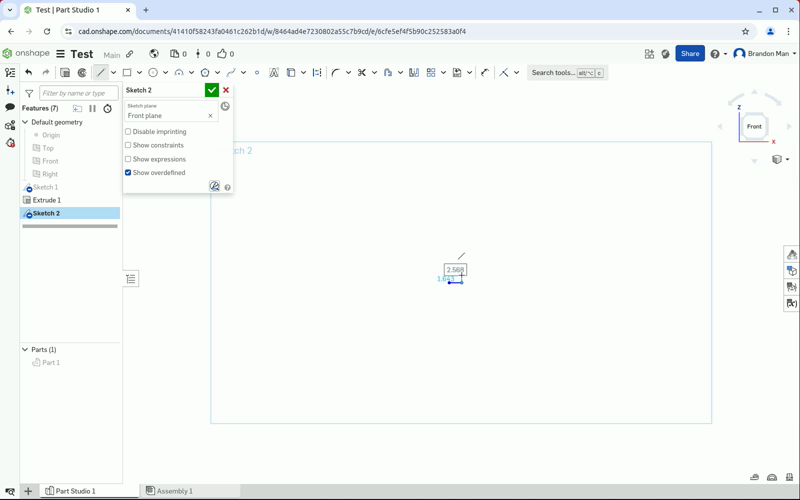
click(461, 274)
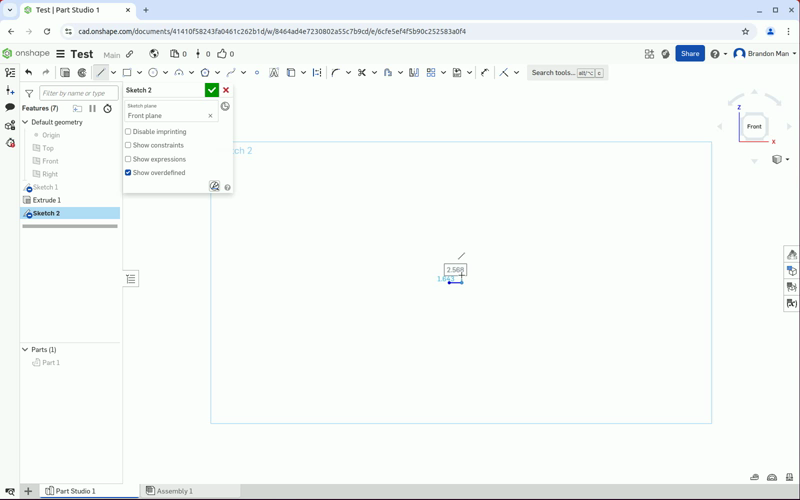
key_up(shift)
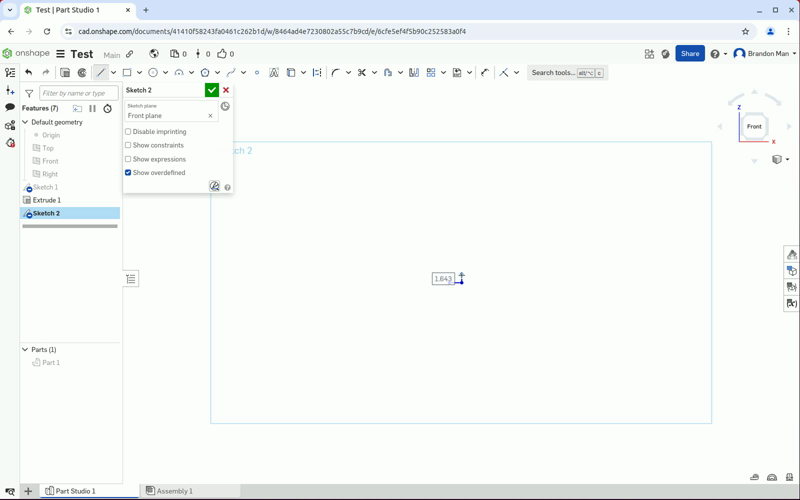
key_down(shift)
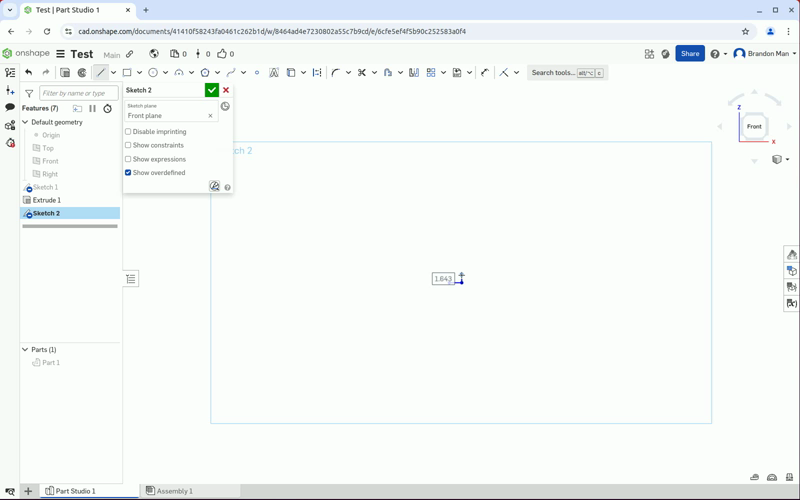
mouse_move(492, 274)
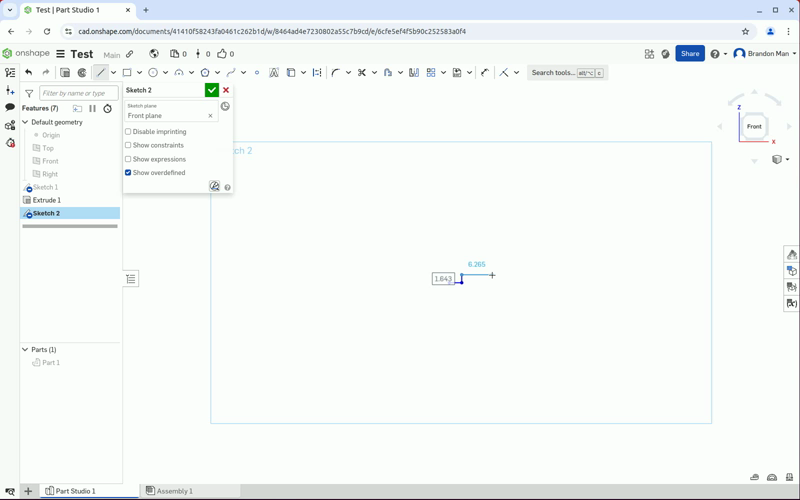
mouse_move(449, 274)
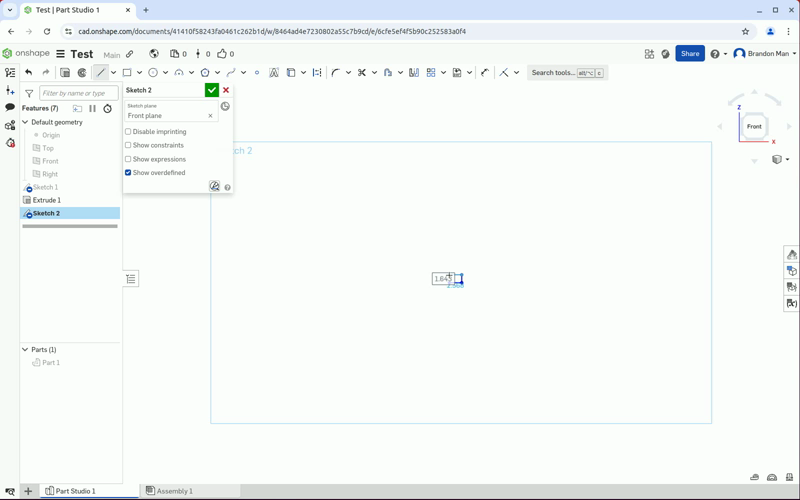
click(449, 274)
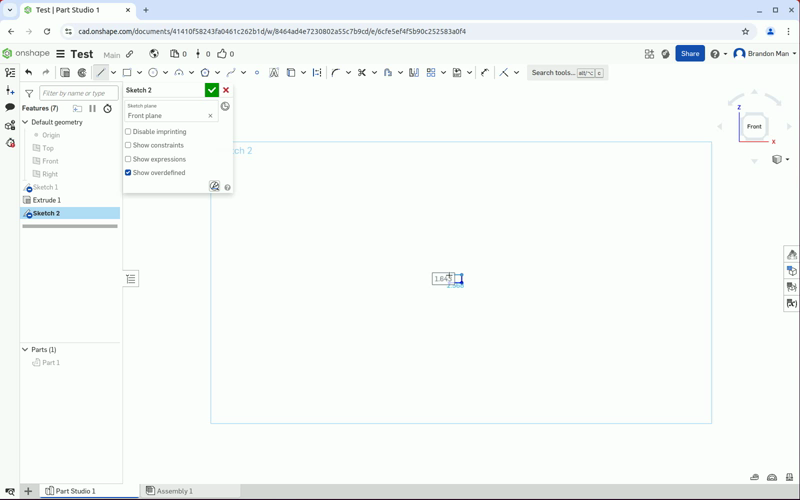
key_up(shift)
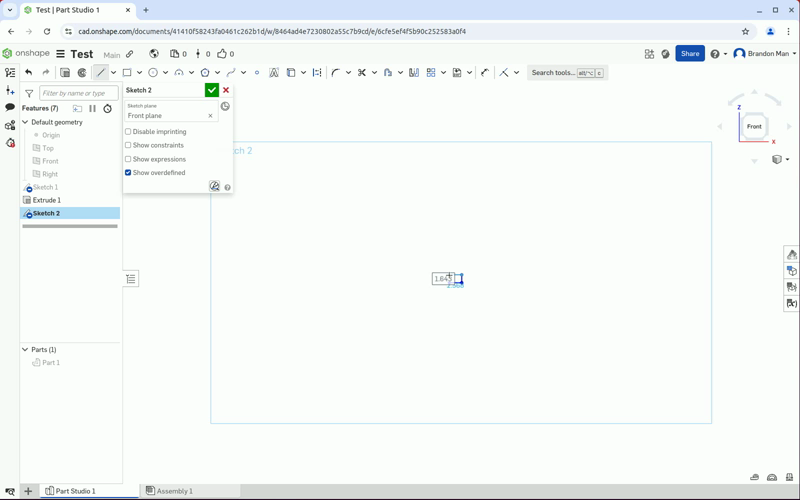
mouse_move(479, 274)
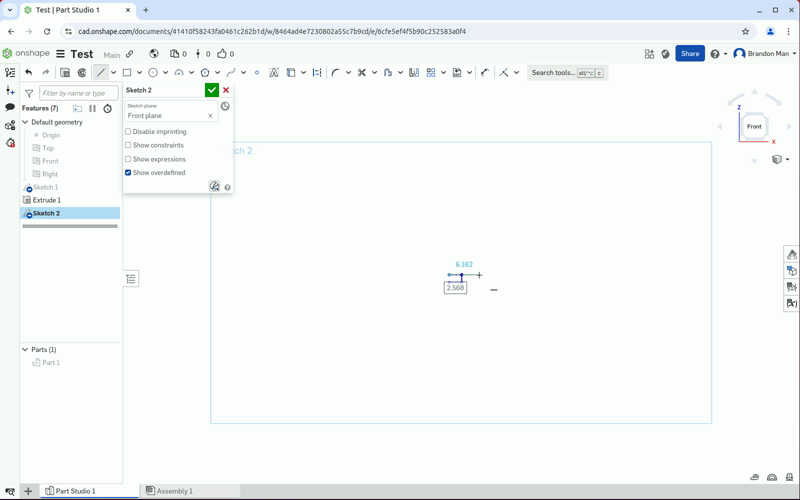
key_down(shift)
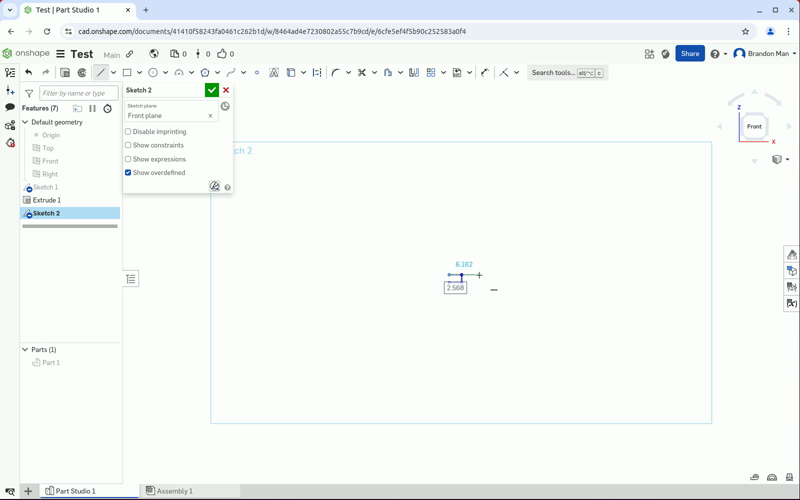
mouse_move(449, 282)
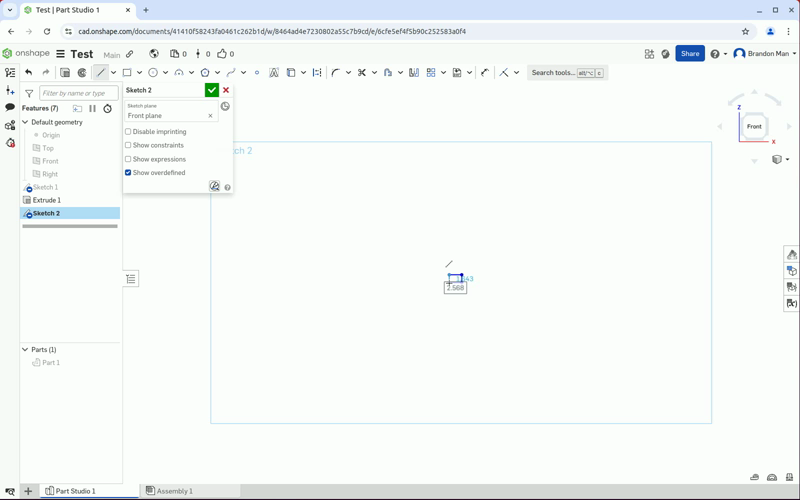
key_up(shift)
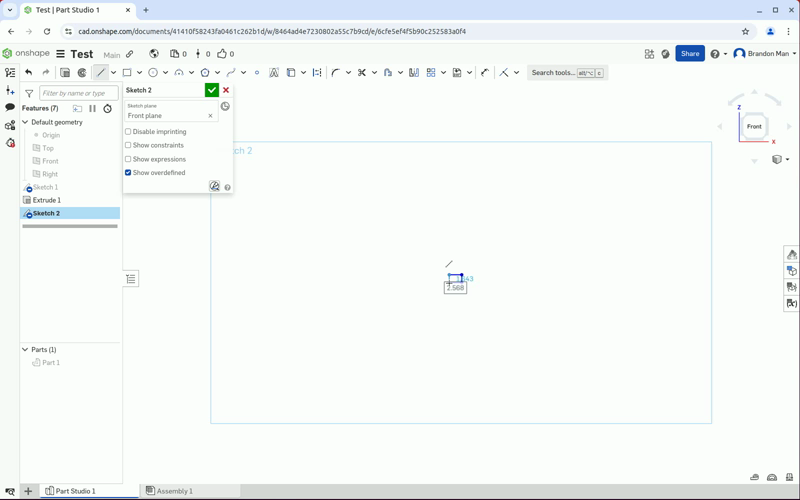
click(449, 282)
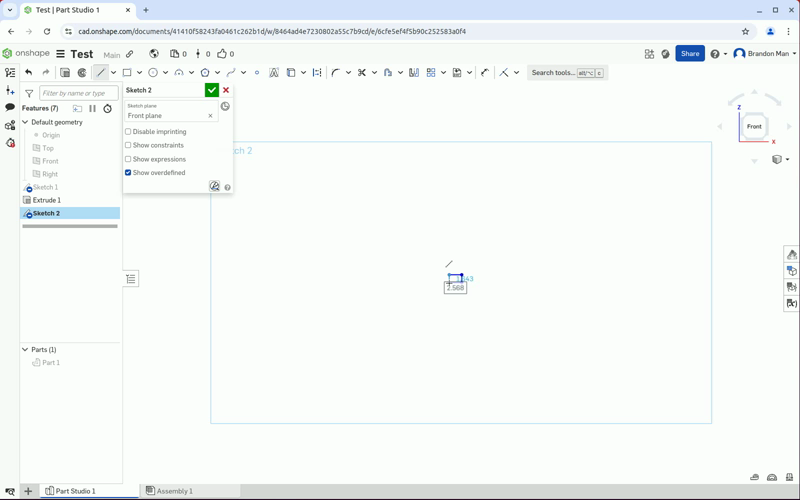
key(esc)
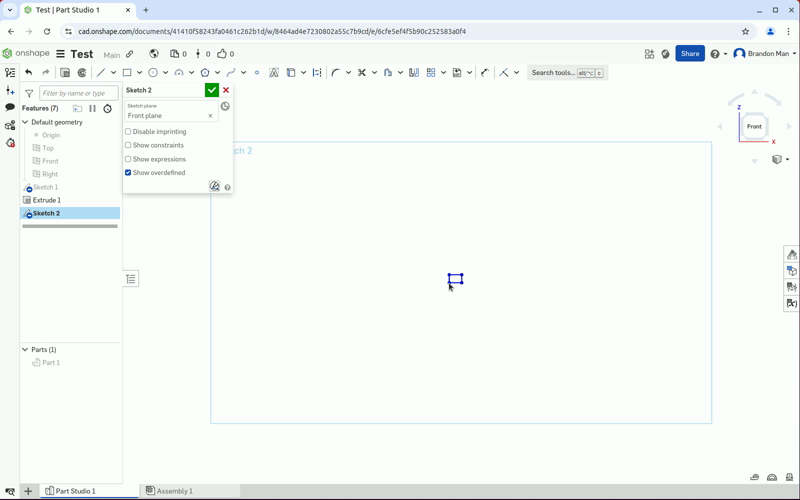
mouse_move(458, 280)
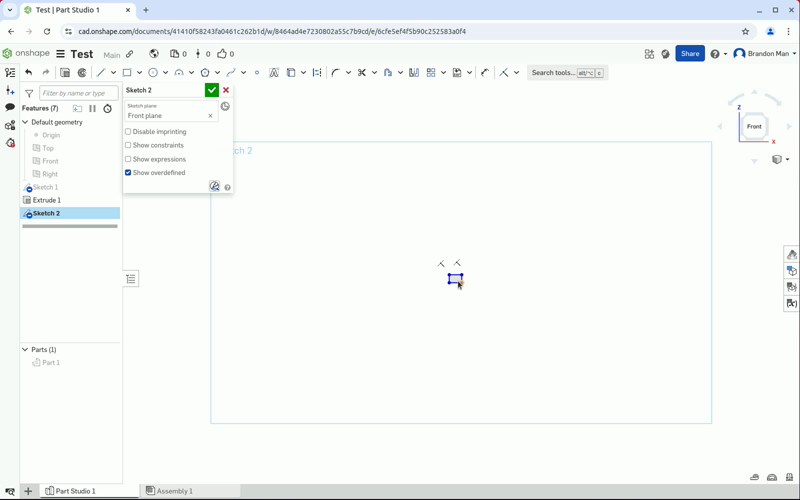
scroll(6)
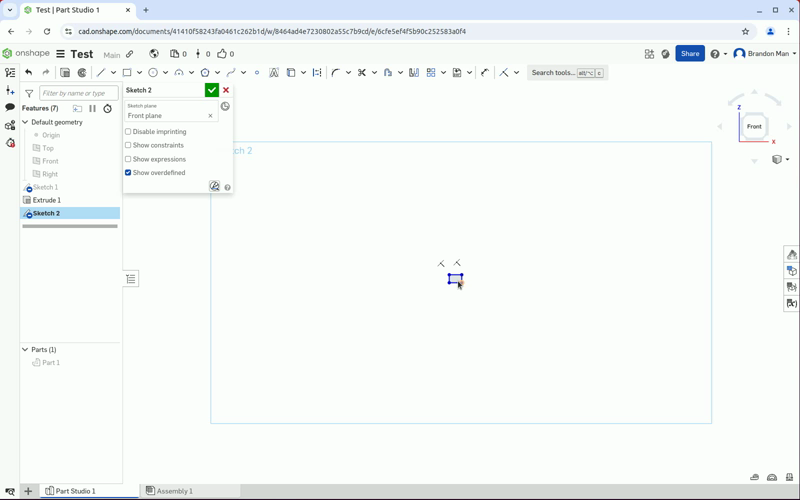
scroll(6)
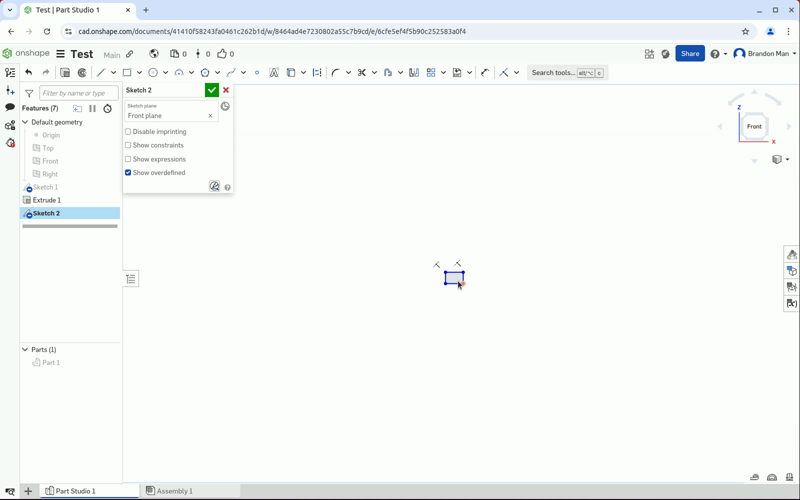
scroll(6)
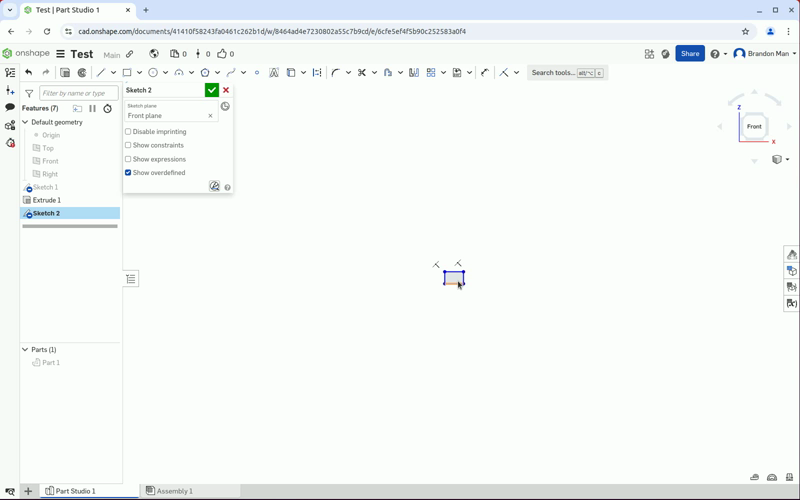
scroll(6)
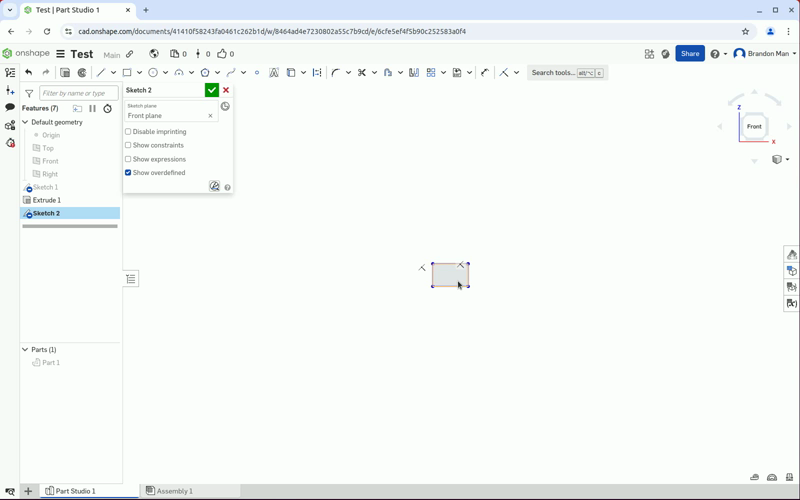
scroll(6)
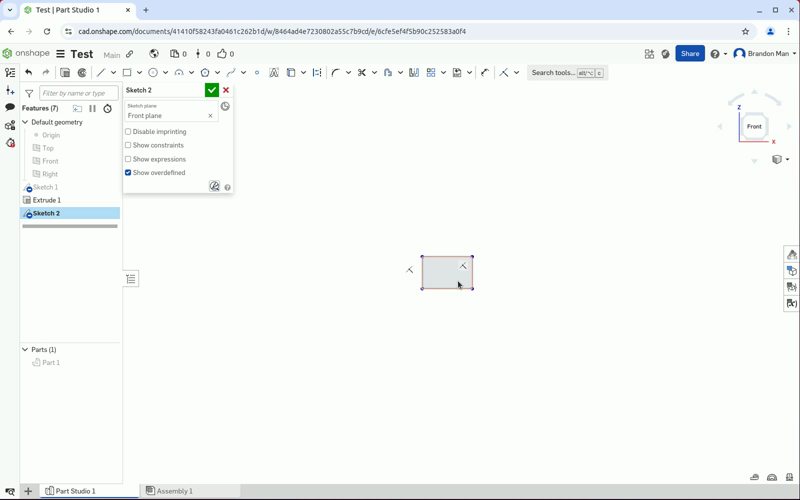
scroll(6)
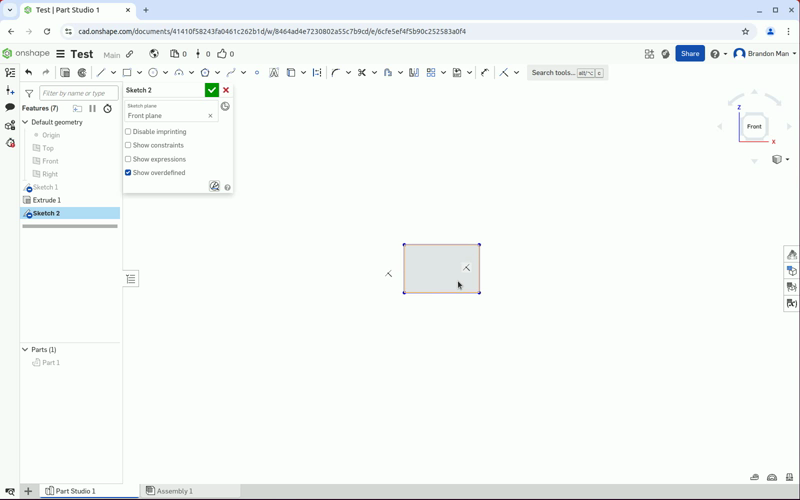
scroll(6)
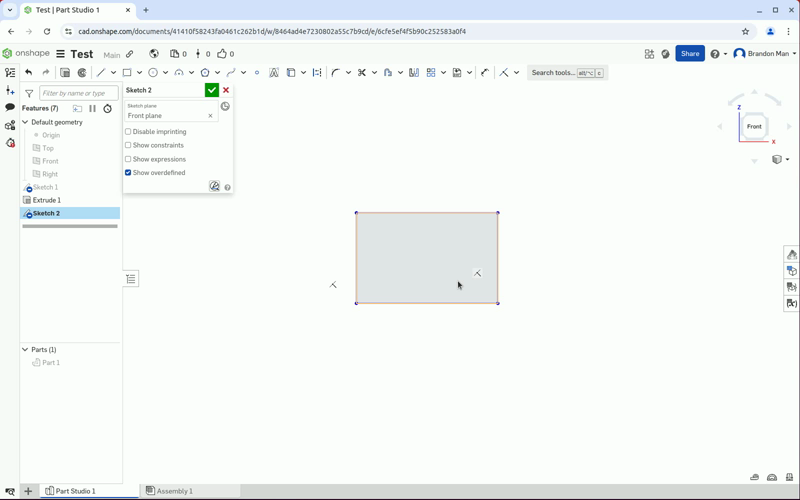
click(458, 280)
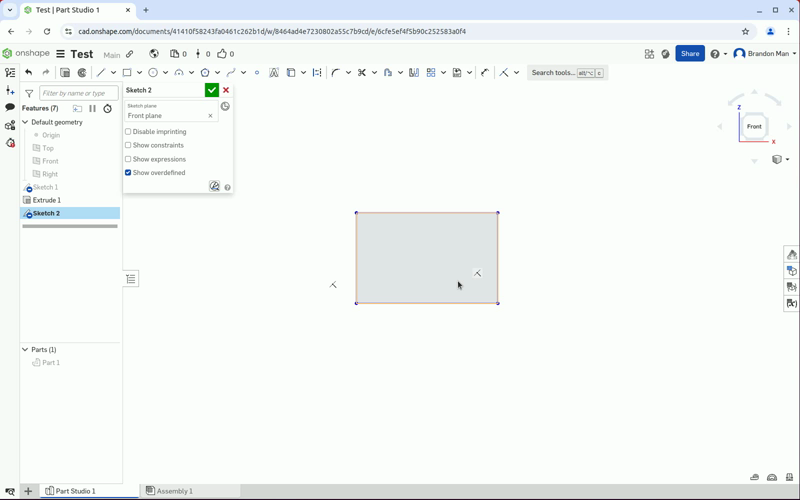
scroll(-6)
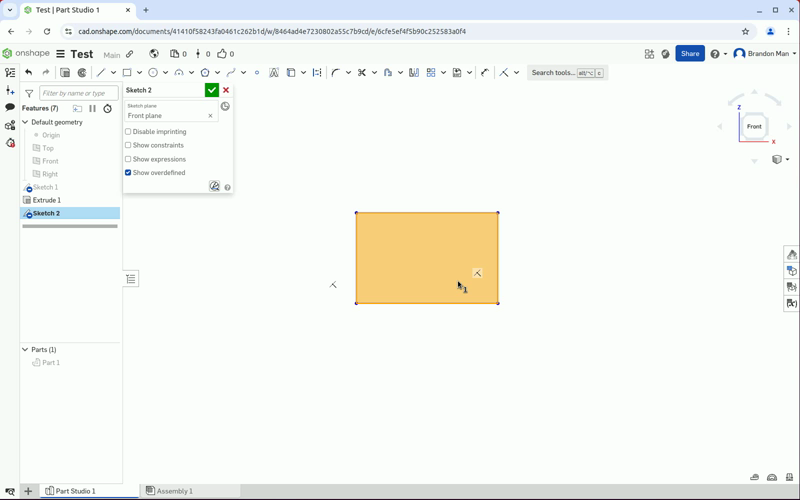
scroll(-6)
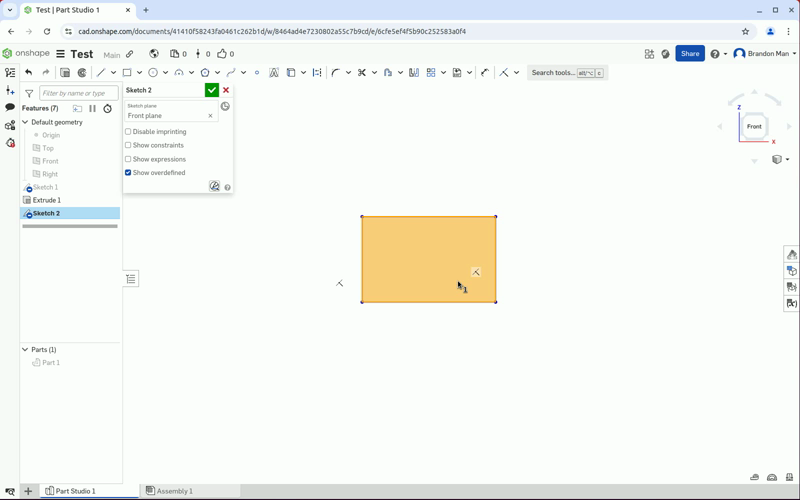
scroll(-6)
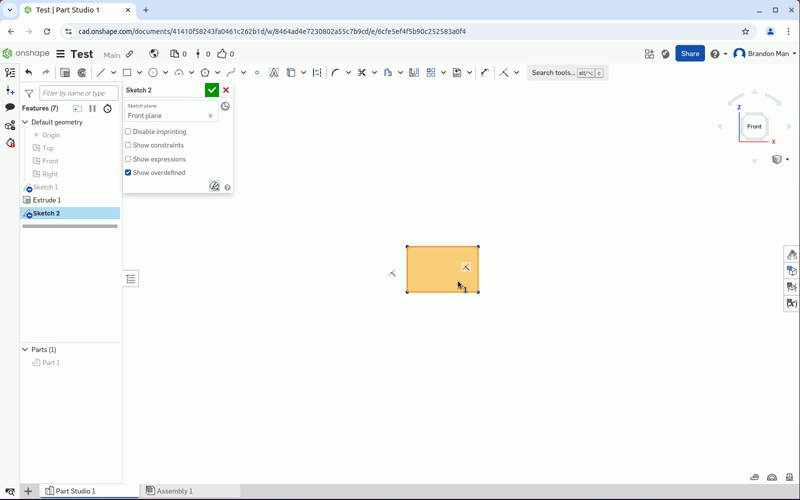
scroll(-6)
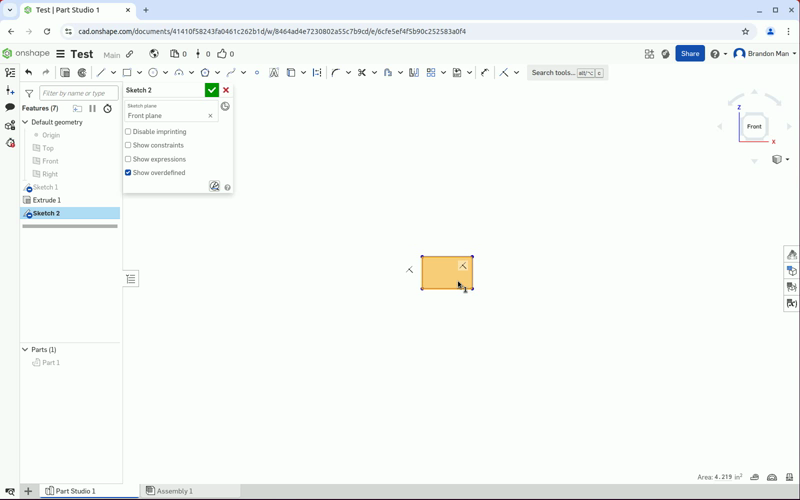
scroll(-6)
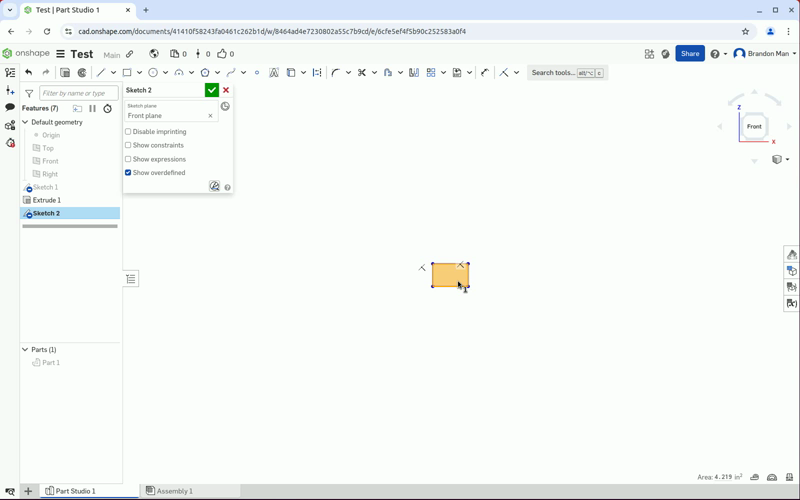
scroll(-6)
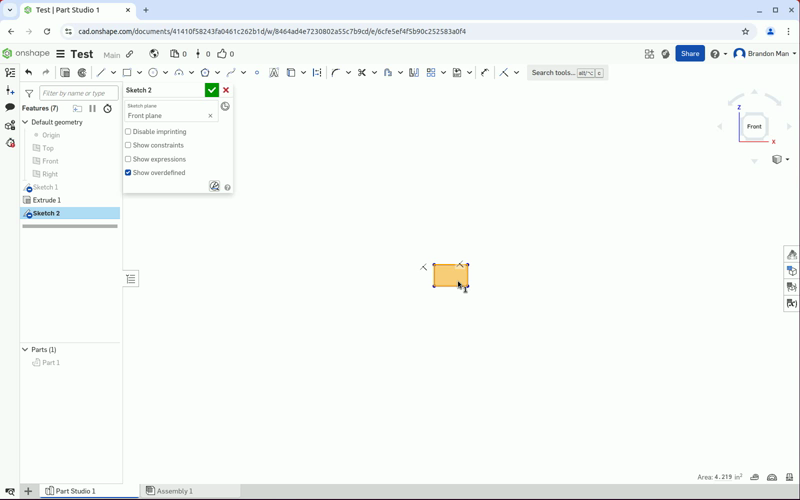
scroll(-6)
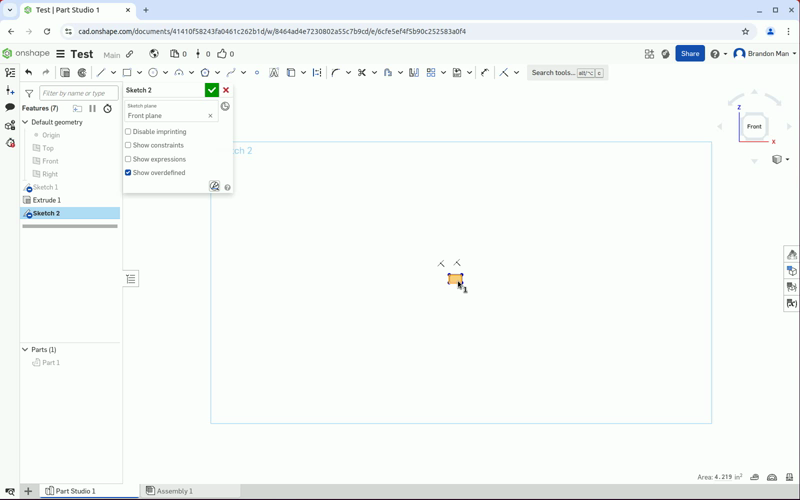
mouse_move(73, 352)
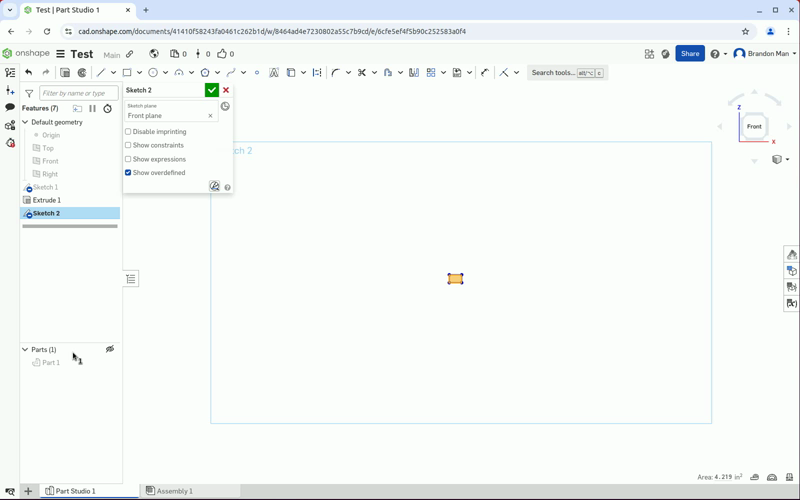
key(shift+y)
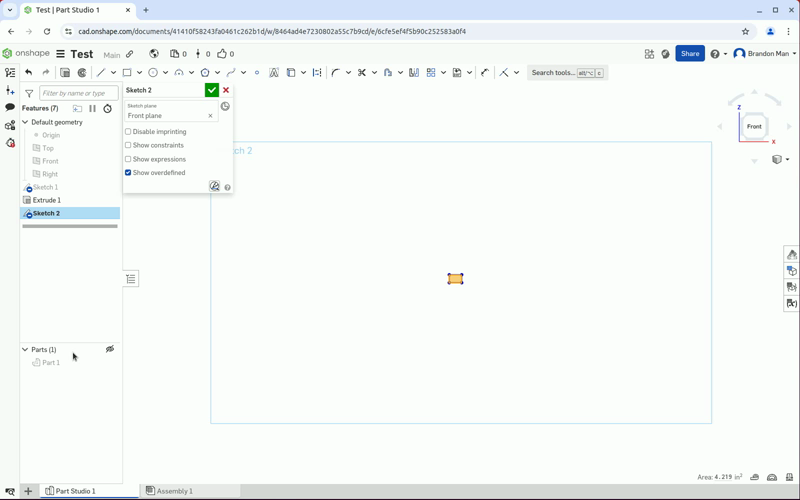
key(shift+e)
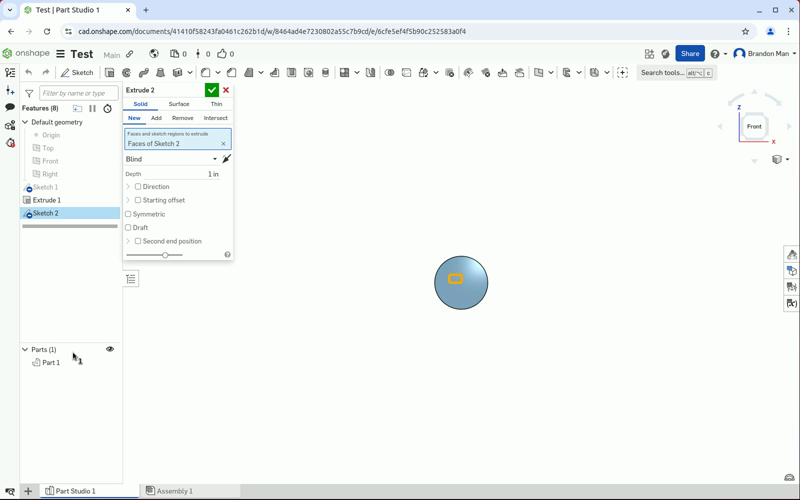
mouse_move(143, 106)
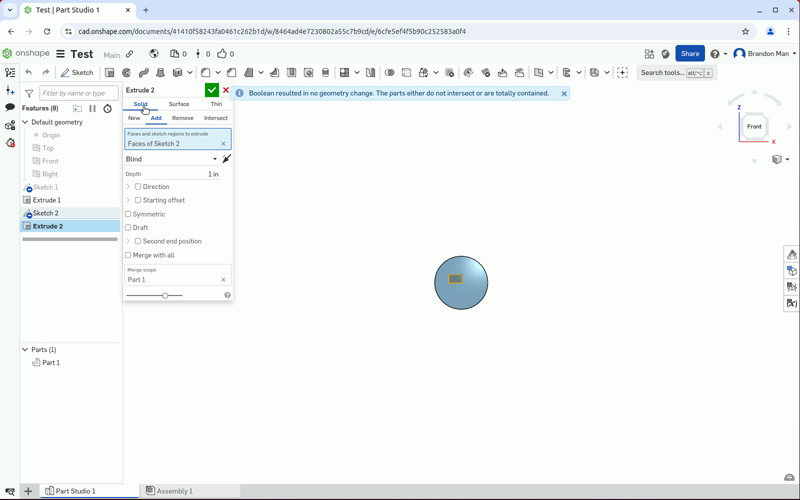
click(143, 106)
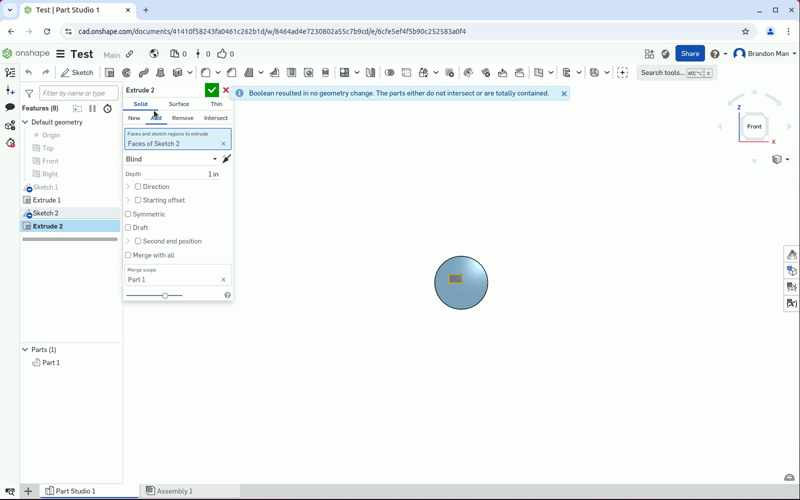
mouse_move(186, 120)
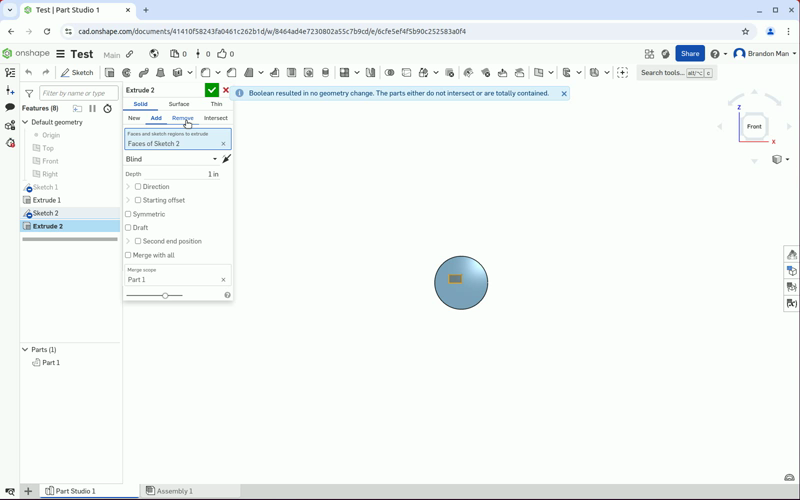
click(186, 120)
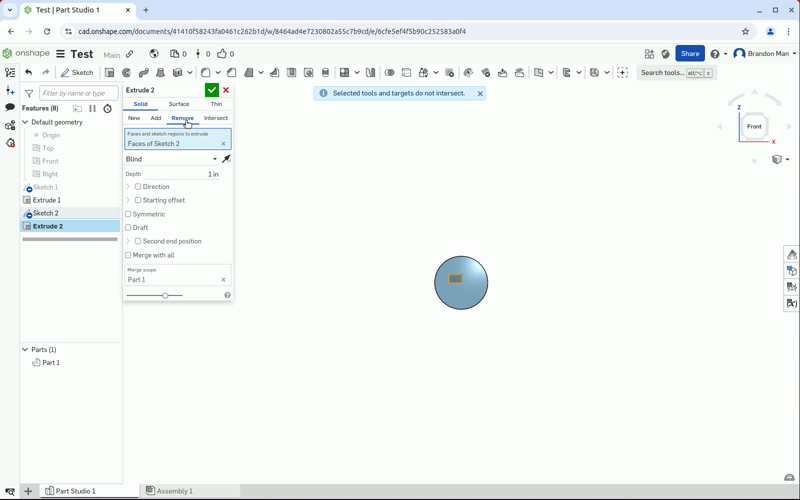
key(tab, 4)
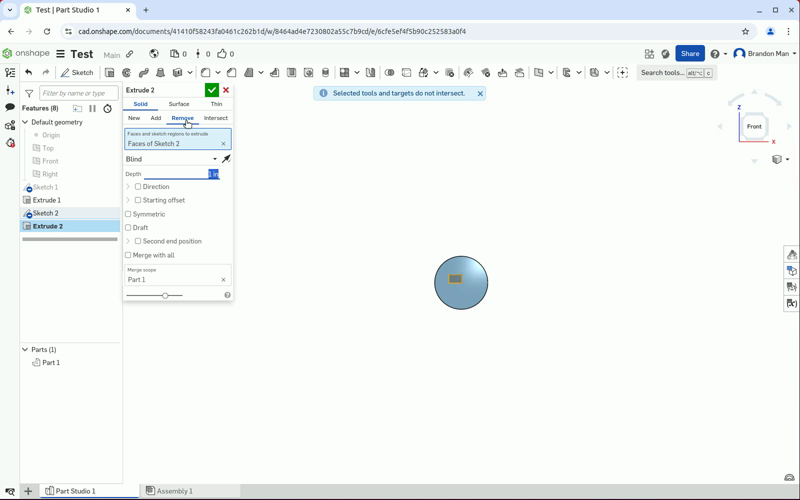
text(-4.574)
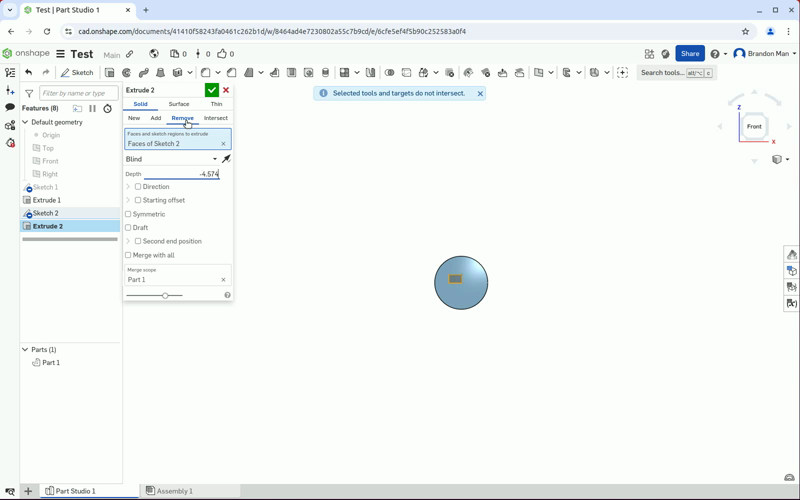
key(tab, 6)
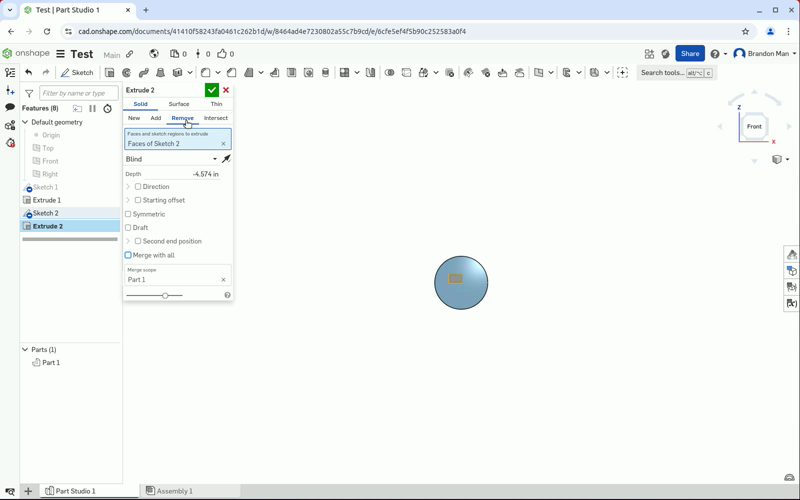
key(space)
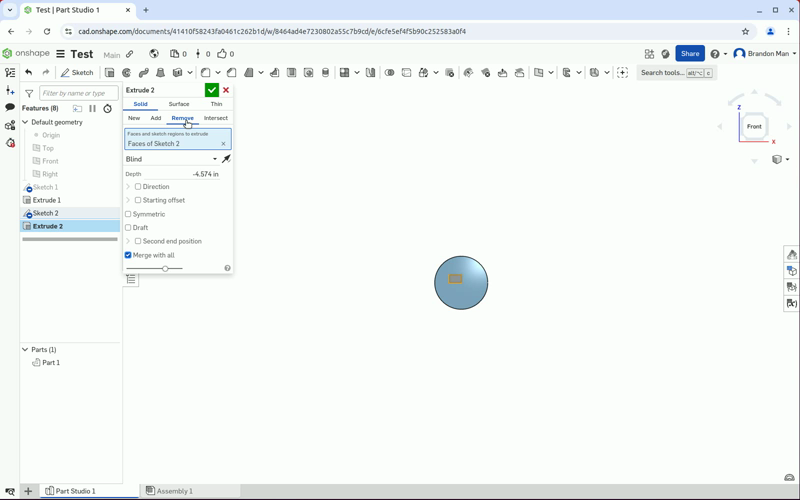
key(enter)
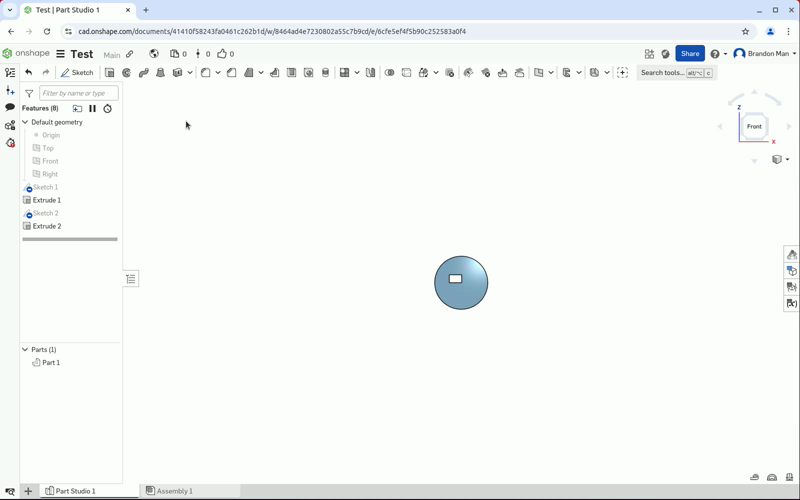
key(shift+h)
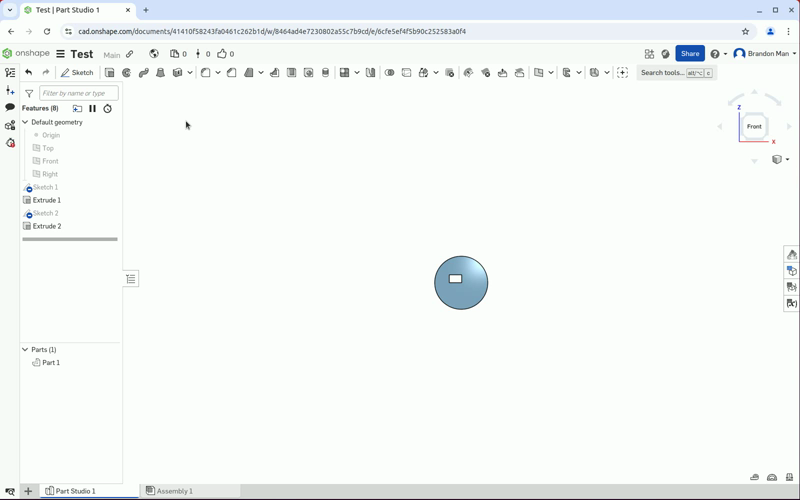
key(shift+h)
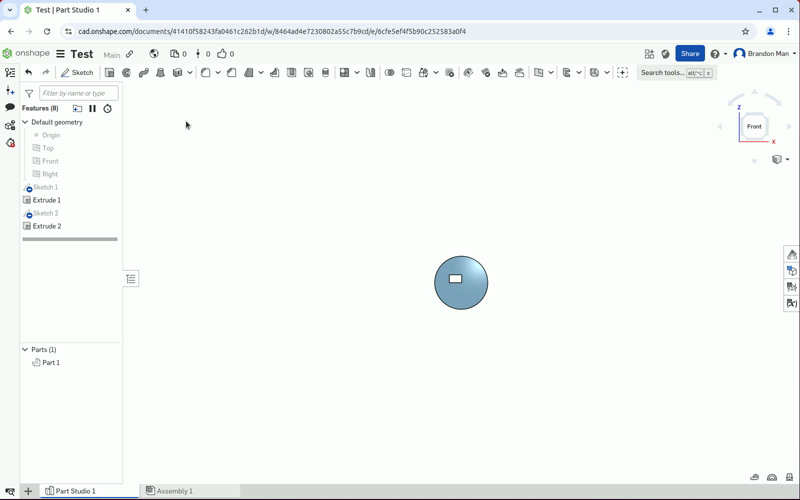
mouse_move(73, 189)
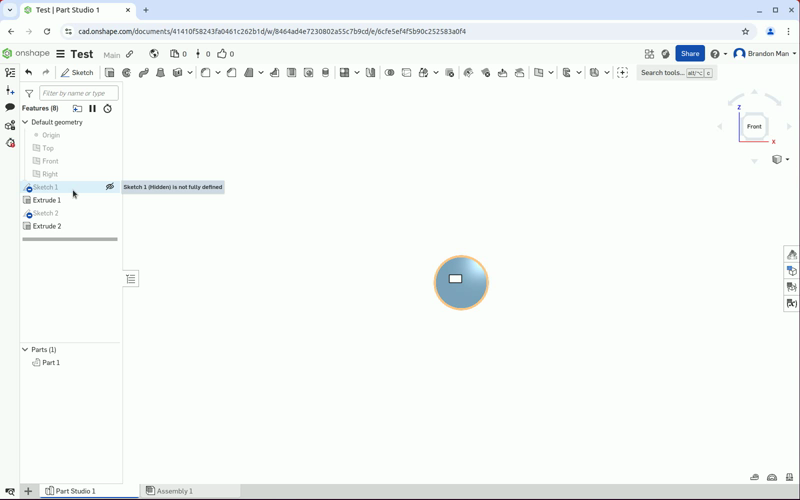
click(73, 189)
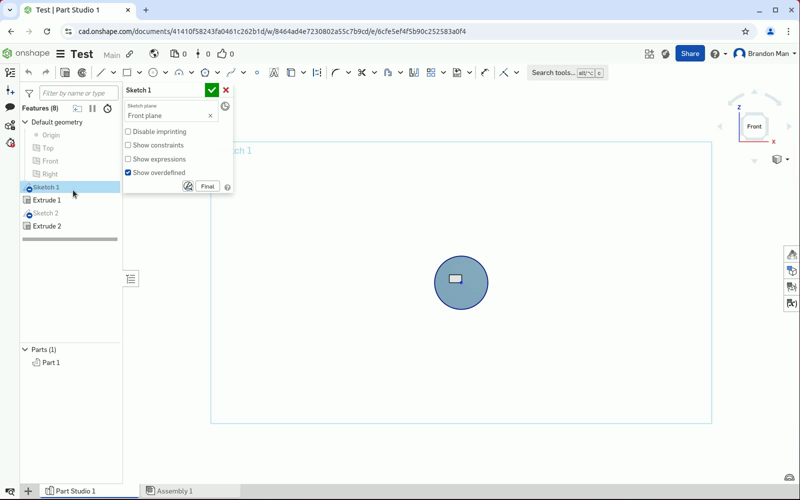
mouse_move(229, 92)
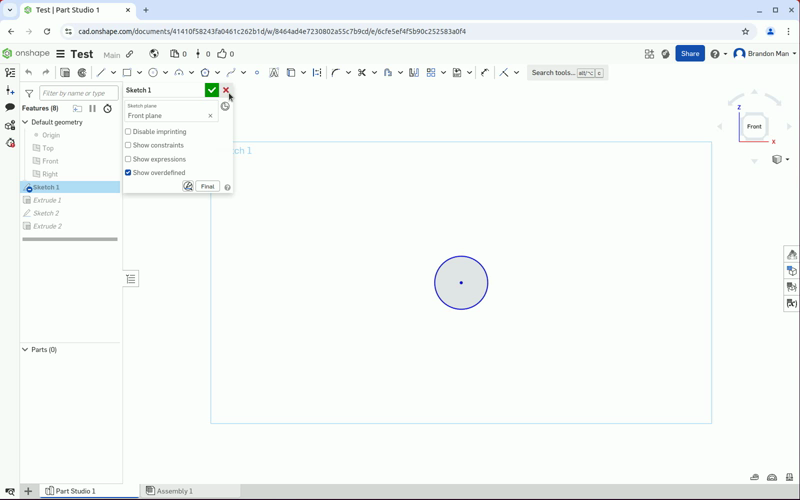
click(229, 92)
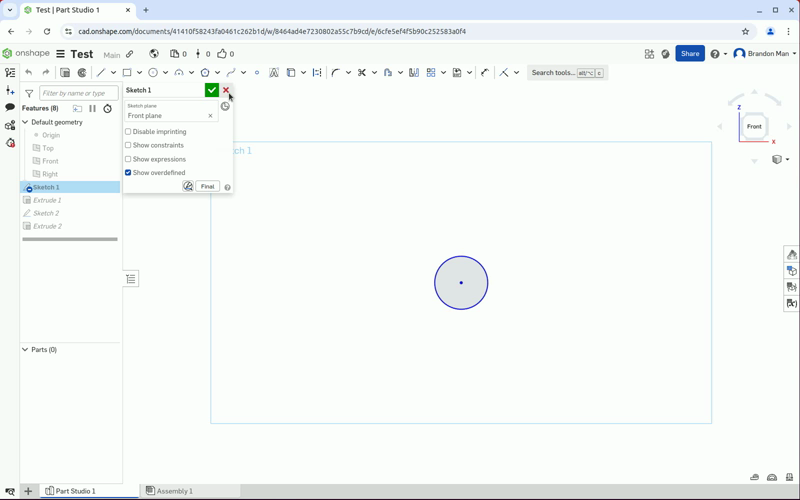
key(shift+s)
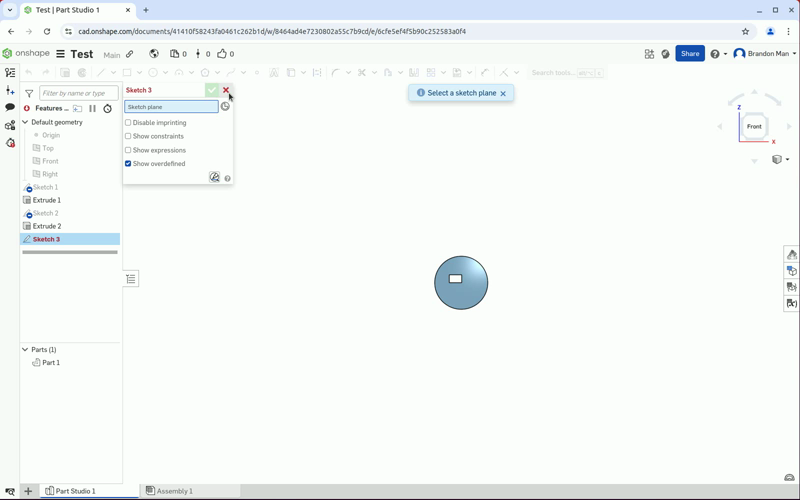
mouse_move(73, 163)
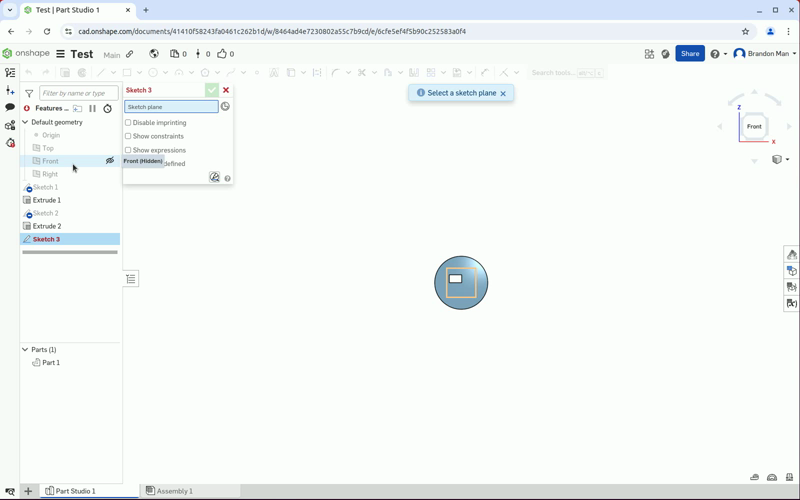
click(73, 163)
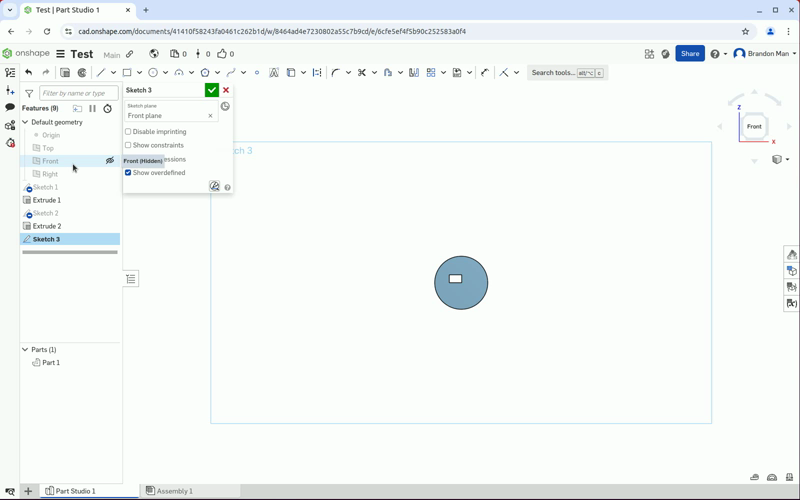
mouse_move(73, 352)
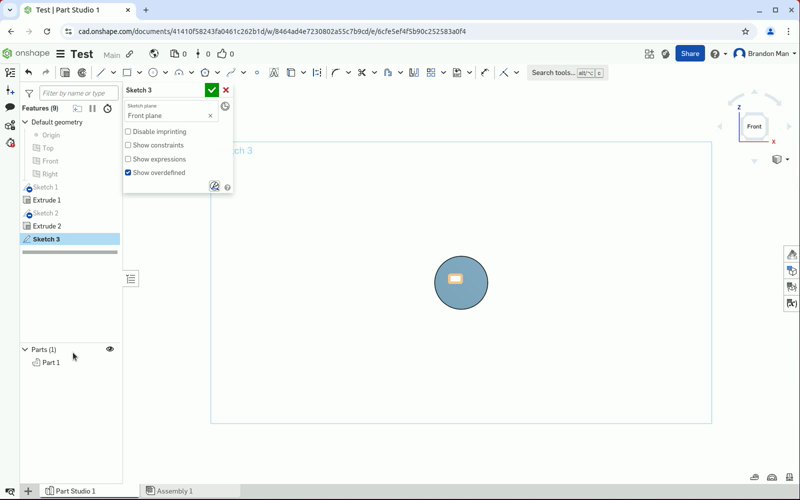
key(y)
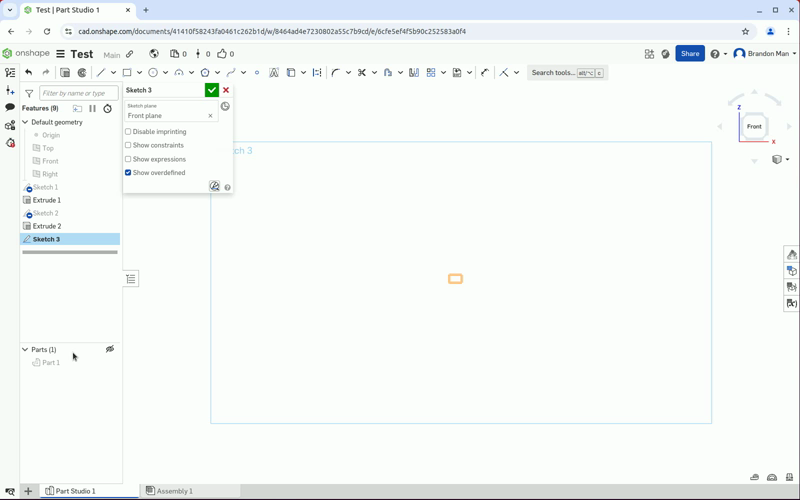
key(l)
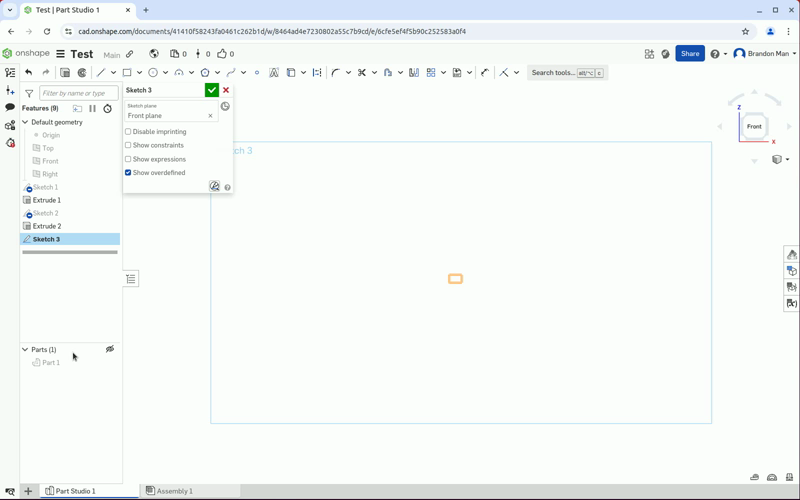
key_down(shift)
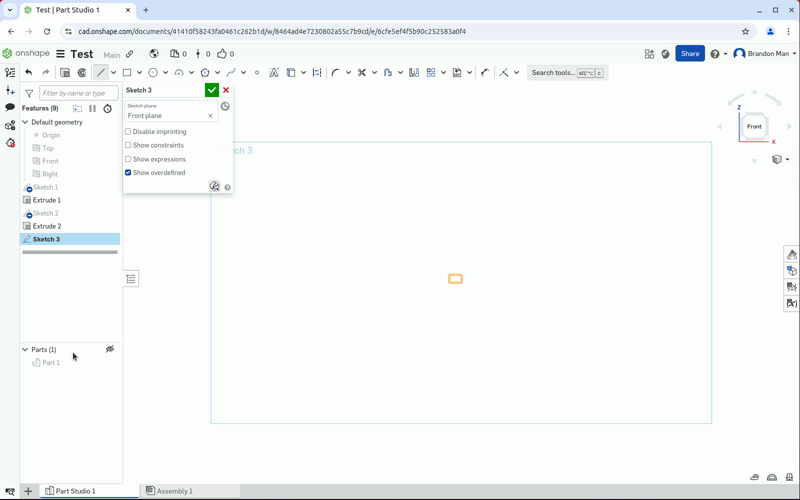
mouse_move(463, 261)
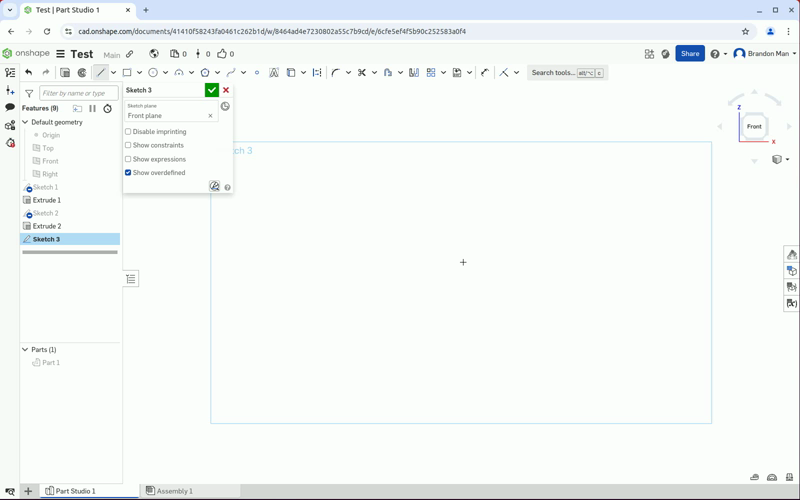
click(463, 261)
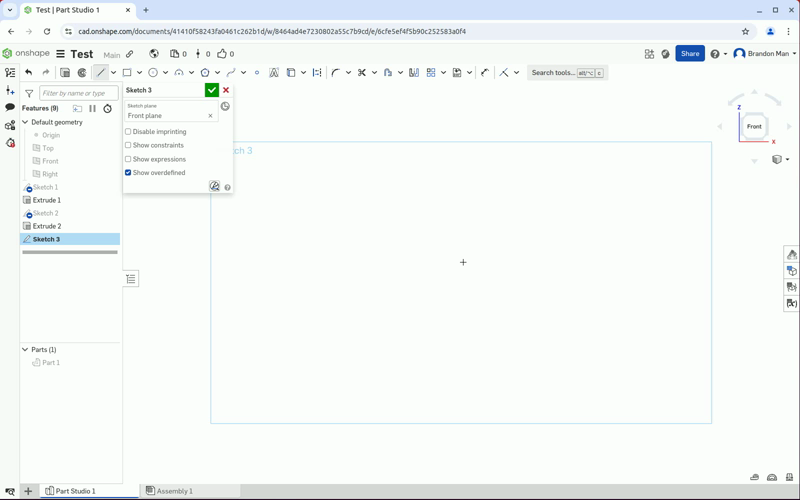
key_up(shift)
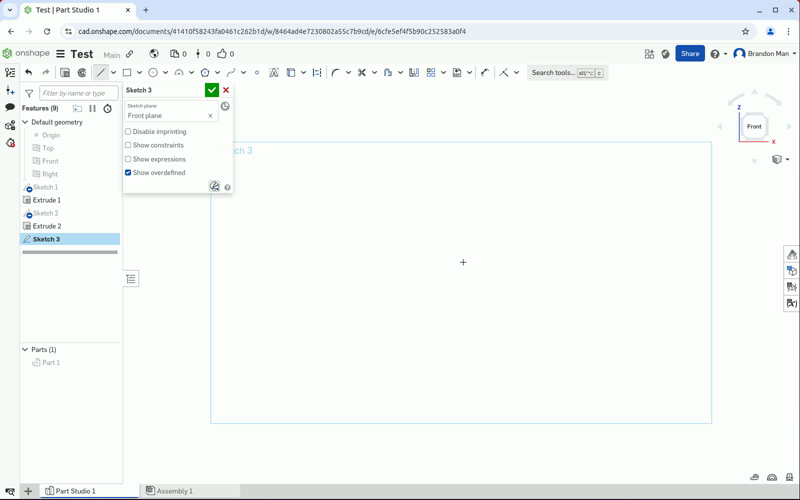
key_down(shift)
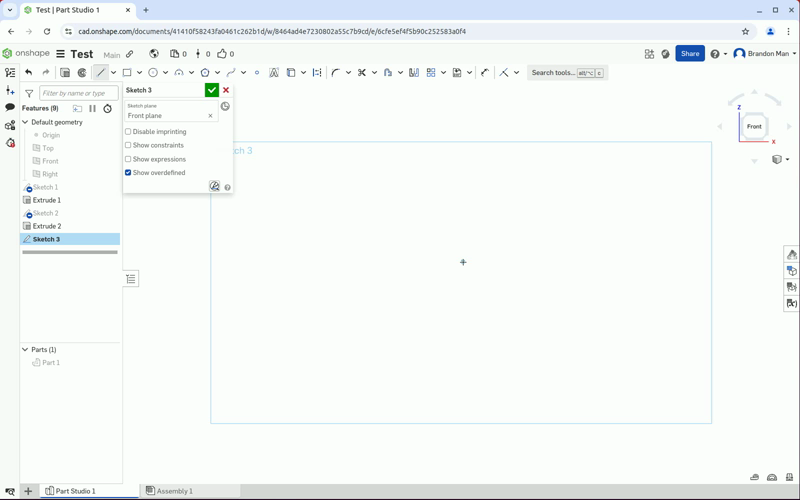
mouse_move(493, 261)
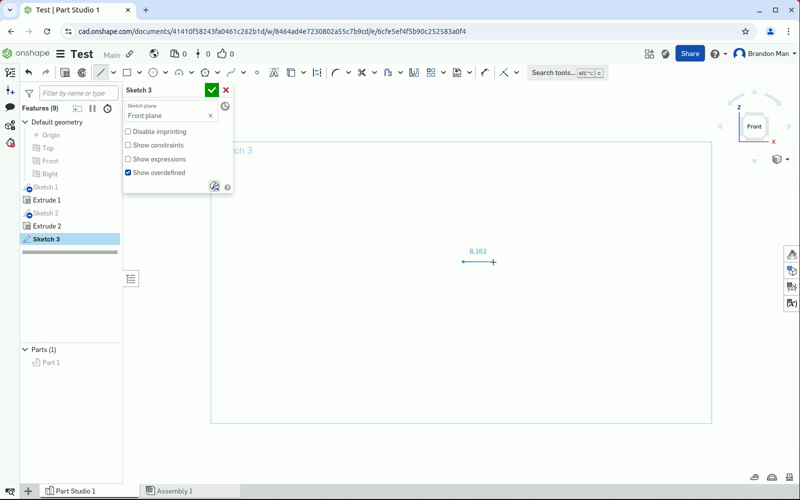
mouse_move(466, 294)
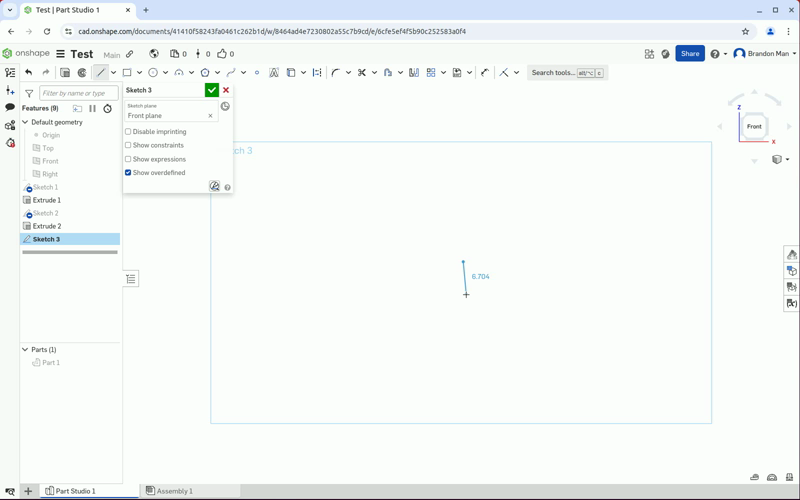
click(466, 294)
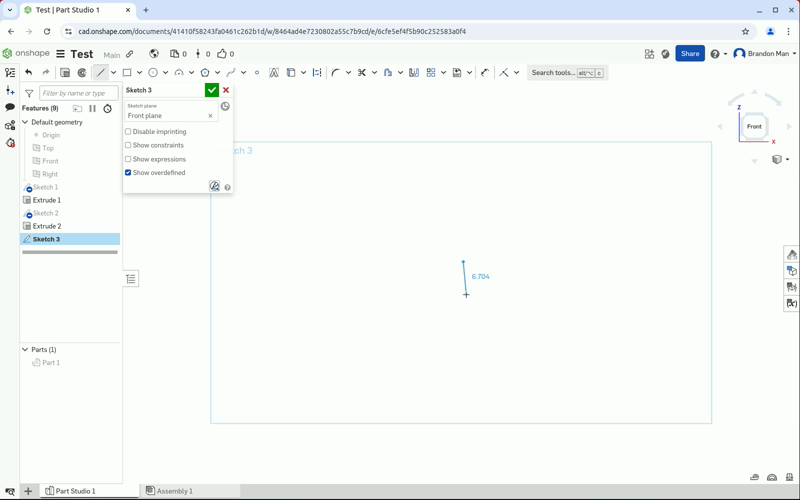
key_up(shift)
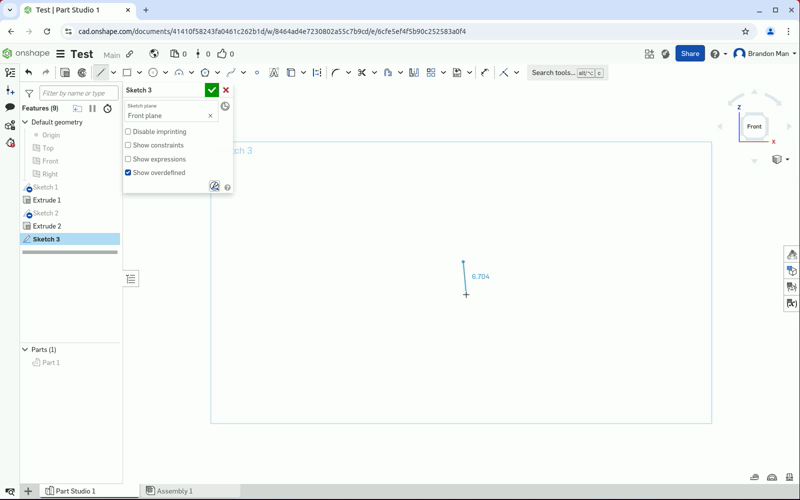
key_down(shift)
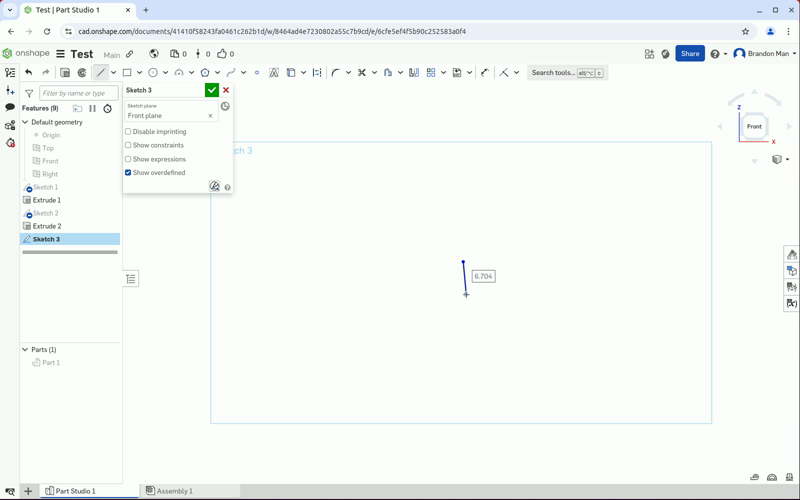
mouse_move(496, 294)
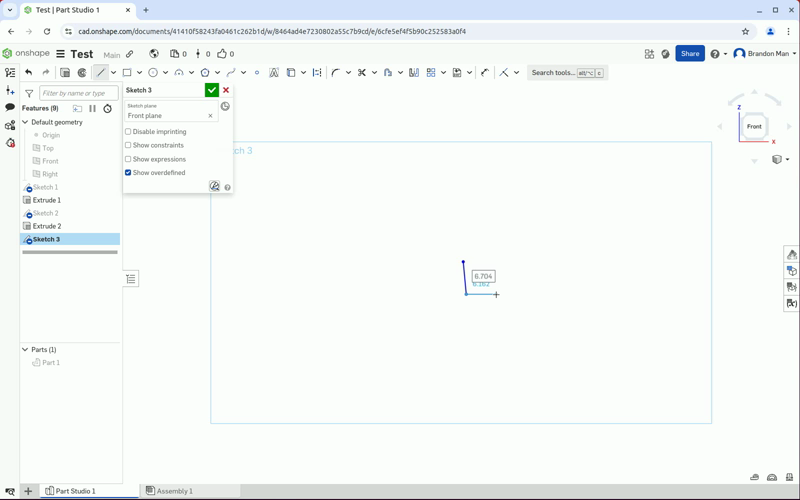
mouse_move(473, 293)
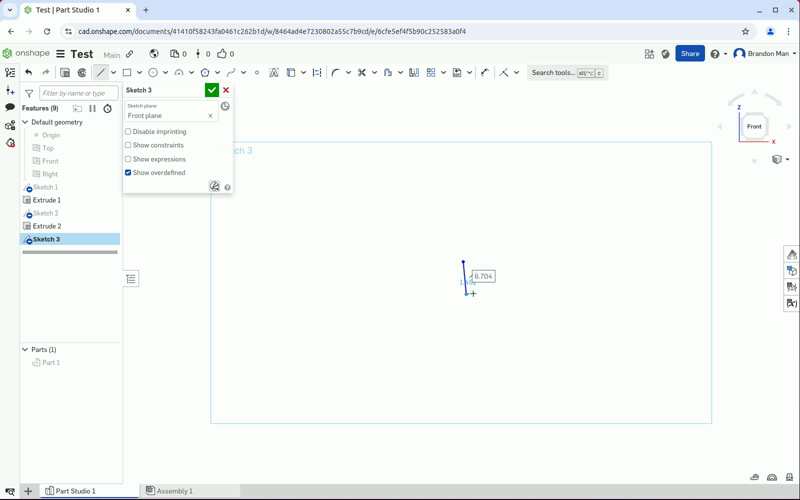
scroll(6)
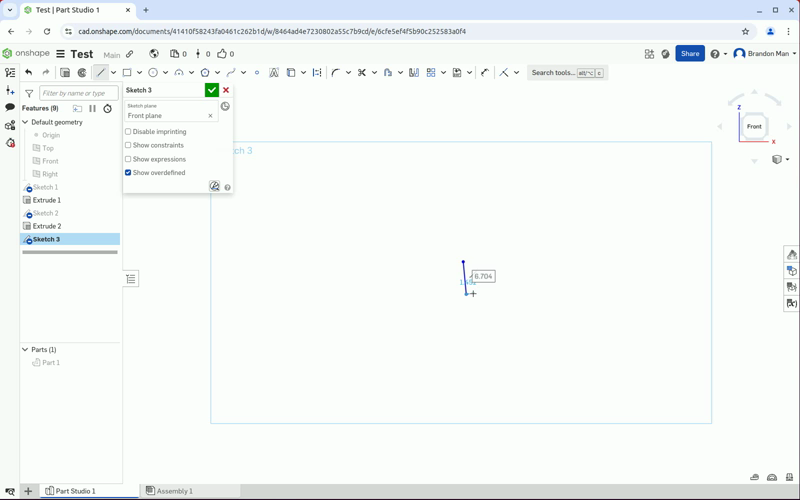
scroll(6)
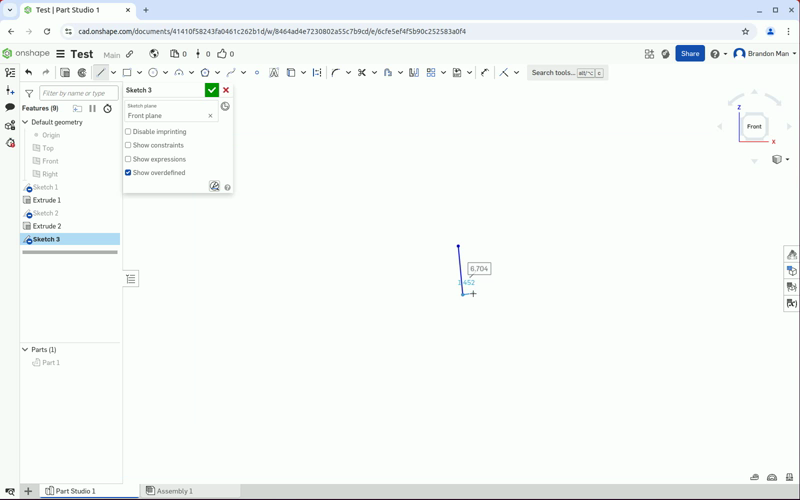
scroll(6)
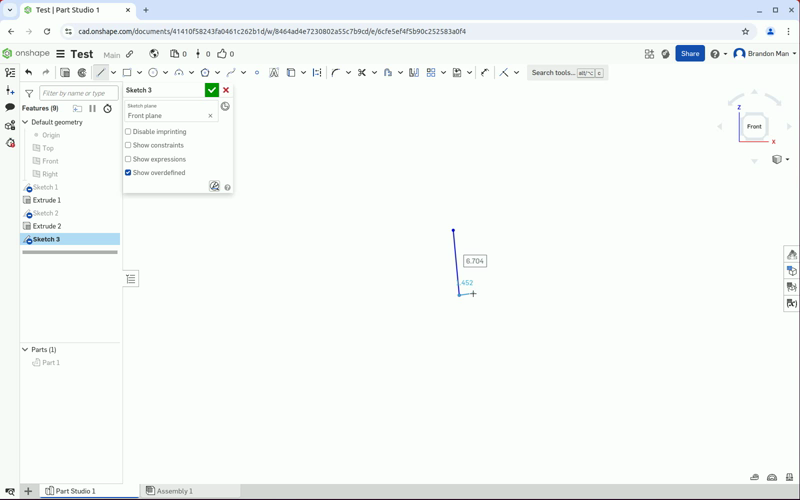
scroll(6)
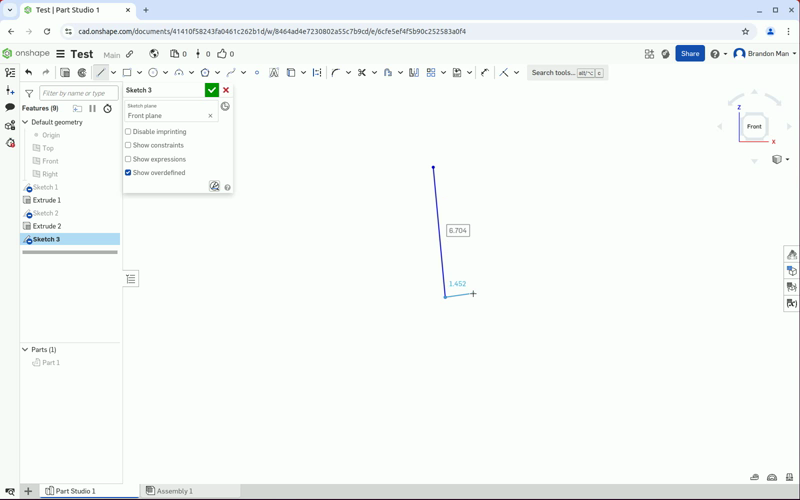
scroll(6)
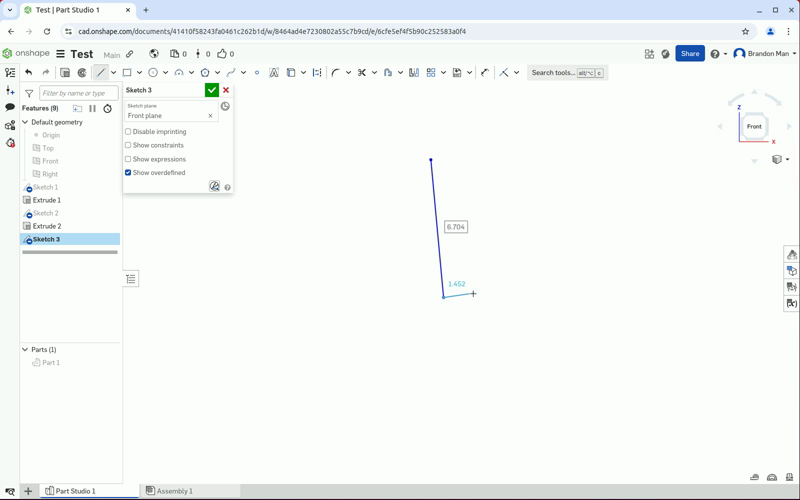
scroll(6)
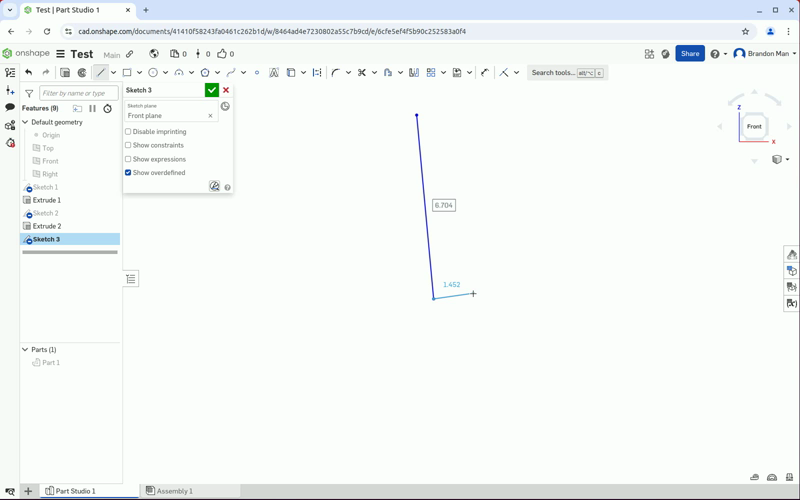
scroll(6)
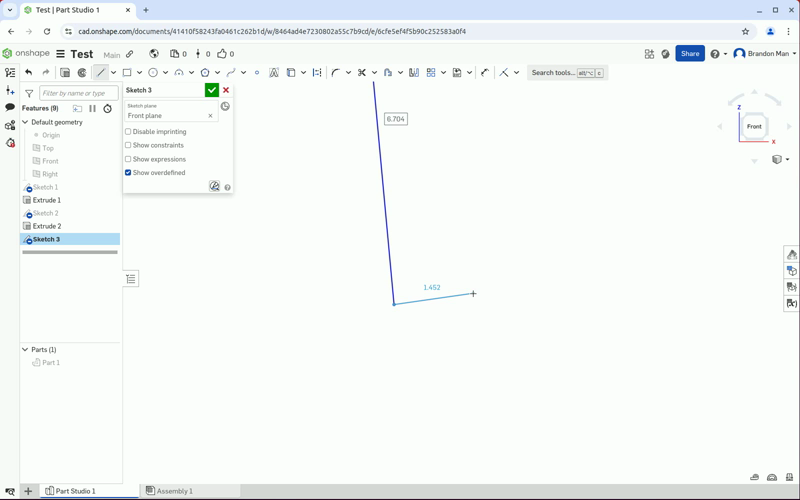
click(473, 293)
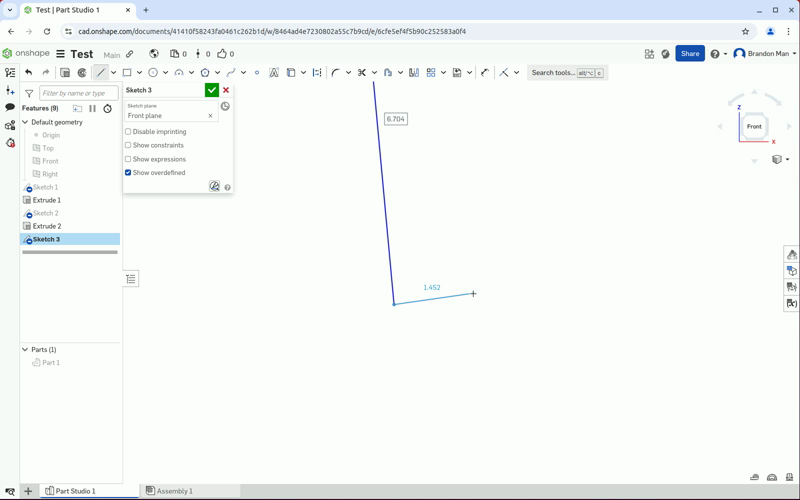
scroll(-6)
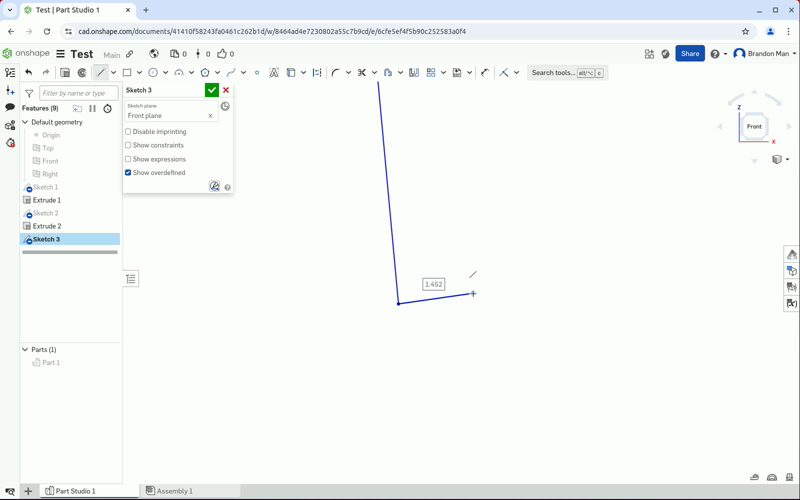
scroll(-6)
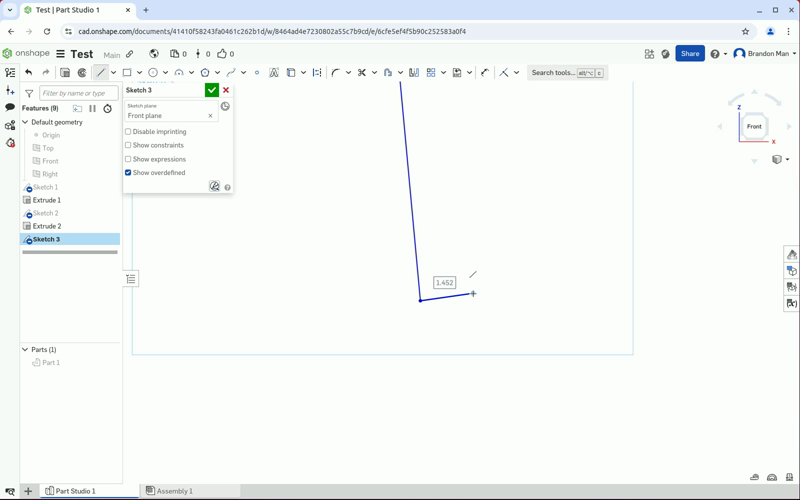
scroll(-6)
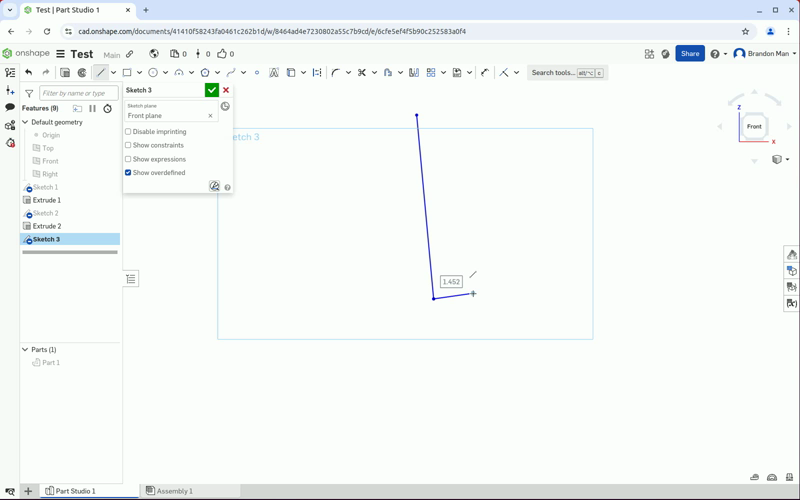
scroll(-6)
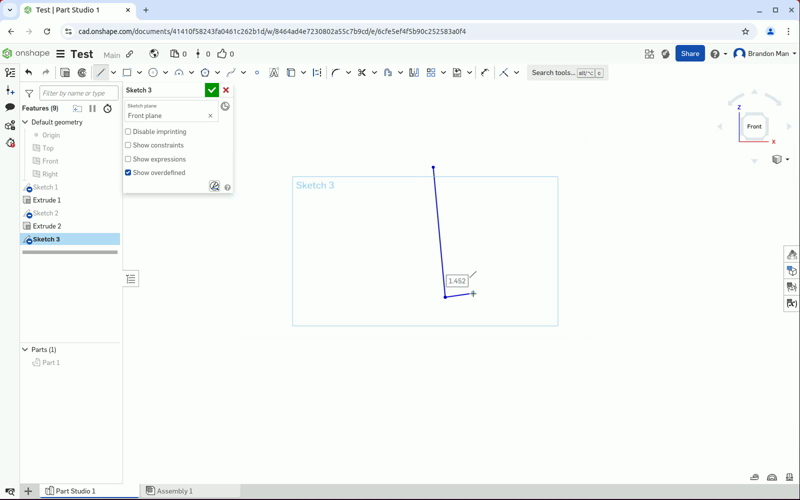
scroll(-6)
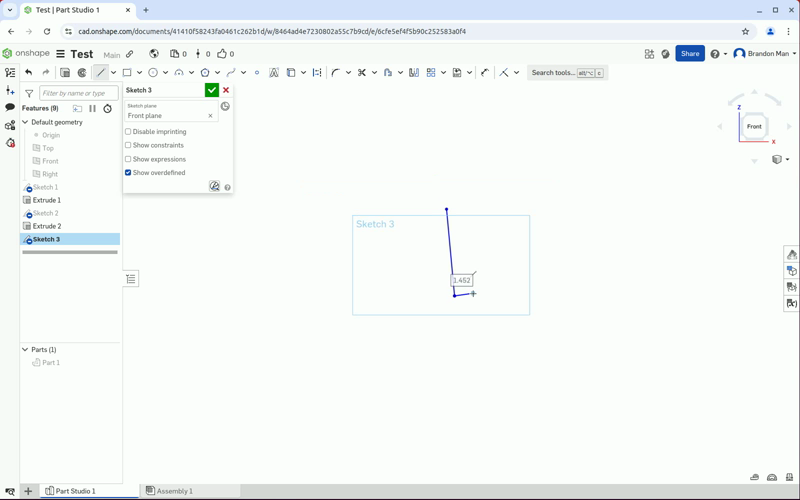
scroll(-6)
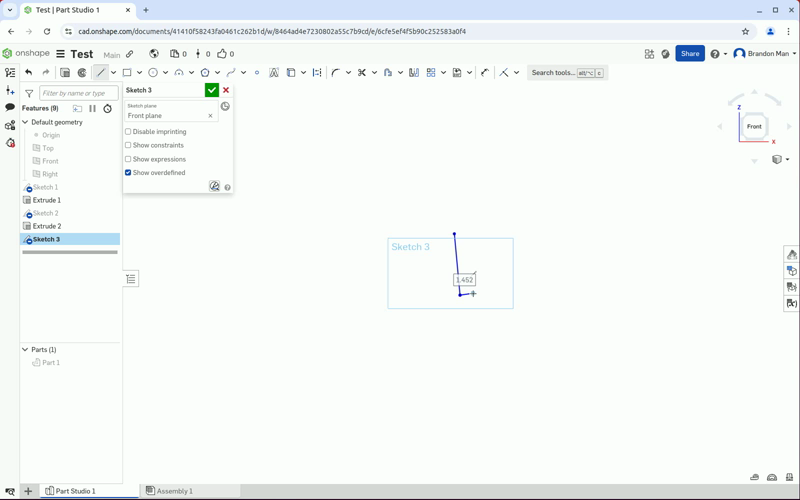
scroll(-6)
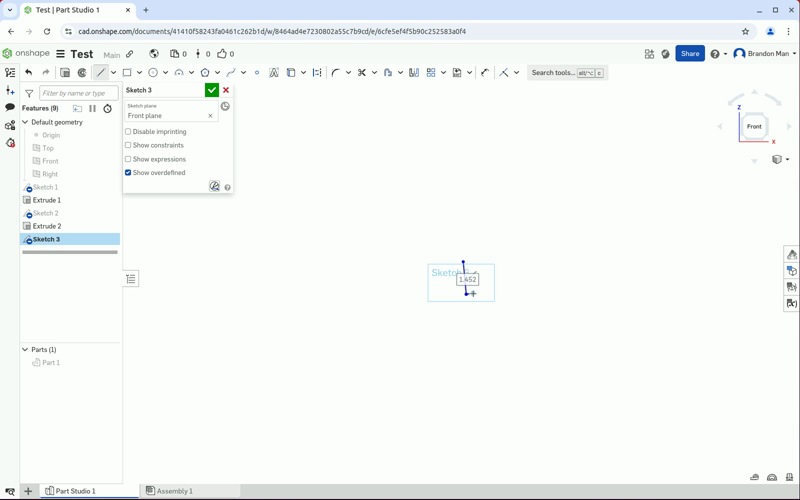
key_up(shift)
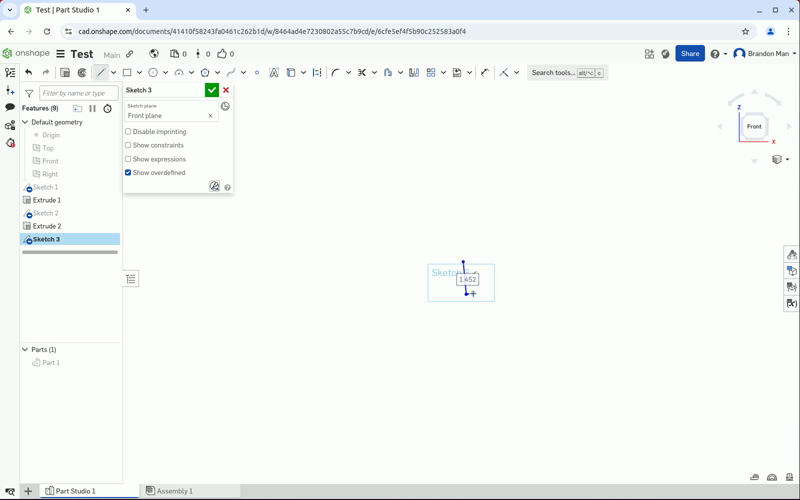
key_down(shift)
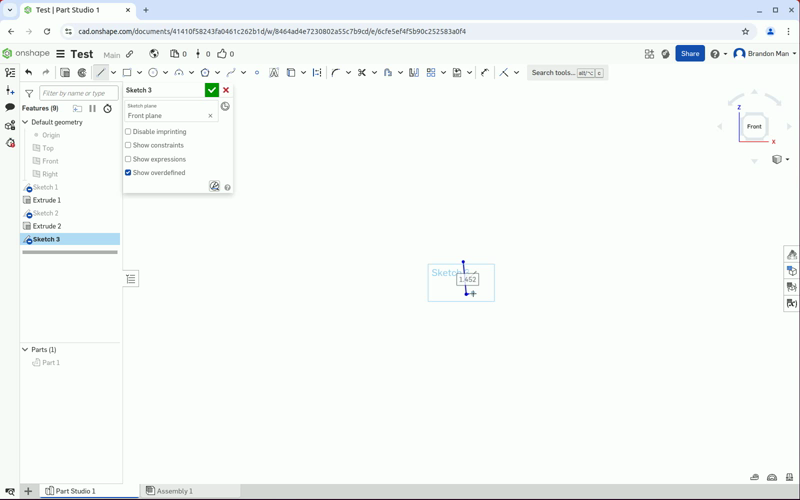
mouse_move(503, 293)
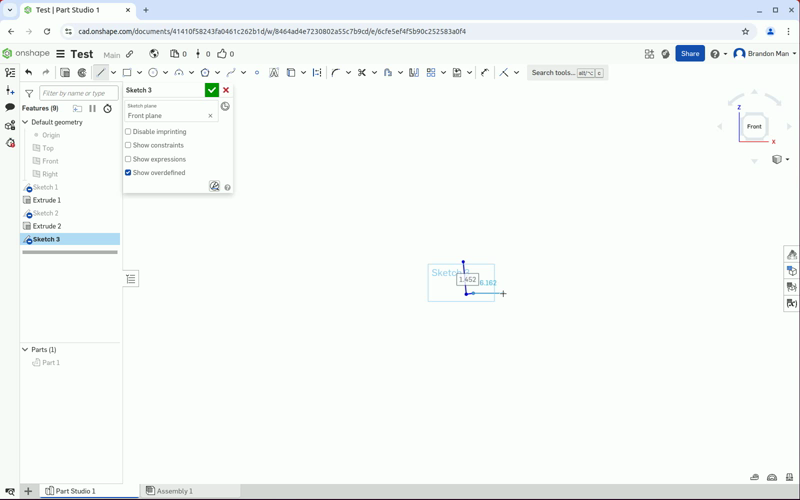
mouse_move(469, 261)
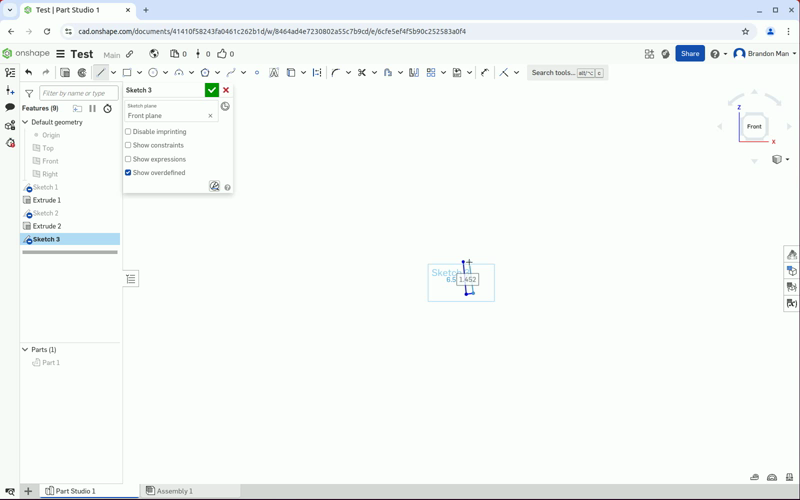
click(469, 261)
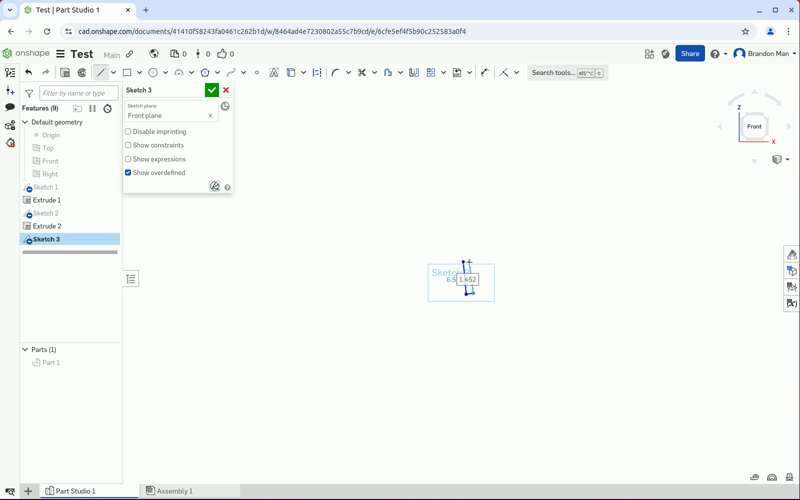
key_up(shift)
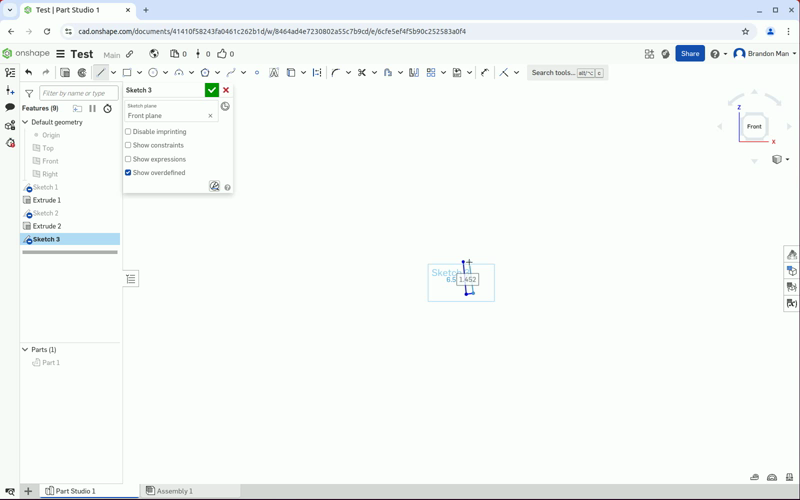
mouse_move(499, 261)
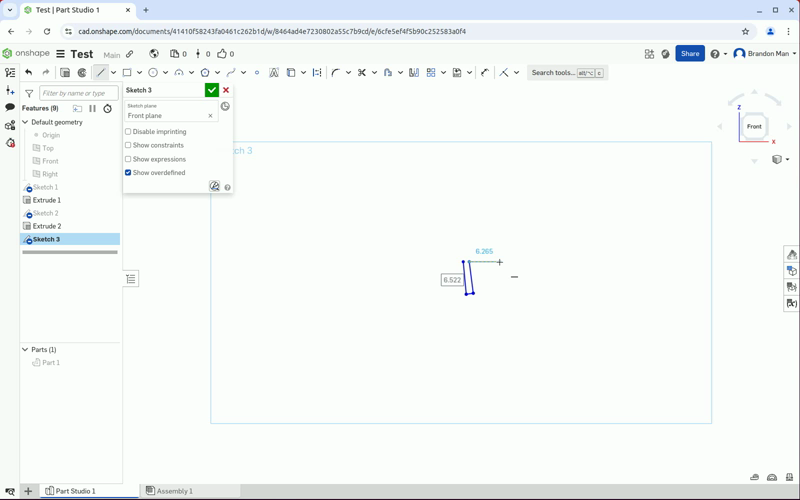
key_down(shift)
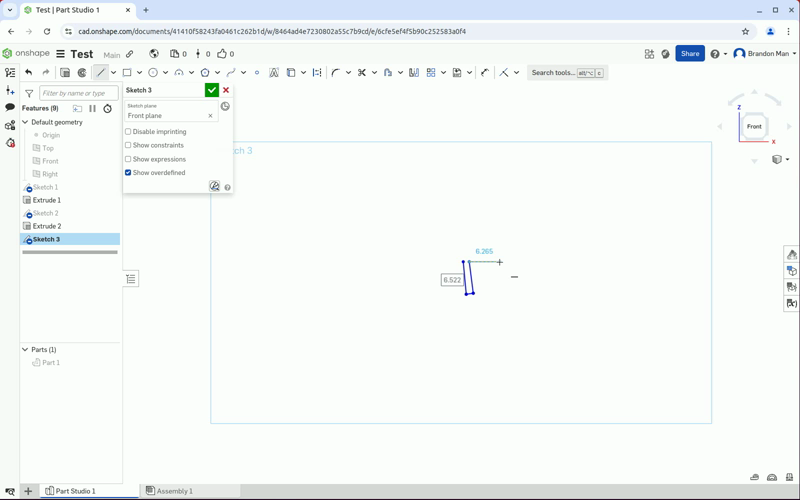
mouse_move(463, 261)
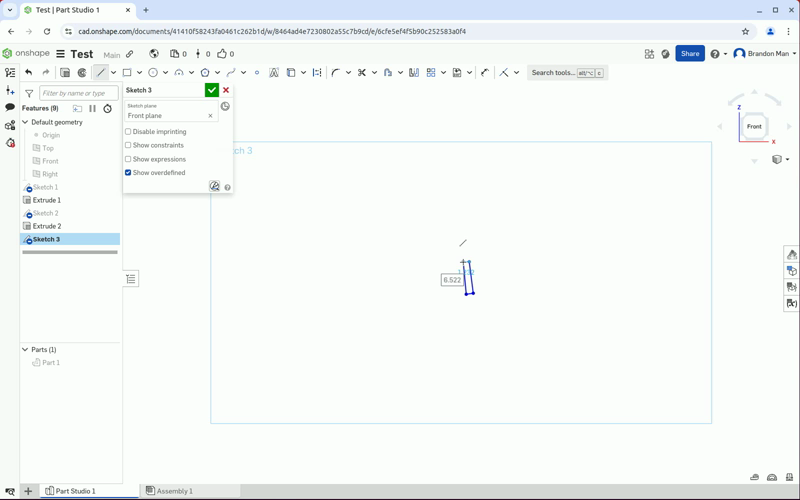
scroll(6)
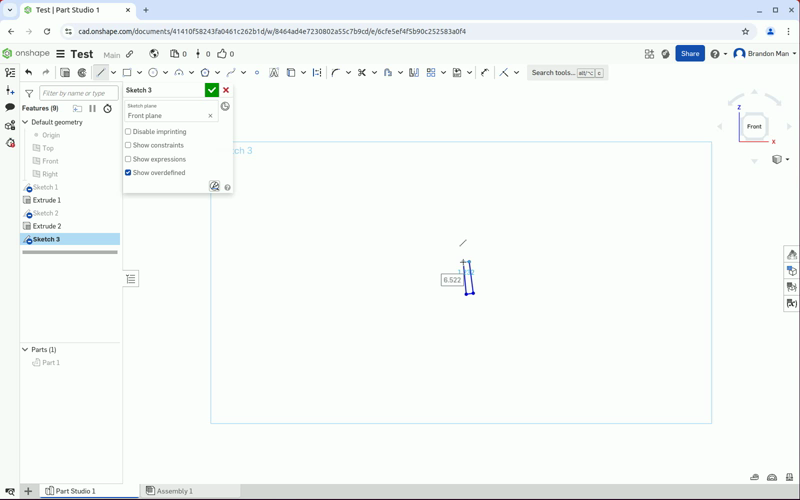
scroll(6)
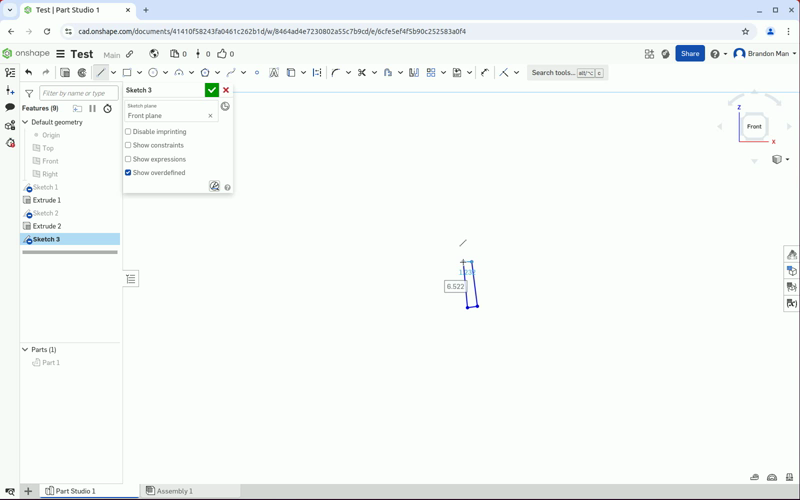
scroll(6)
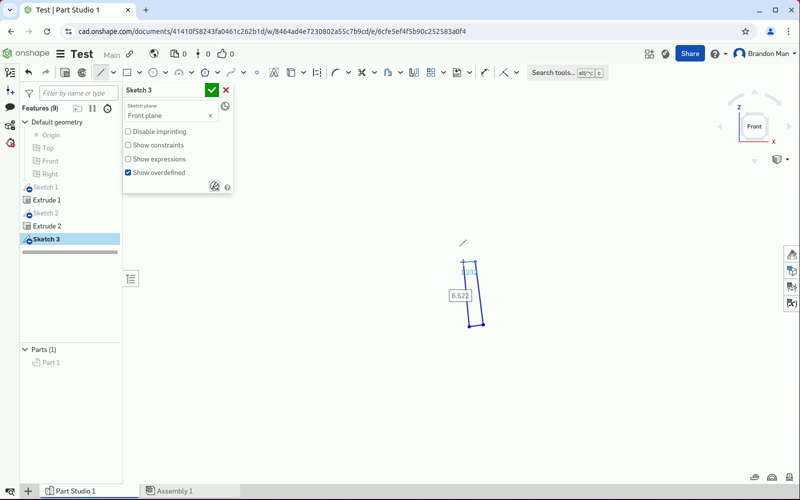
scroll(6)
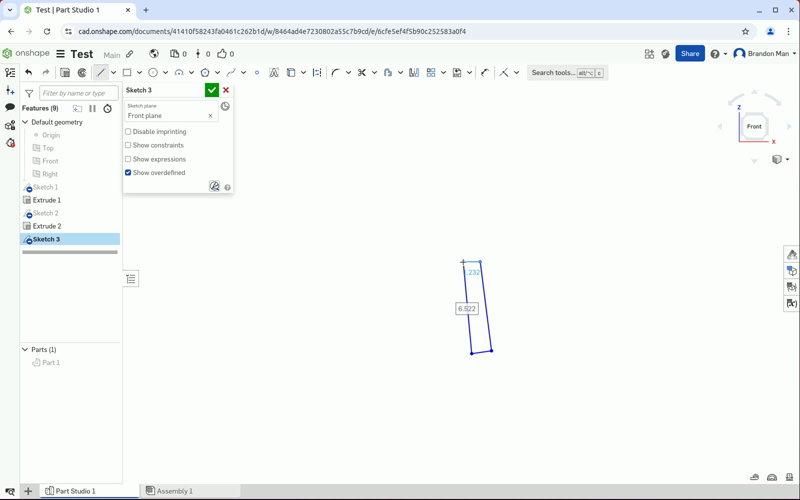
scroll(6)
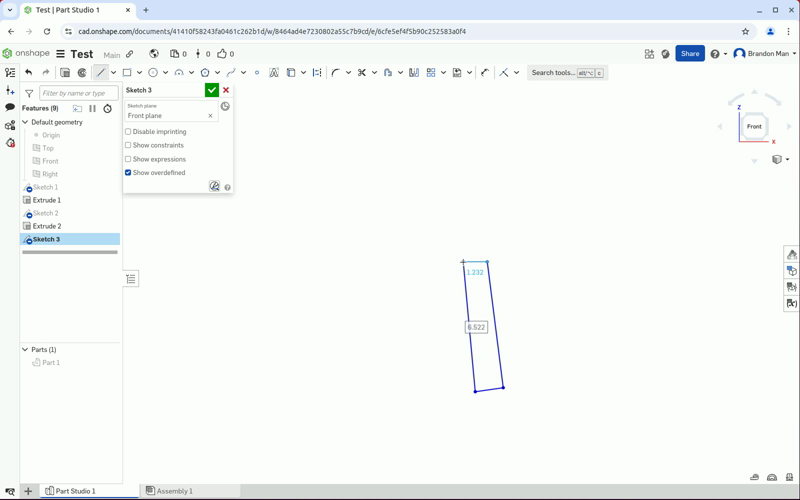
scroll(6)
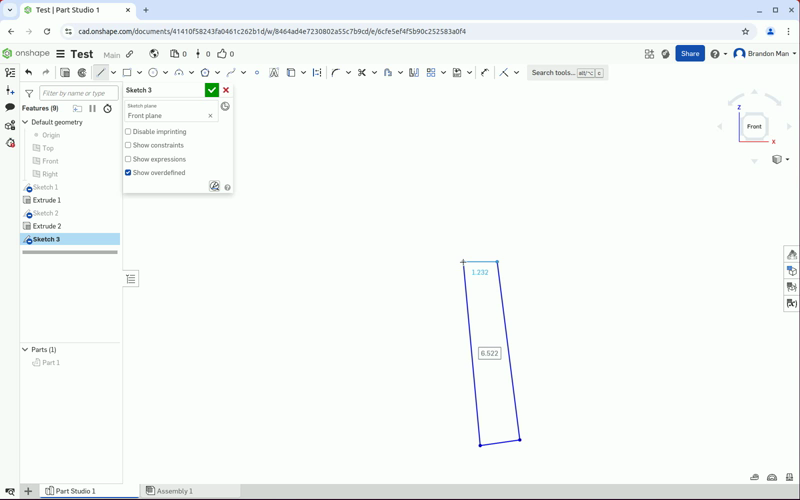
scroll(6)
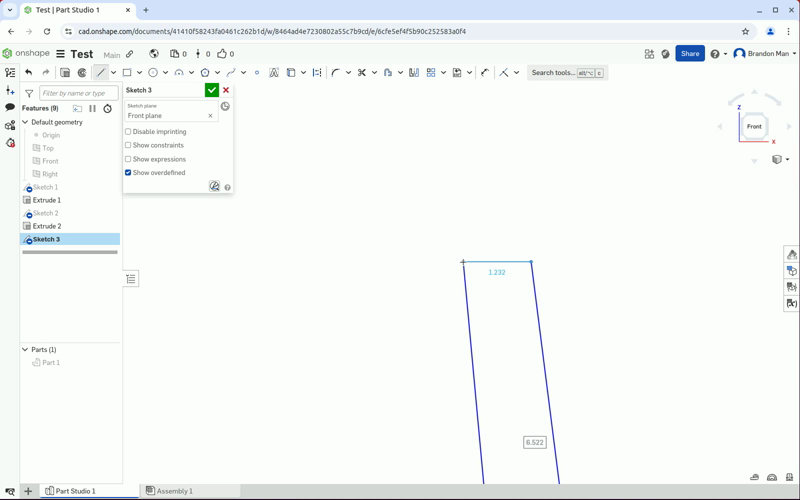
key_up(shift)
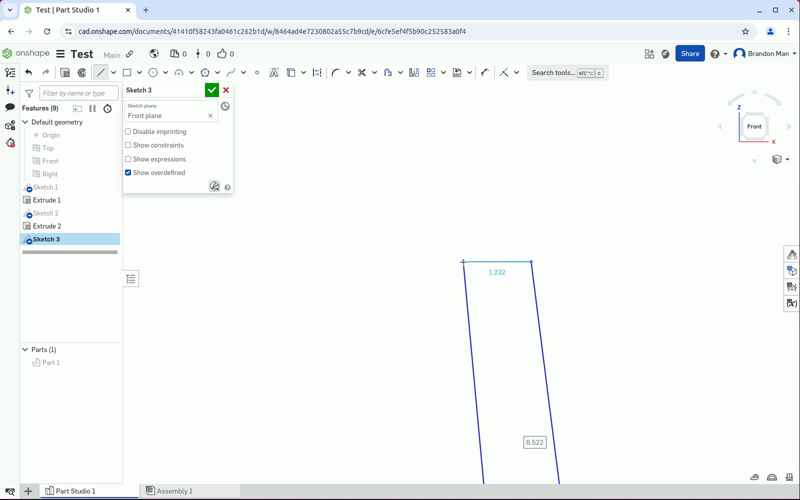
click(463, 261)
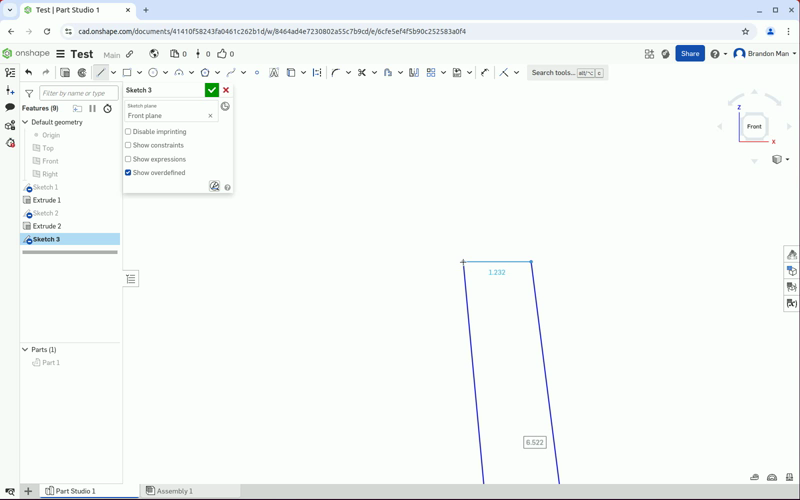
scroll(-6)
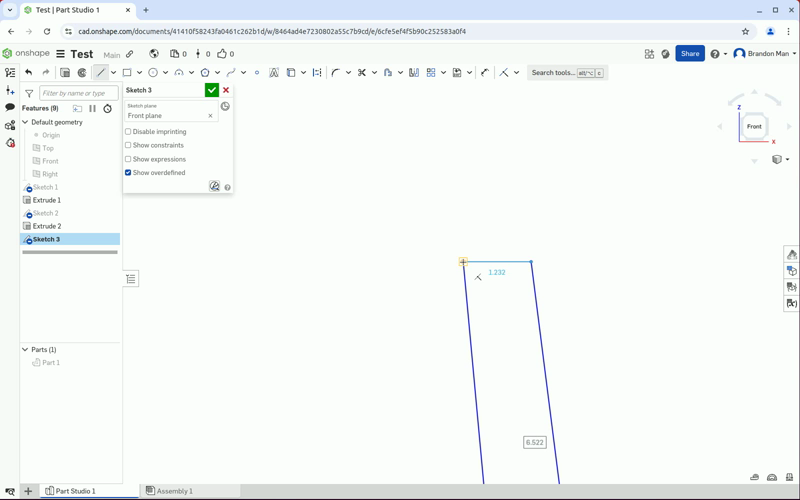
scroll(-6)
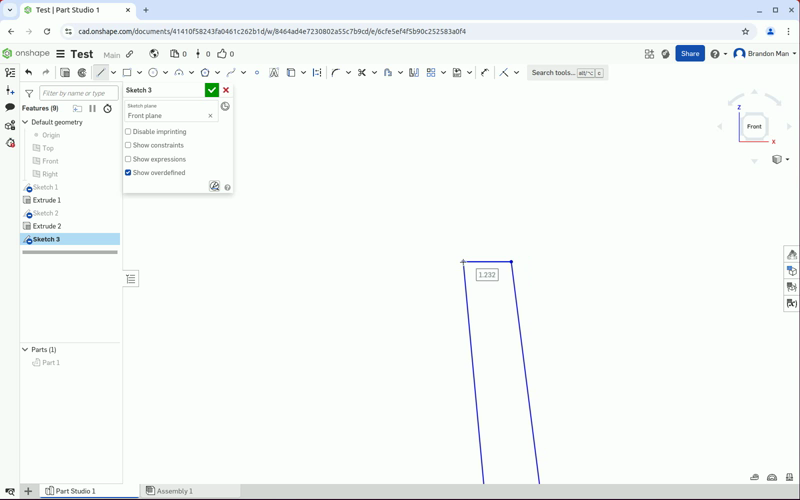
scroll(-6)
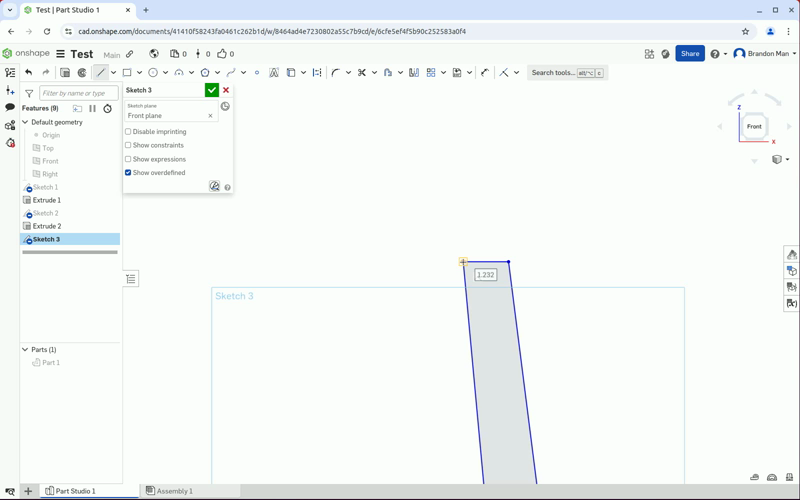
scroll(-6)
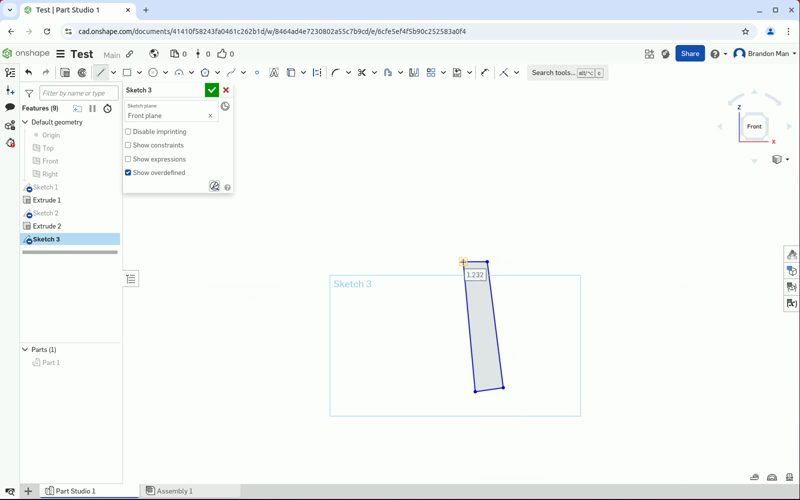
scroll(-6)
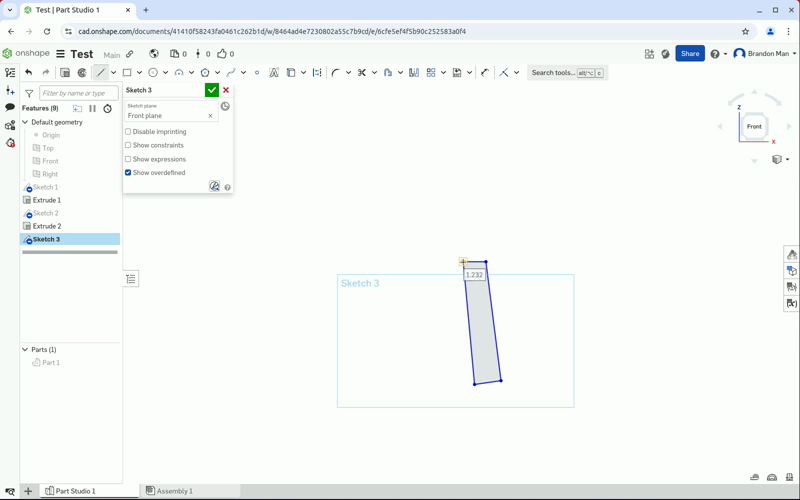
scroll(-6)
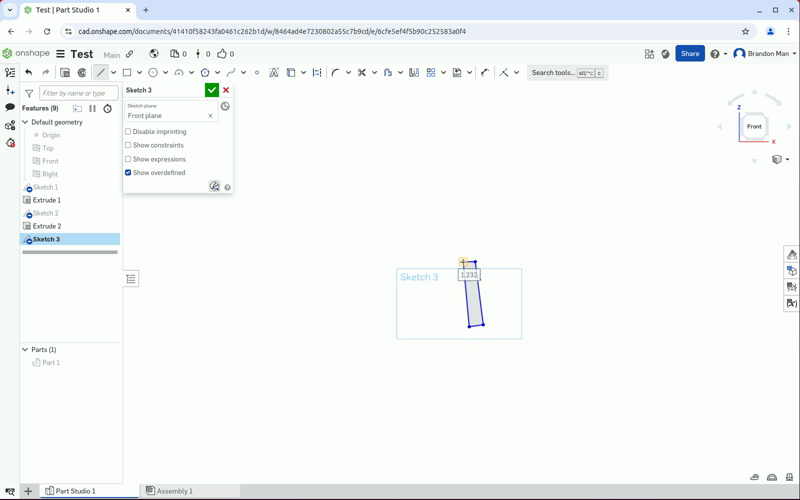
scroll(-6)
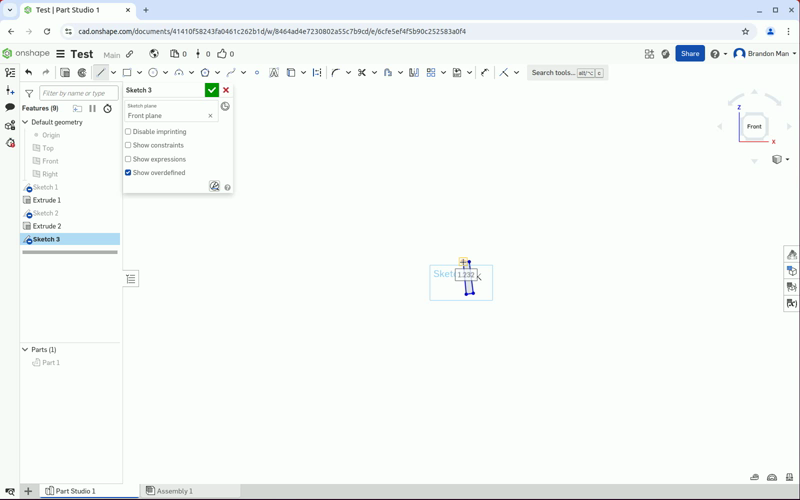
key(esc)
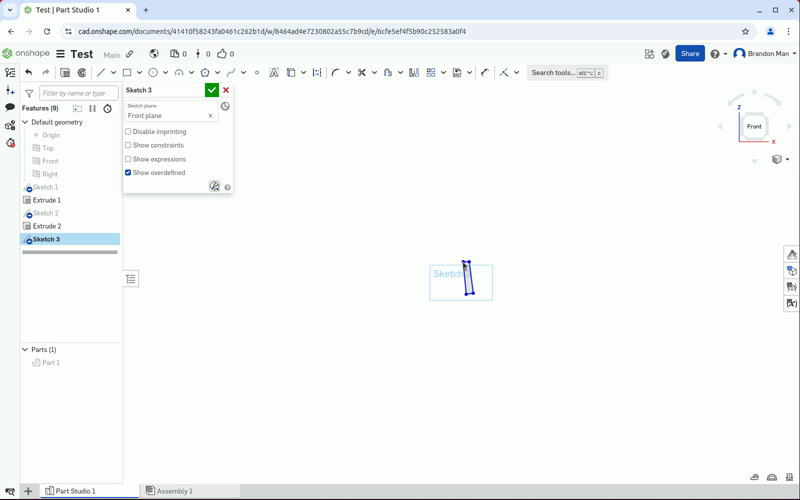
mouse_move(467, 262)
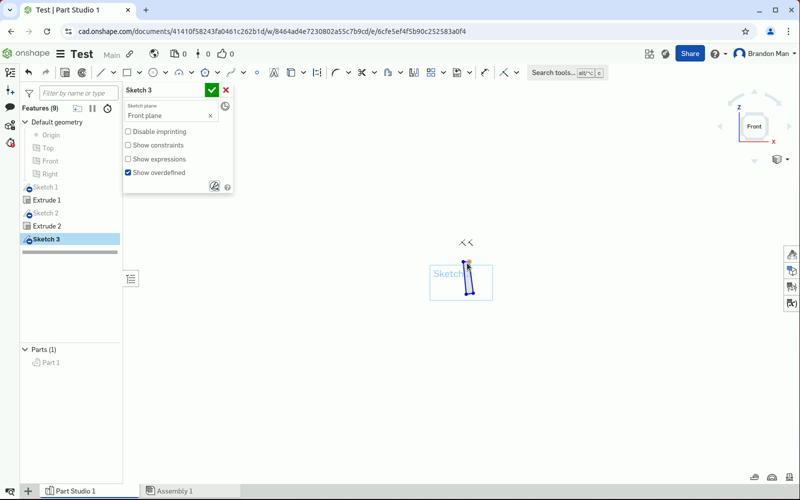
scroll(6)
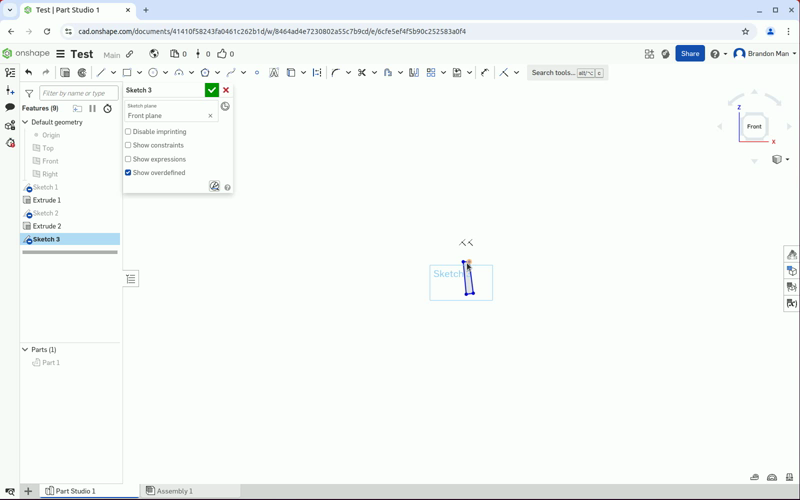
scroll(6)
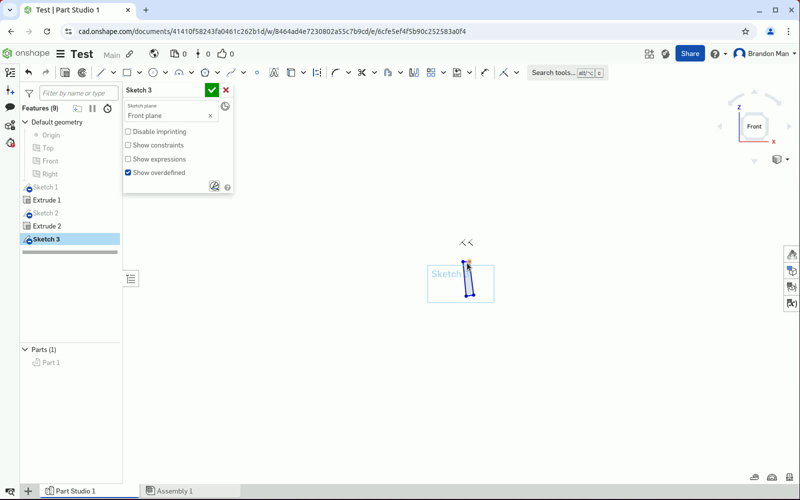
scroll(6)
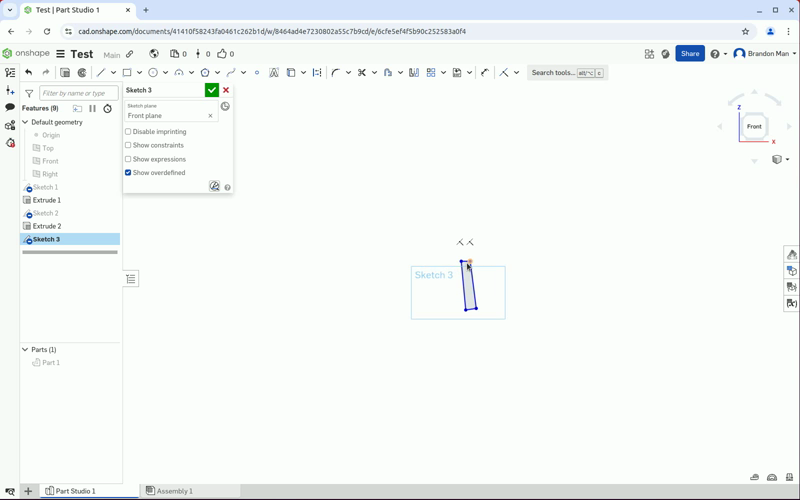
scroll(6)
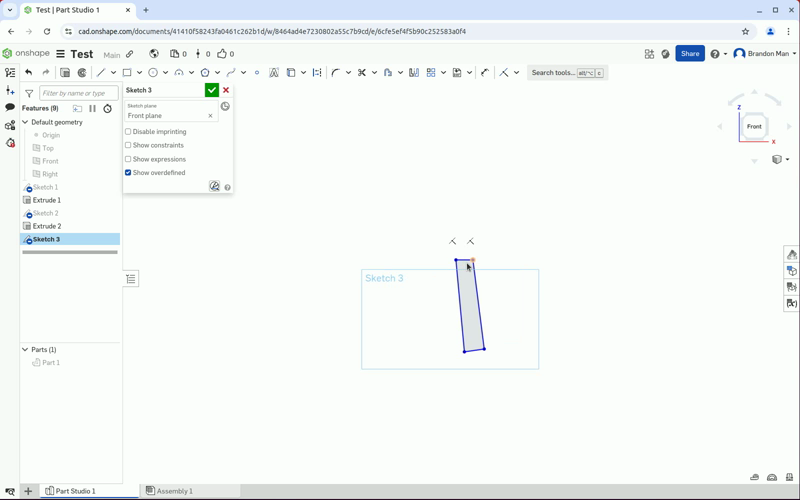
scroll(6)
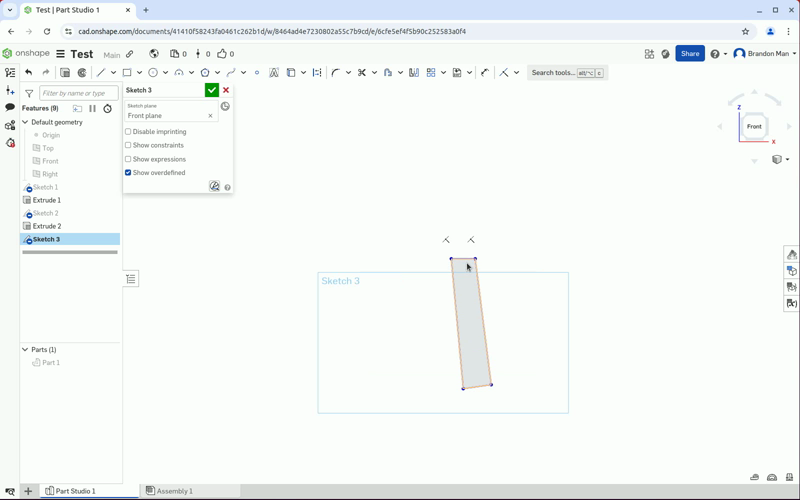
scroll(6)
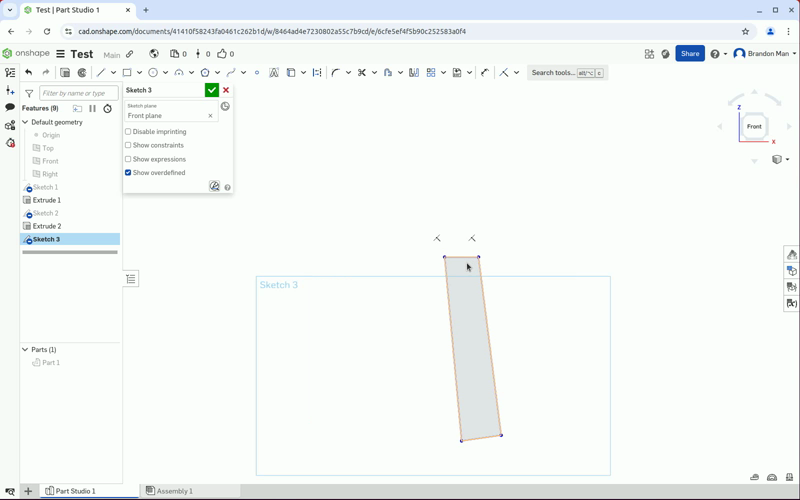
scroll(6)
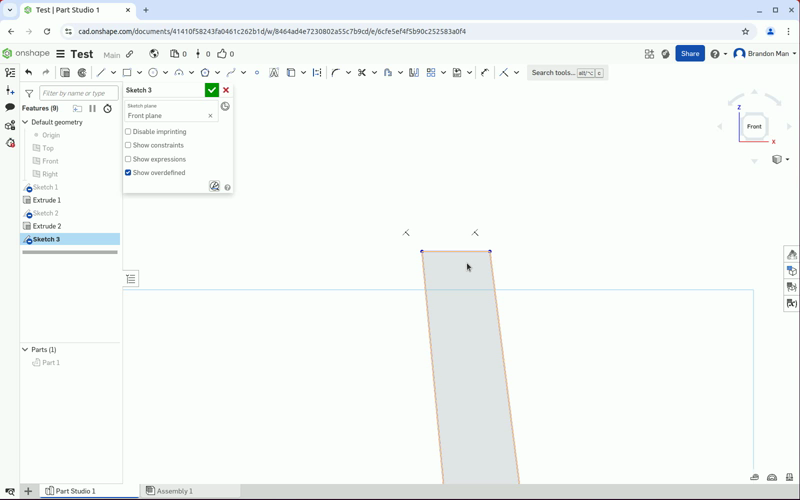
click(467, 262)
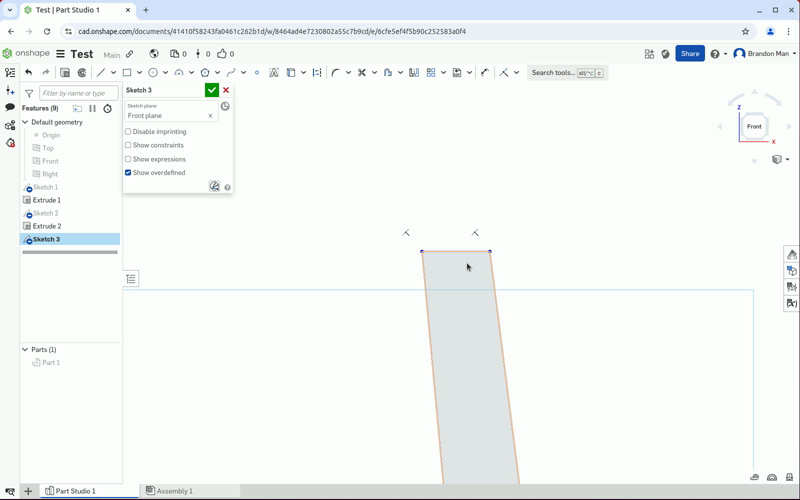
scroll(-6)
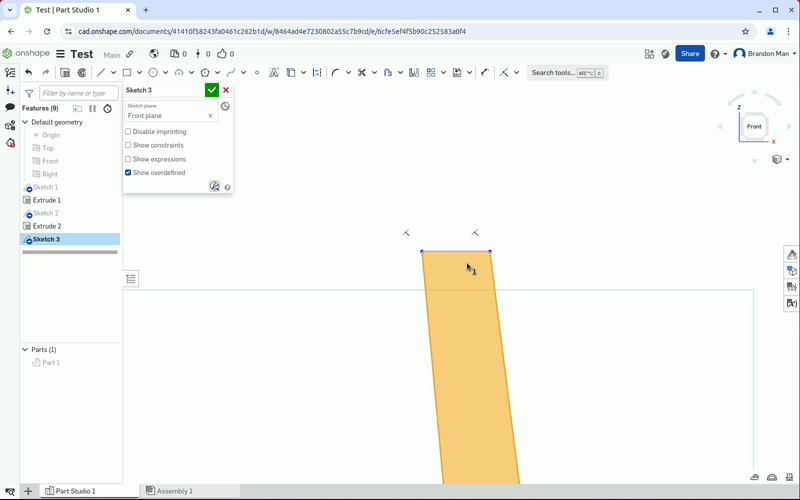
scroll(-6)
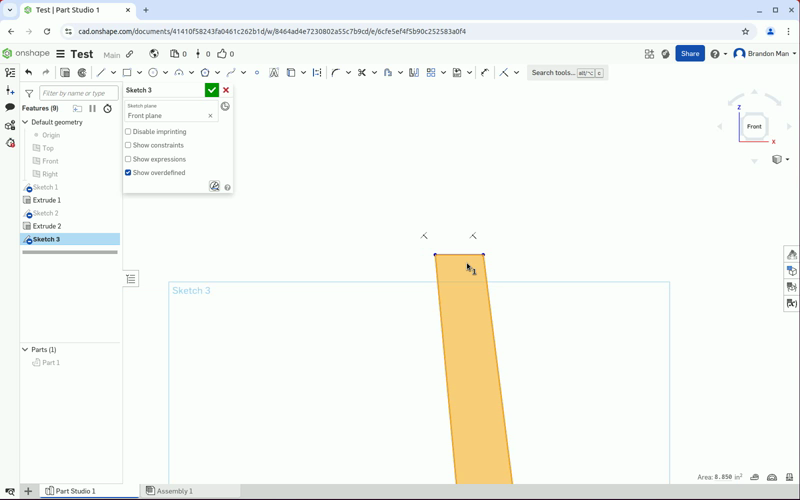
scroll(-6)
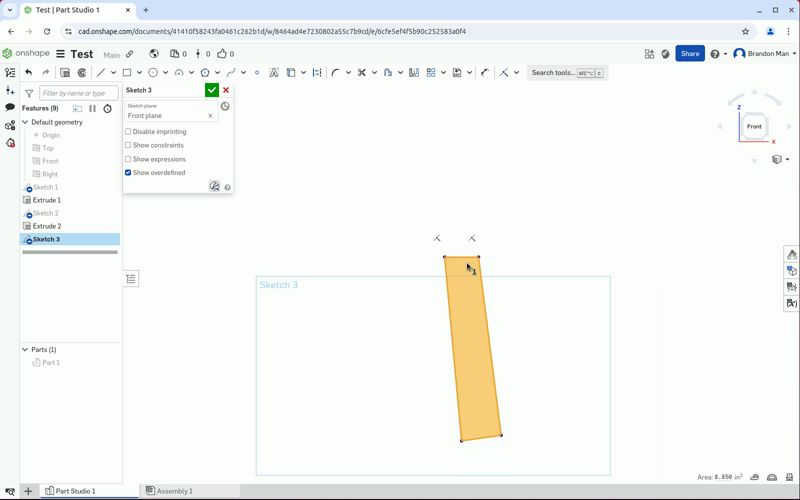
scroll(-6)
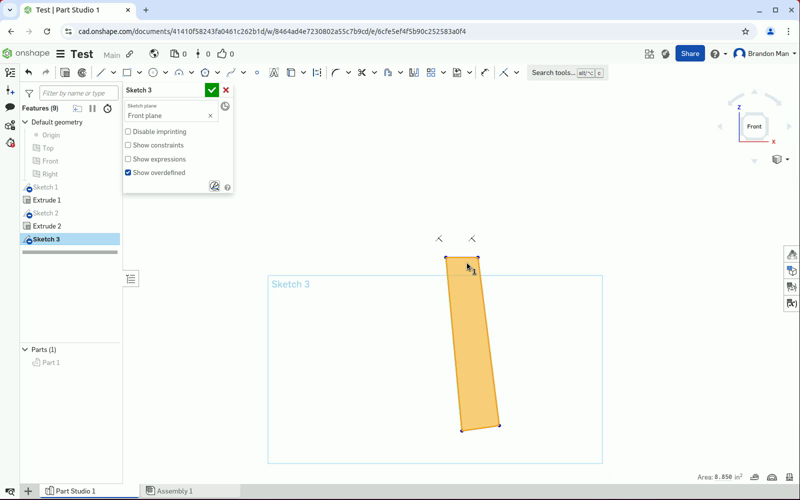
scroll(-6)
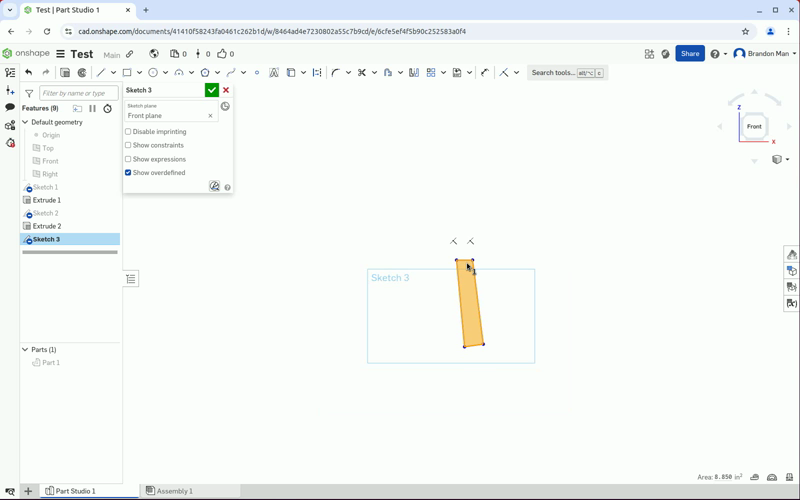
scroll(-6)
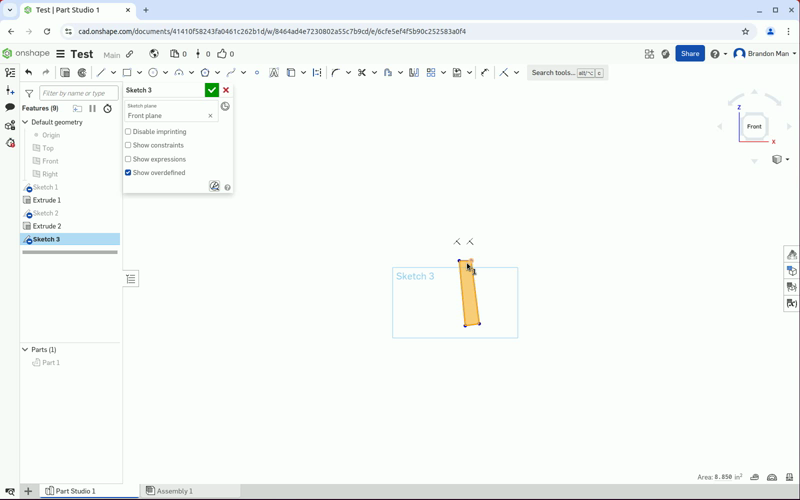
scroll(-6)
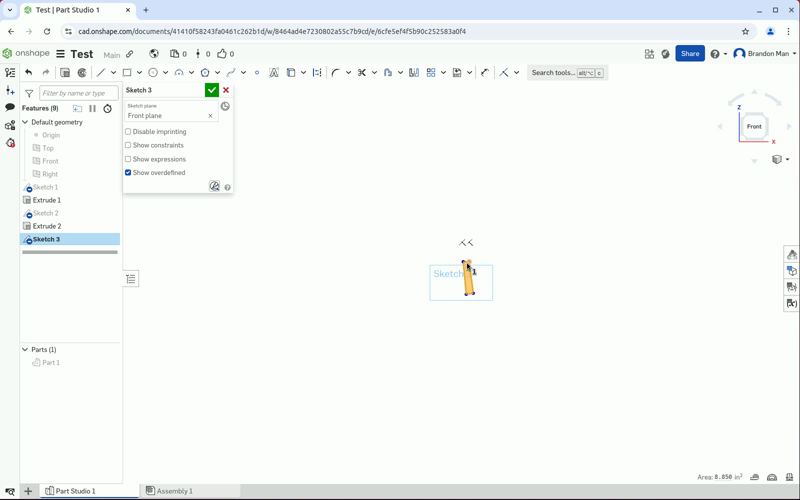
mouse_move(73, 352)
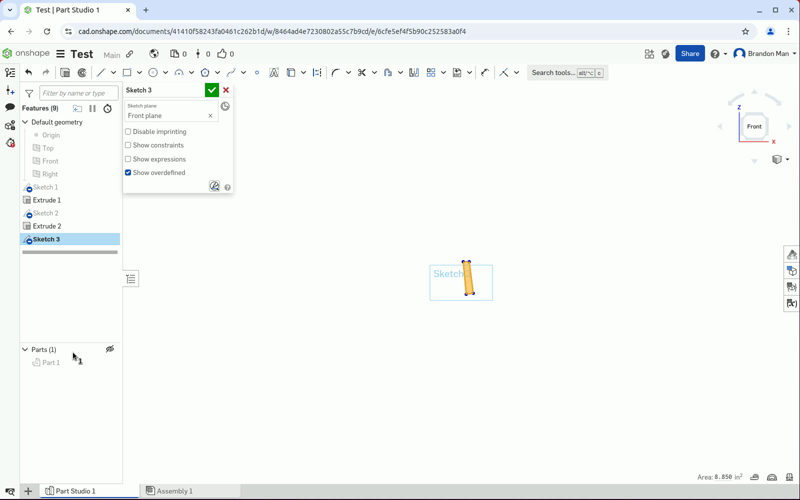
key(shift+y)
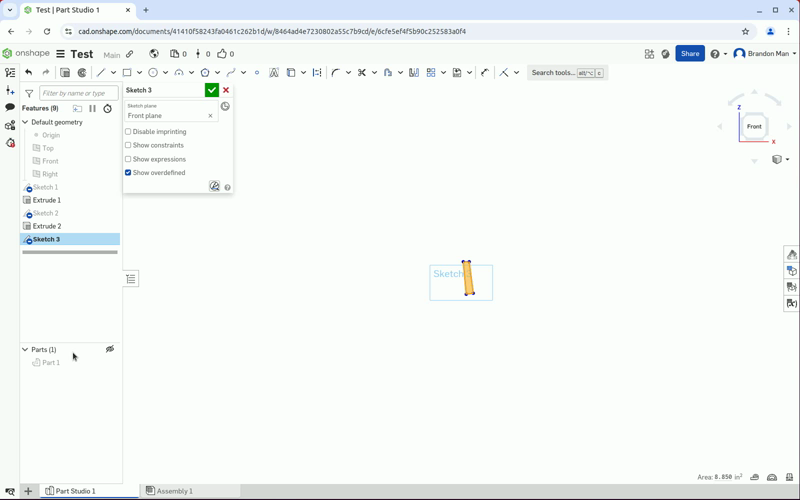
key(shift+e)
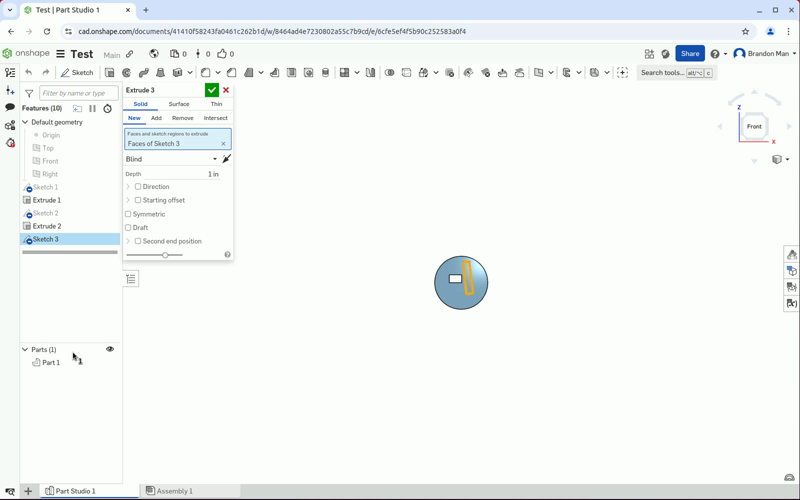
mouse_move(143, 106)
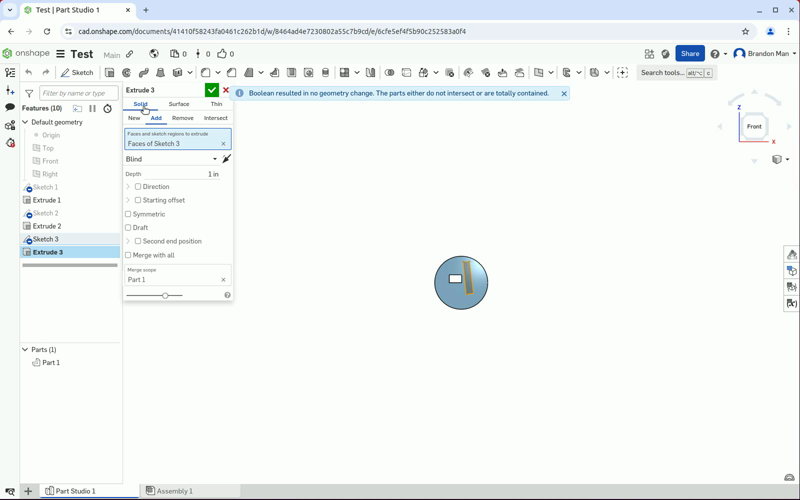
click(143, 106)
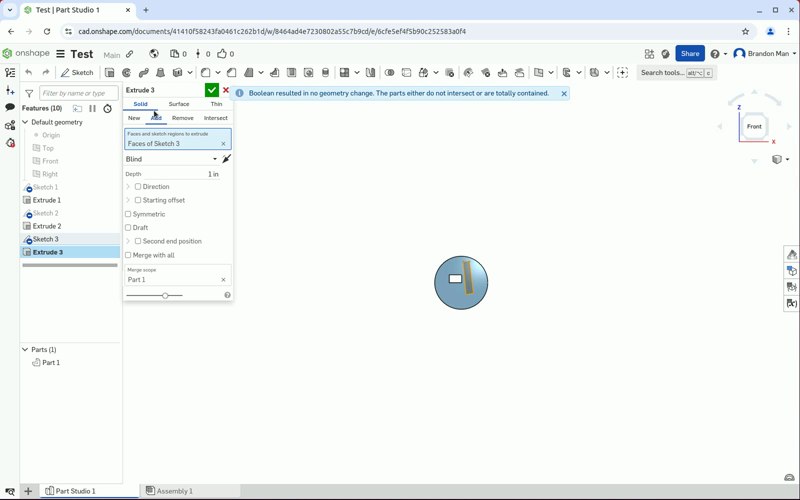
mouse_move(186, 120)
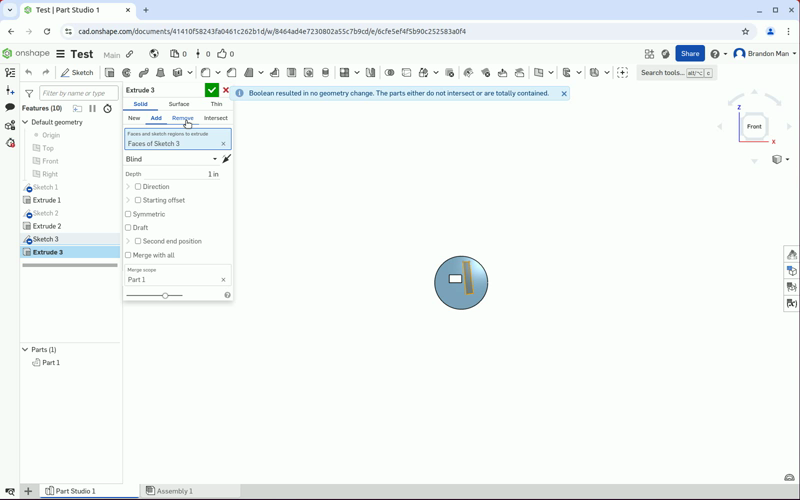
click(186, 120)
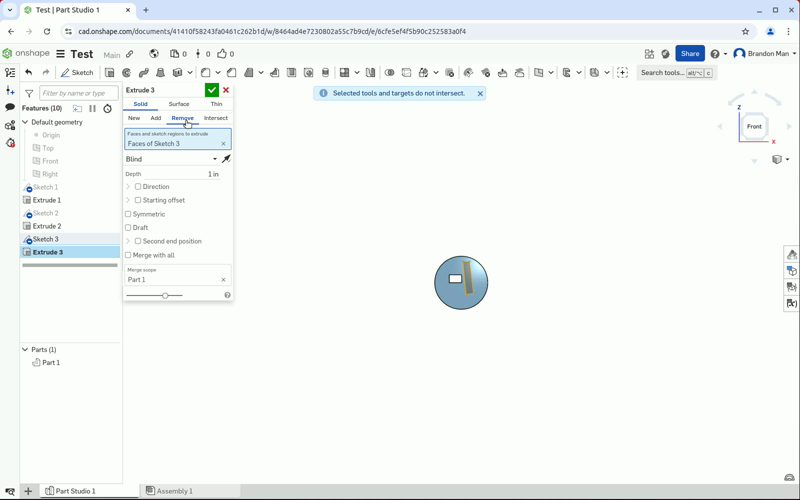
key(tab, 4)
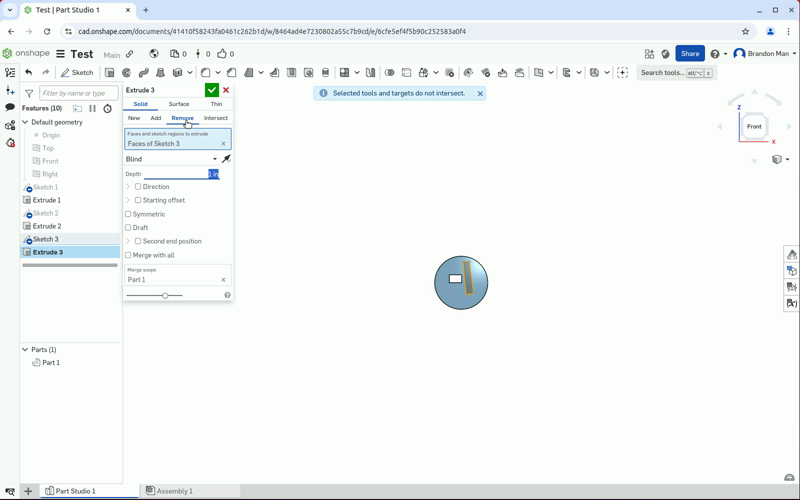
text(-4.574)
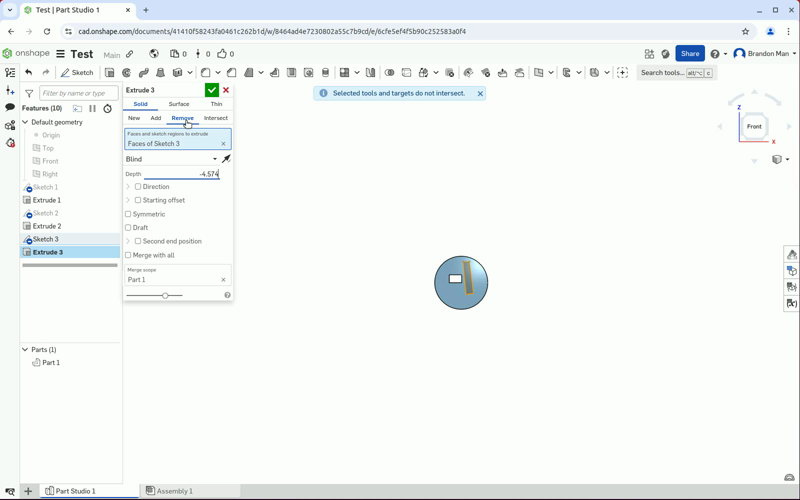
key(tab, 6)
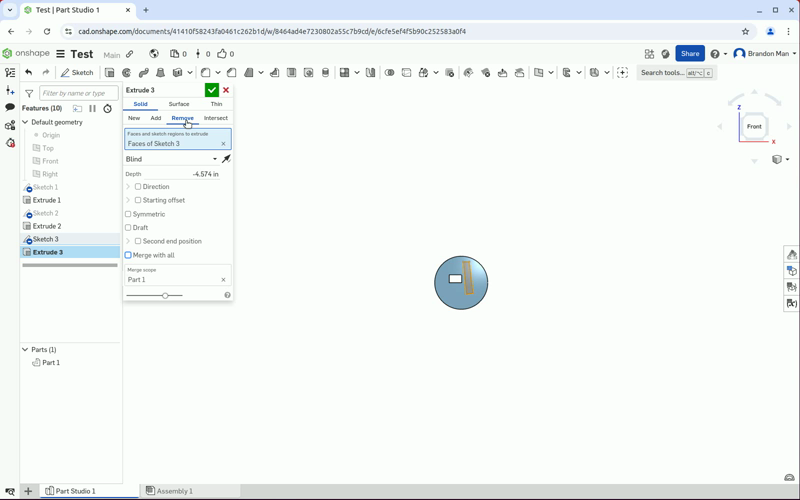
key(space)
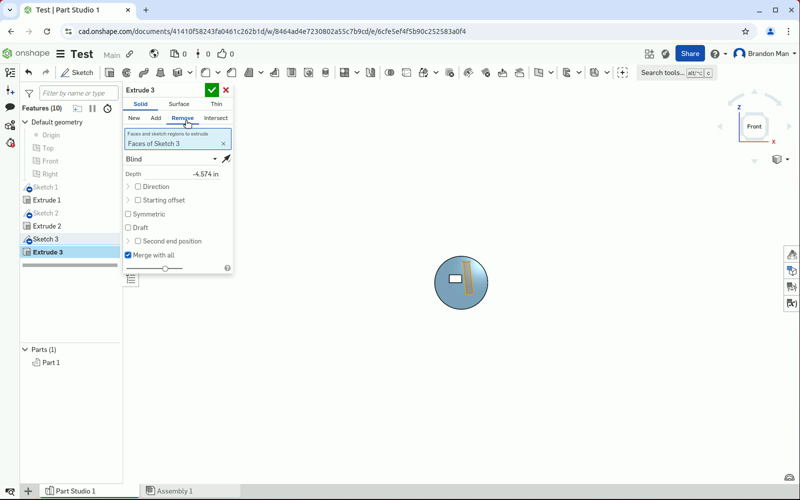
key(enter)
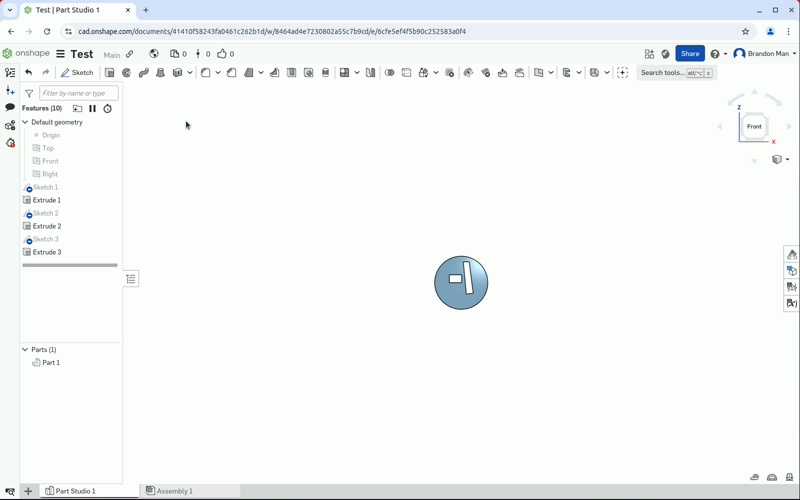
key(shift+h)
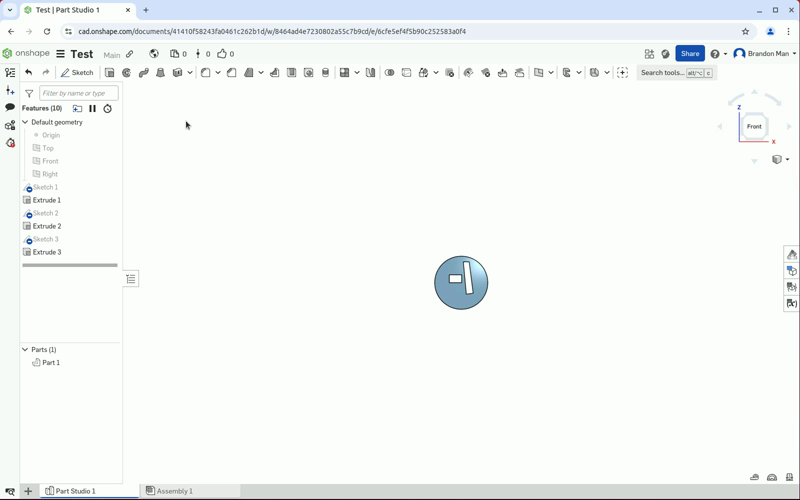
key(shift+h)
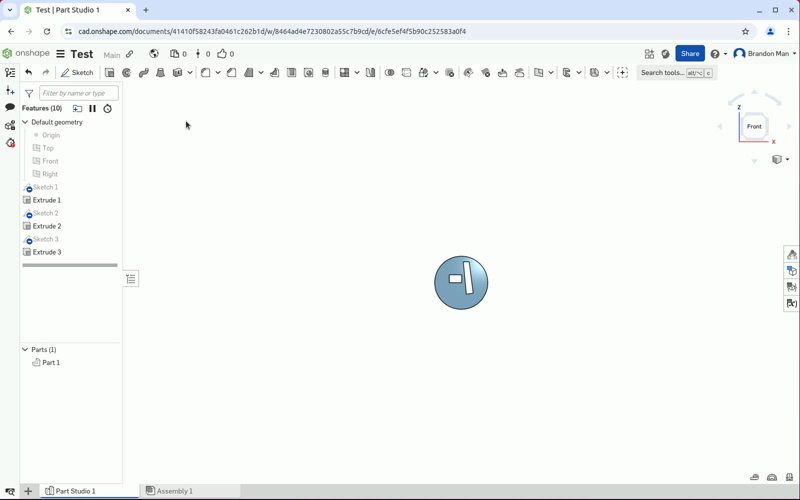
mouse_move(73, 189)
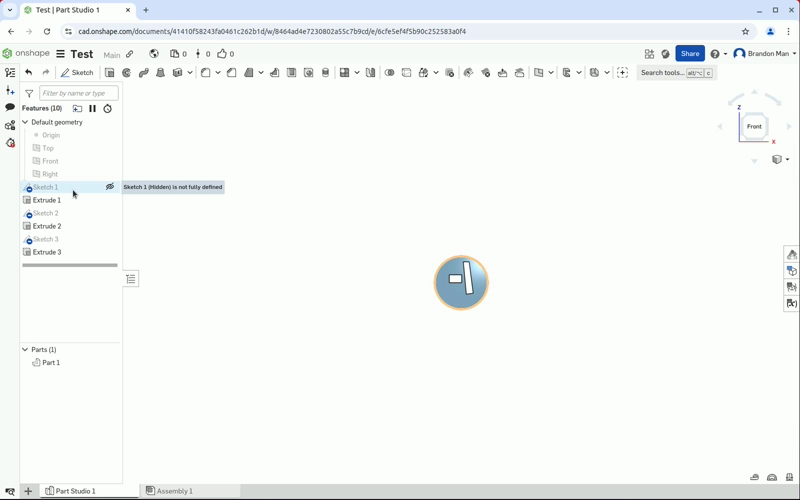
click(73, 189)
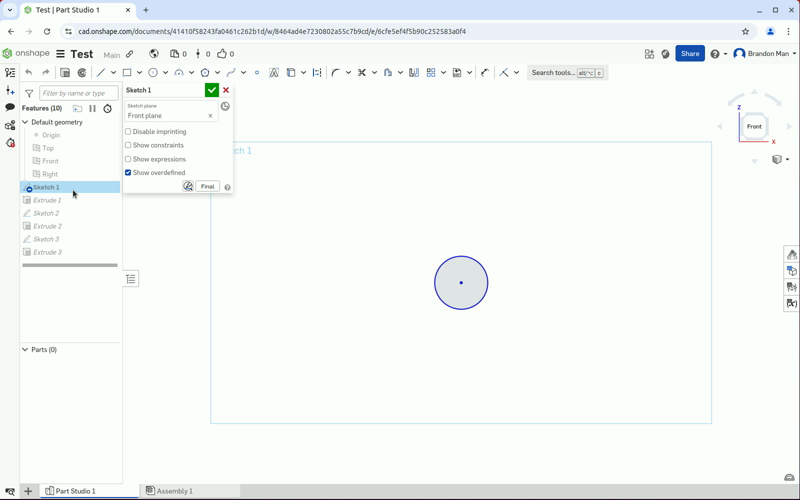
mouse_move(229, 92)
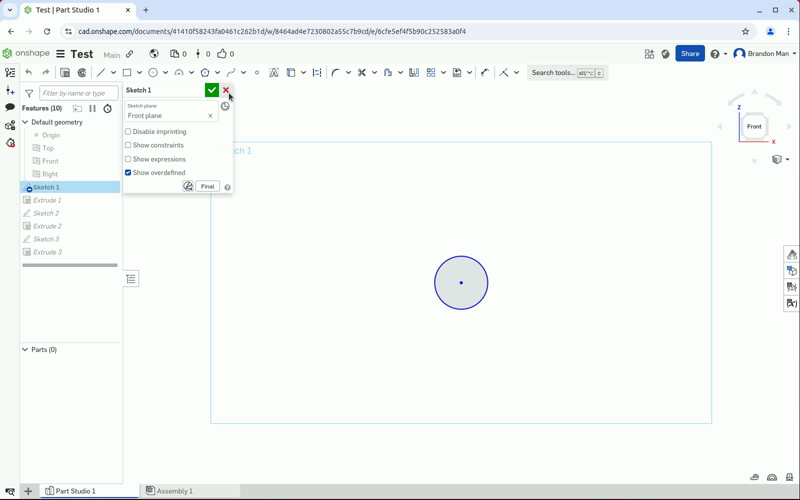
click(229, 92)
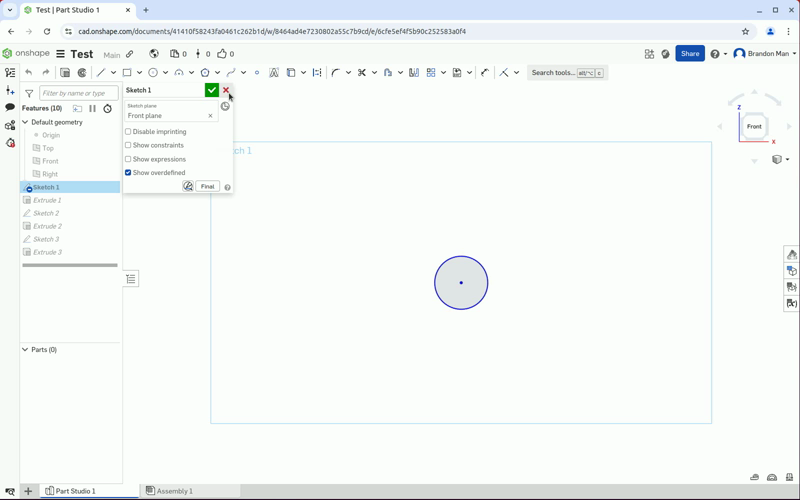
key(shift+s)
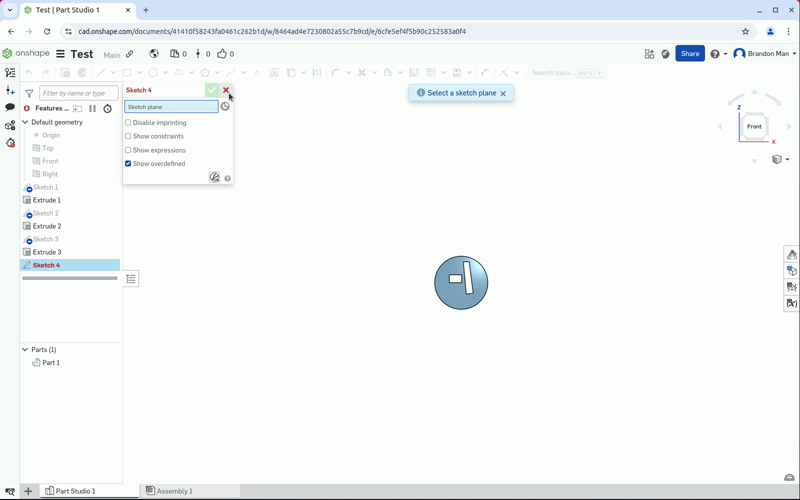
mouse_move(73, 163)
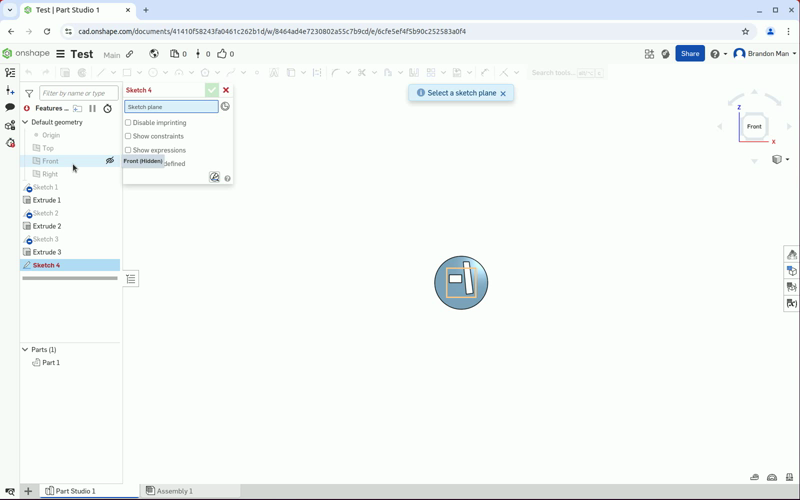
click(73, 163)
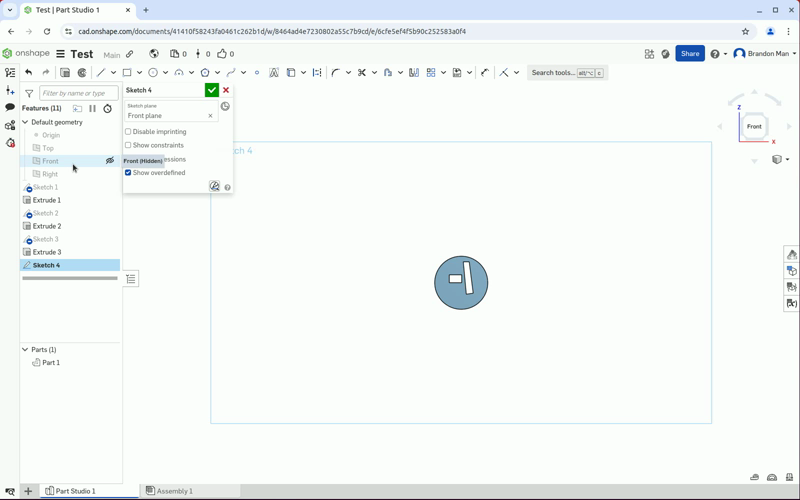
mouse_move(73, 352)
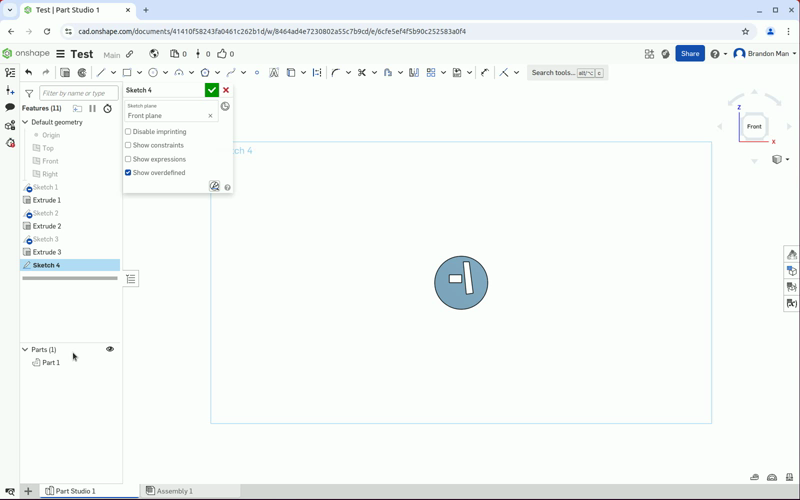
key(y)
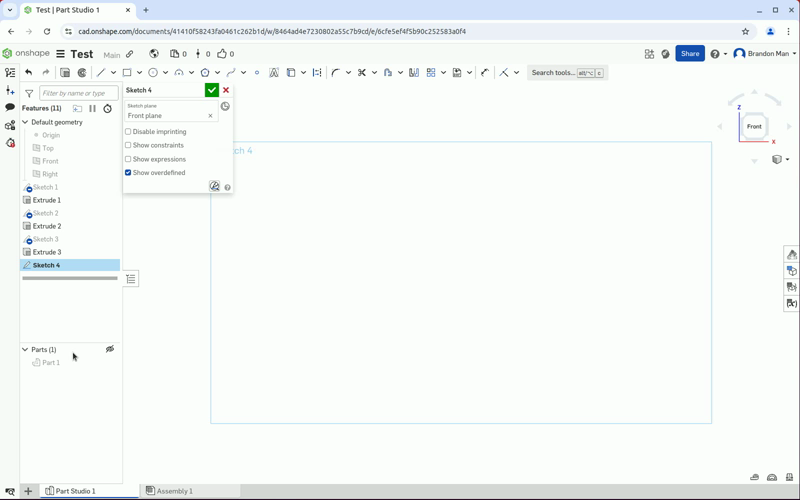
key(c)
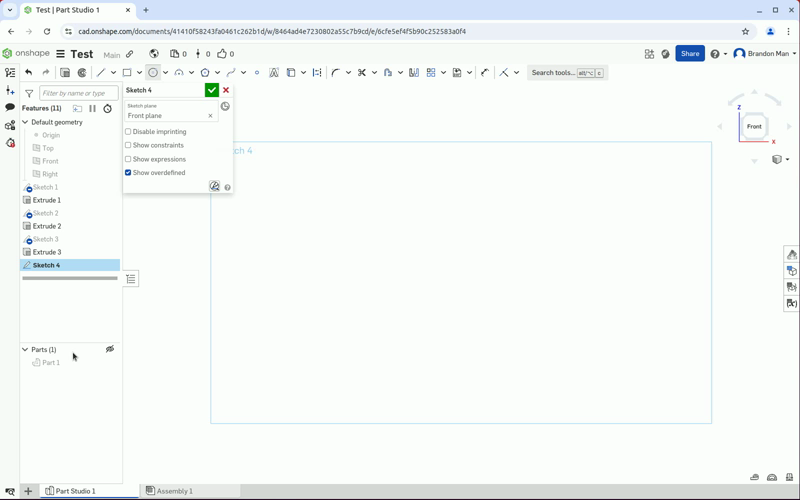
key_down(shift)
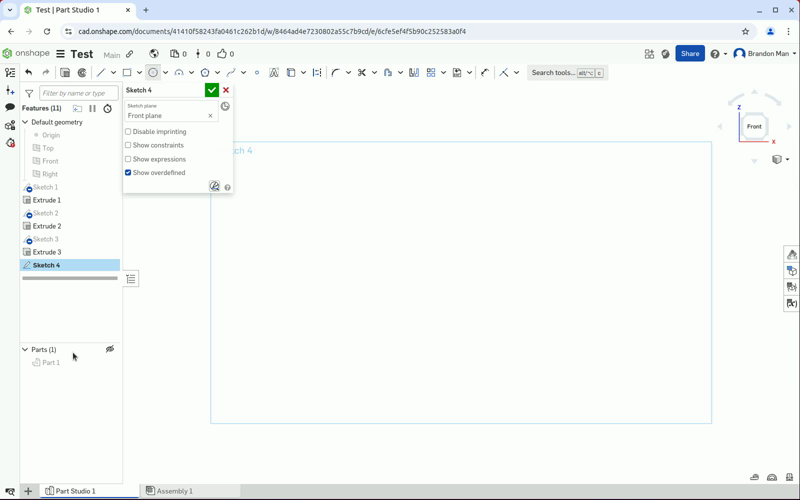
mouse_move(461, 282)
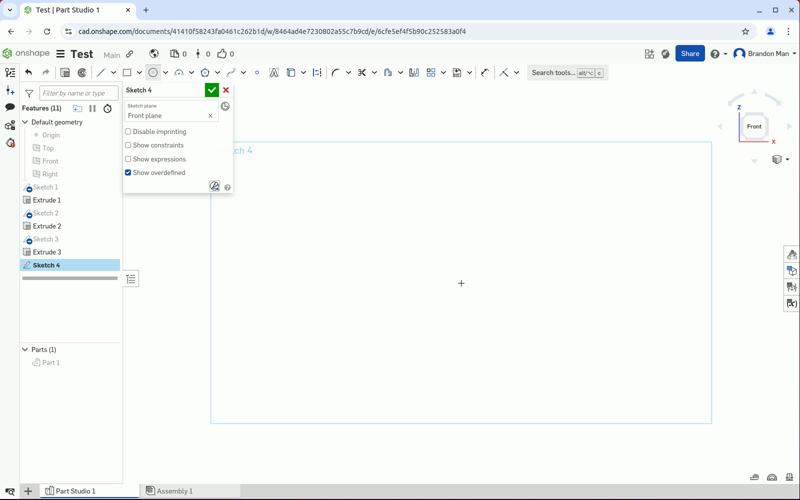
click(461, 282)
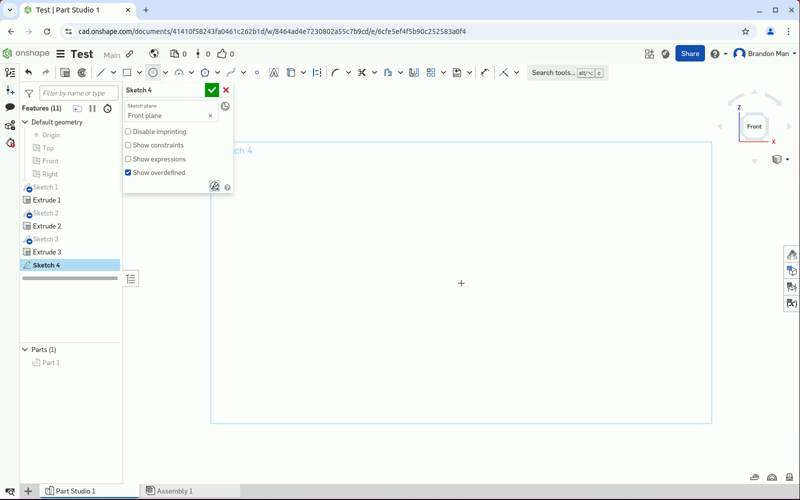
key_up(shift)
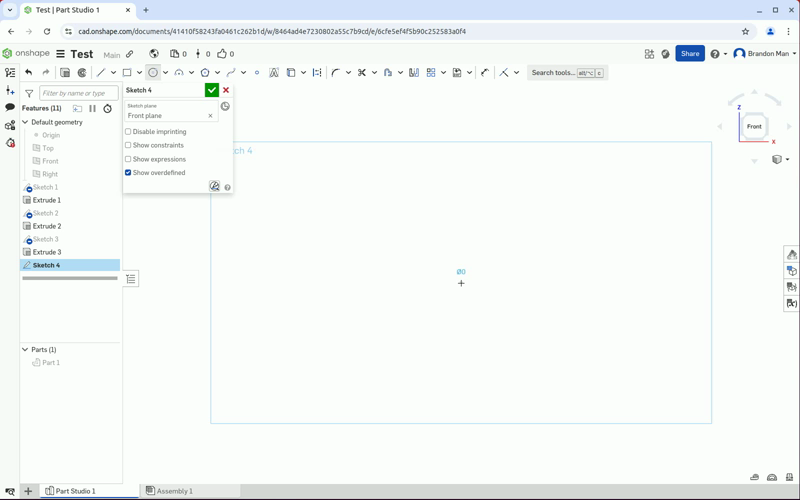
mouse_move(474, 282)
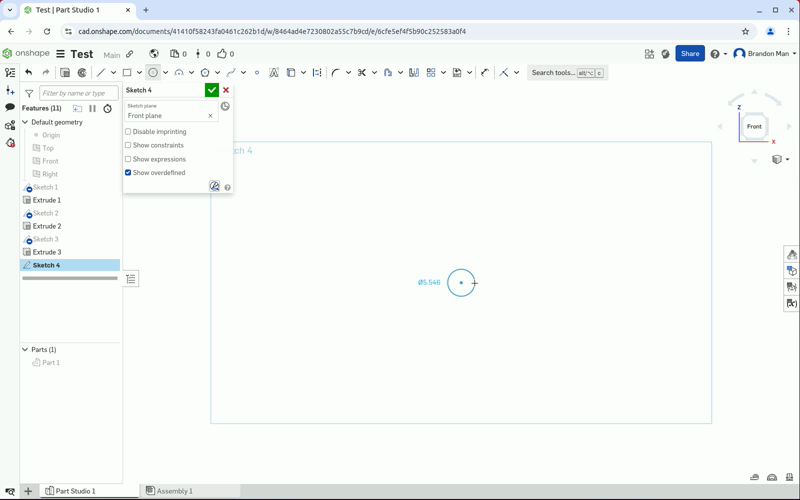
click(474, 282)
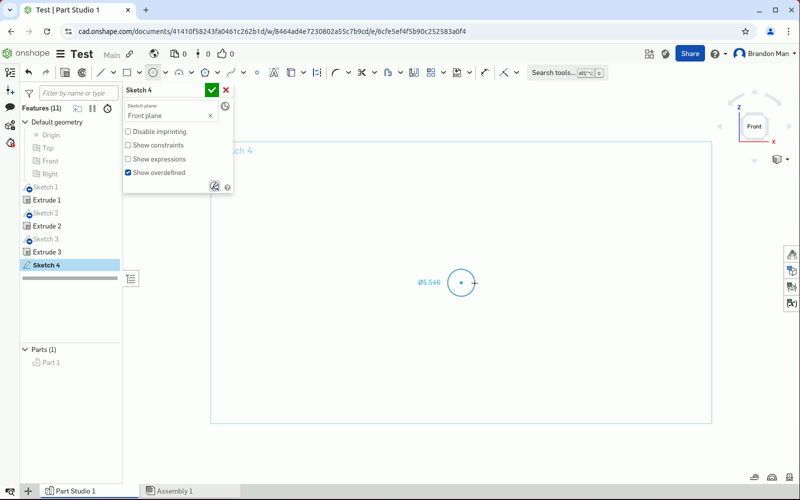
key(esc)
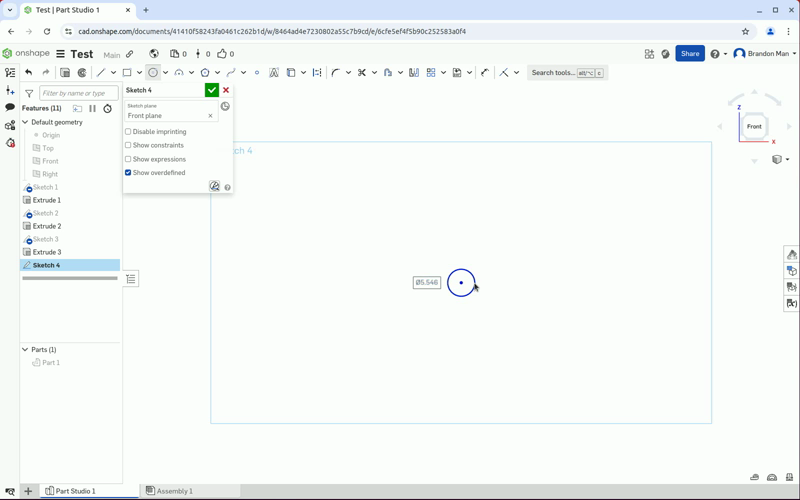
mouse_move(451, 289)
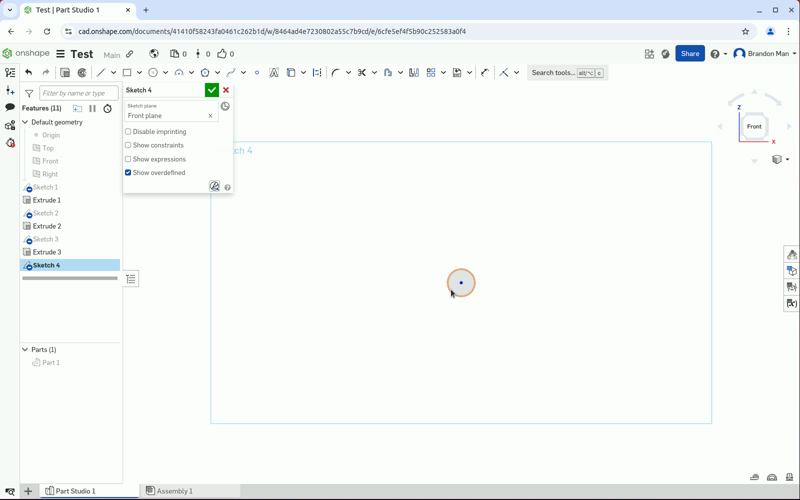
scroll(6)
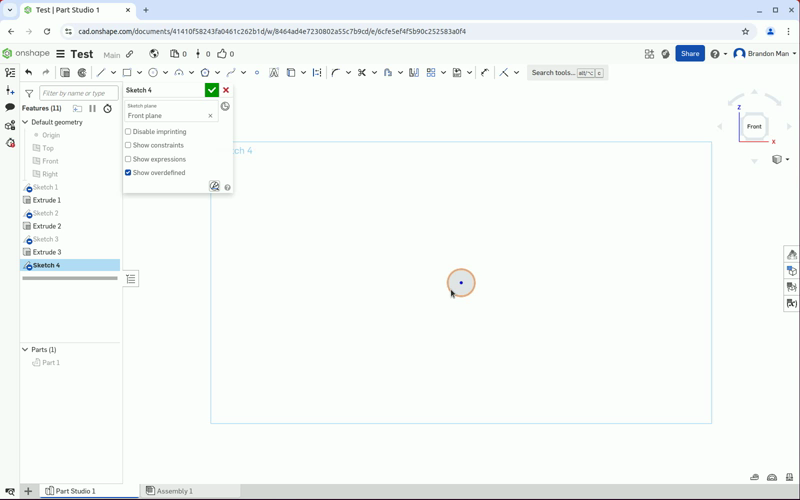
scroll(6)
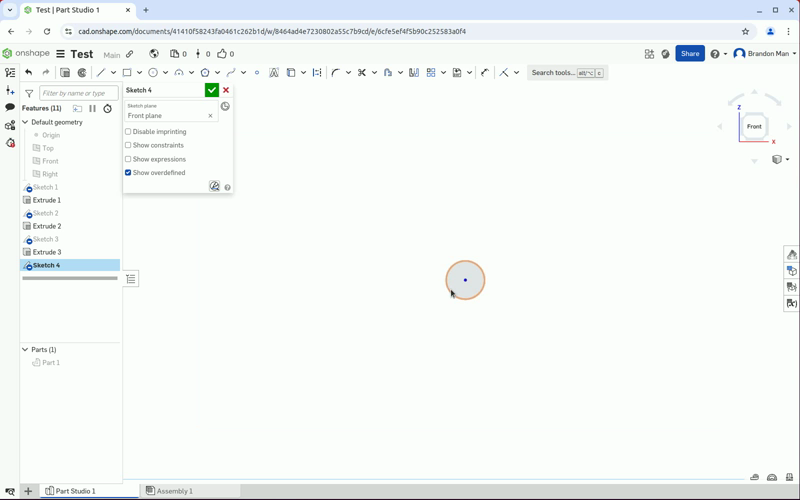
scroll(6)
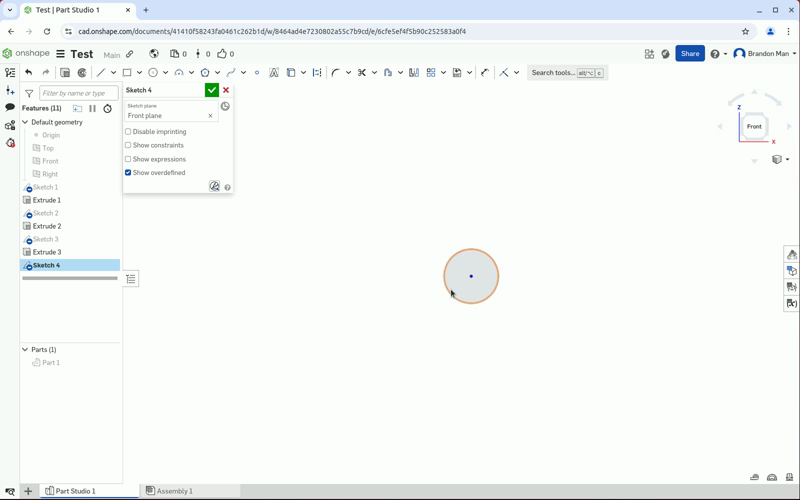
scroll(6)
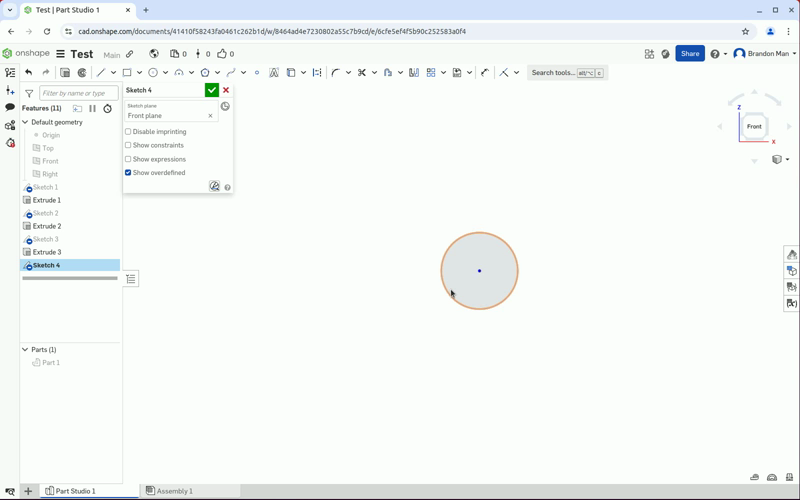
scroll(6)
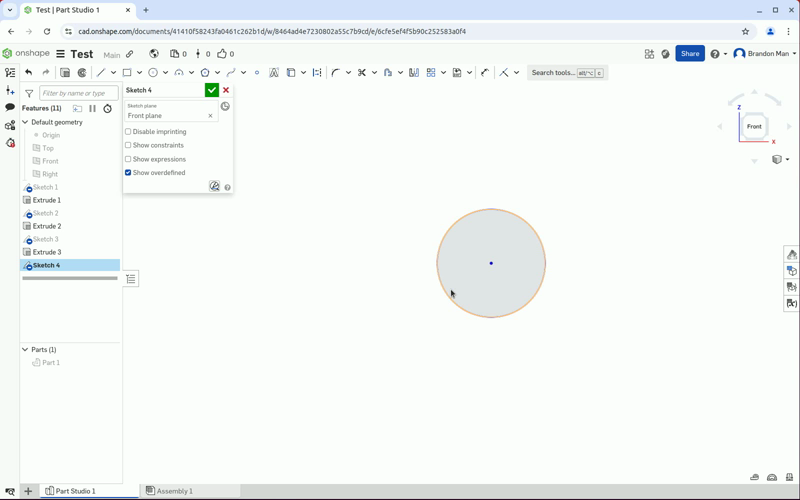
scroll(6)
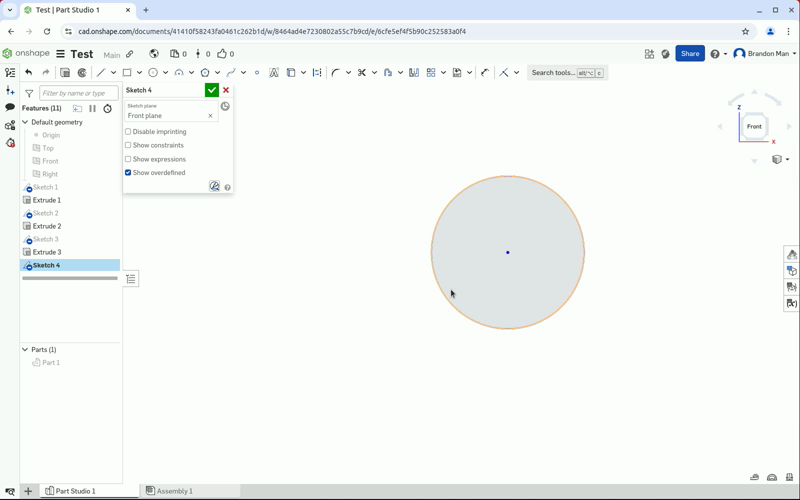
scroll(6)
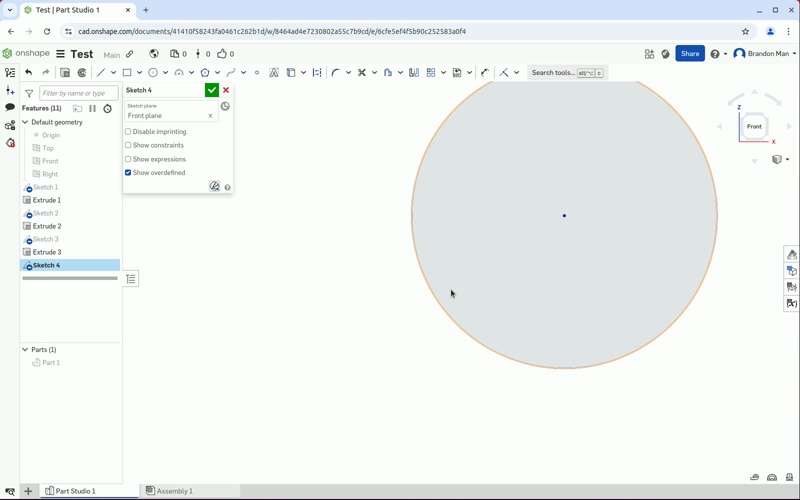
click(451, 289)
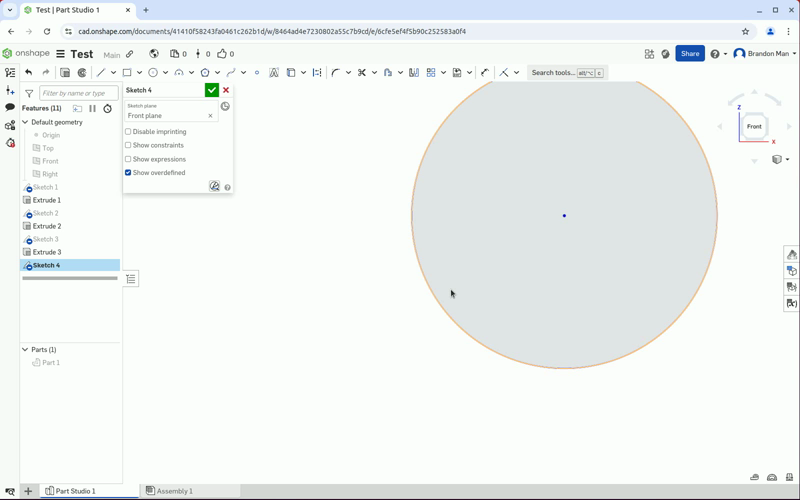
scroll(-6)
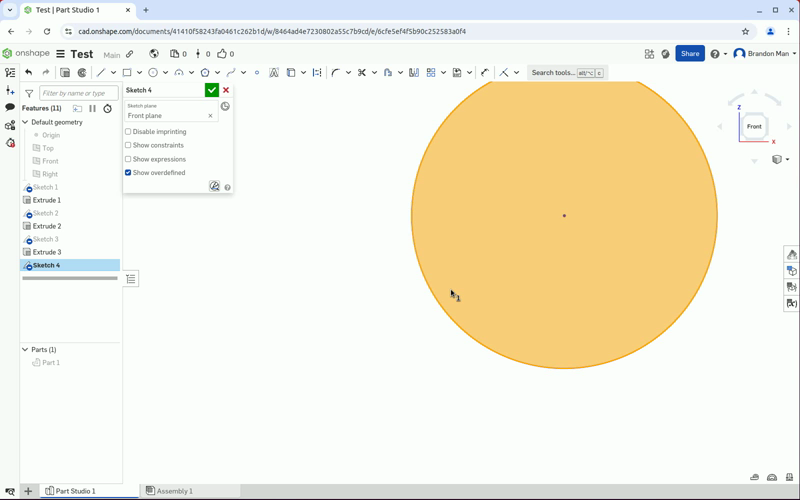
scroll(-6)
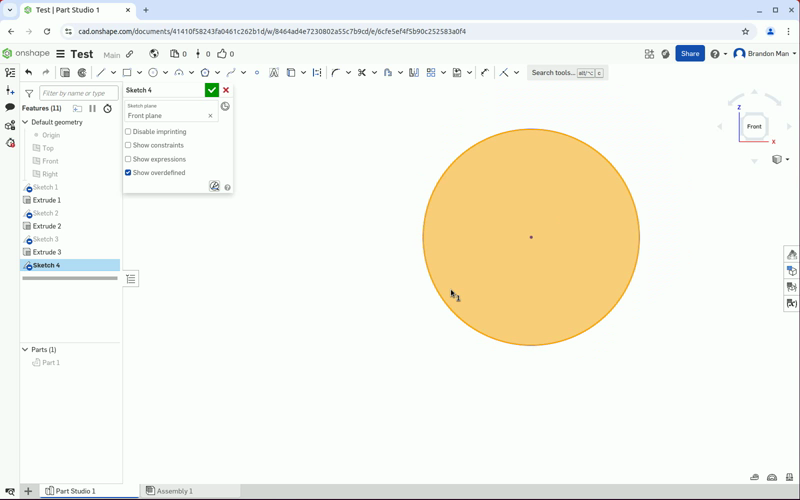
scroll(-6)
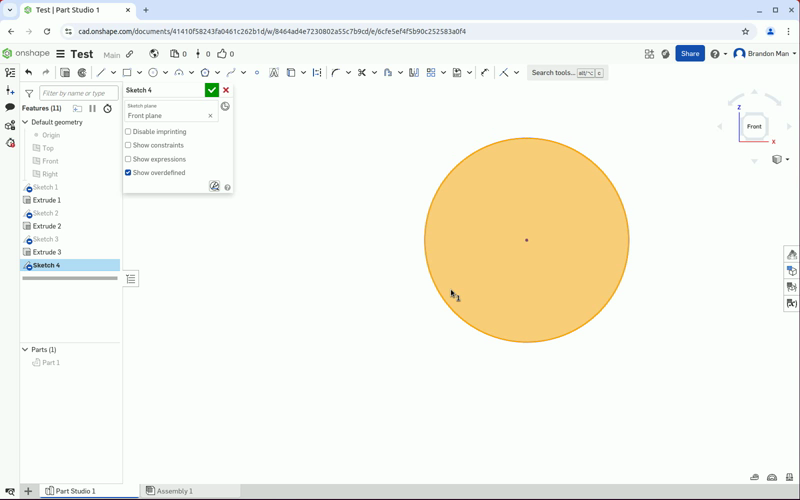
scroll(-6)
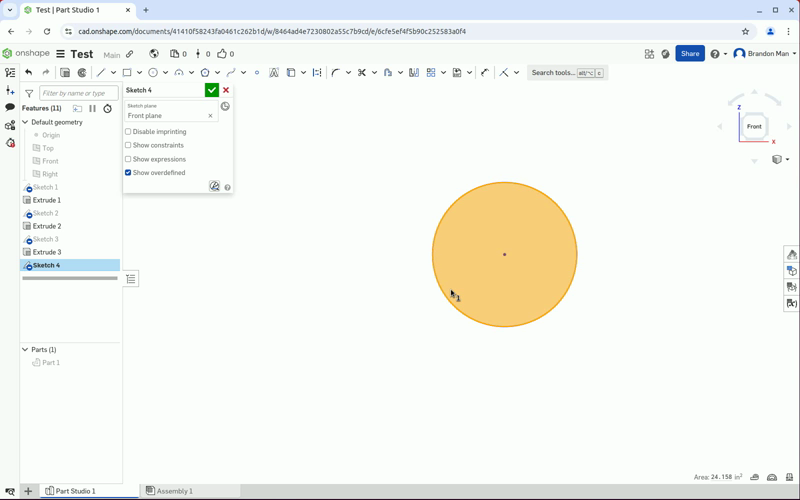
scroll(-6)
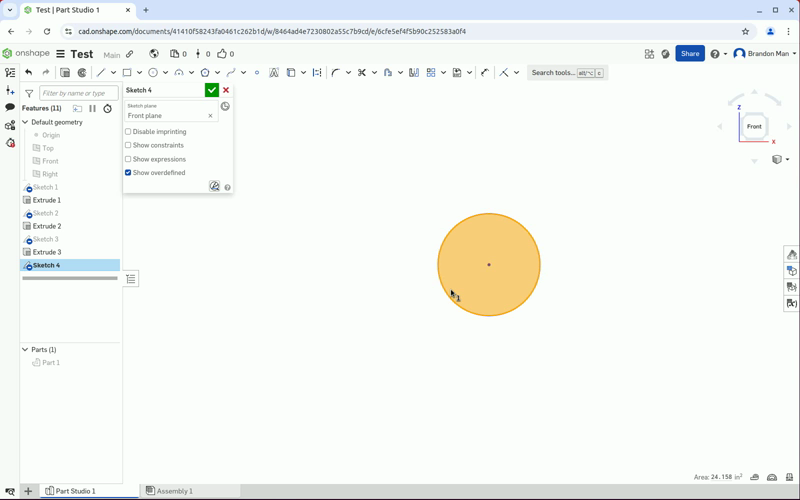
scroll(-6)
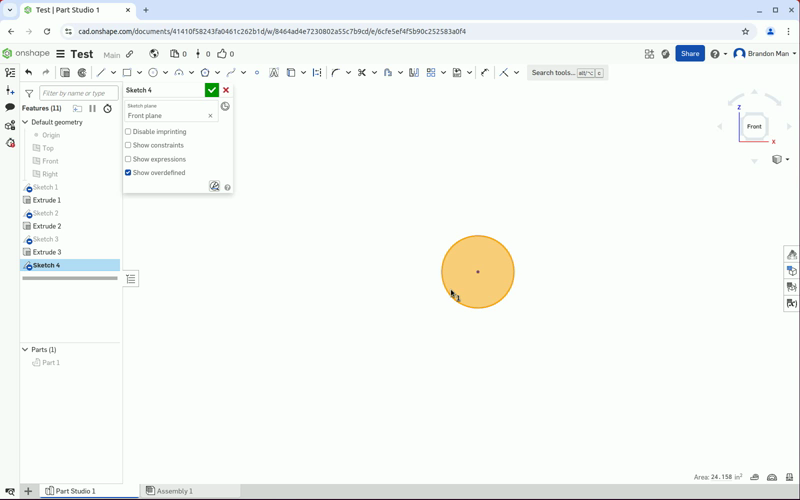
scroll(-6)
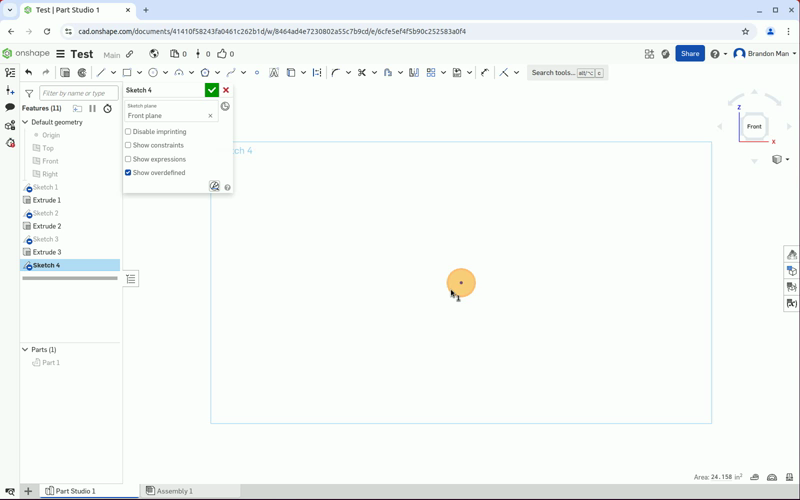
mouse_move(73, 352)
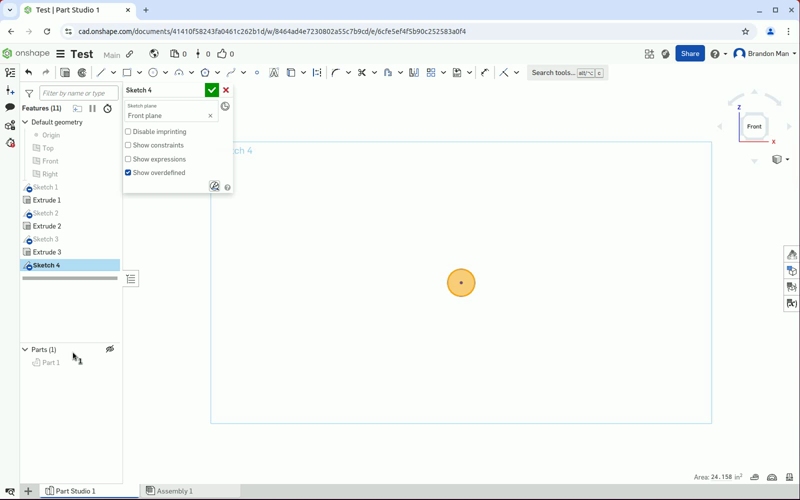
key(shift+y)
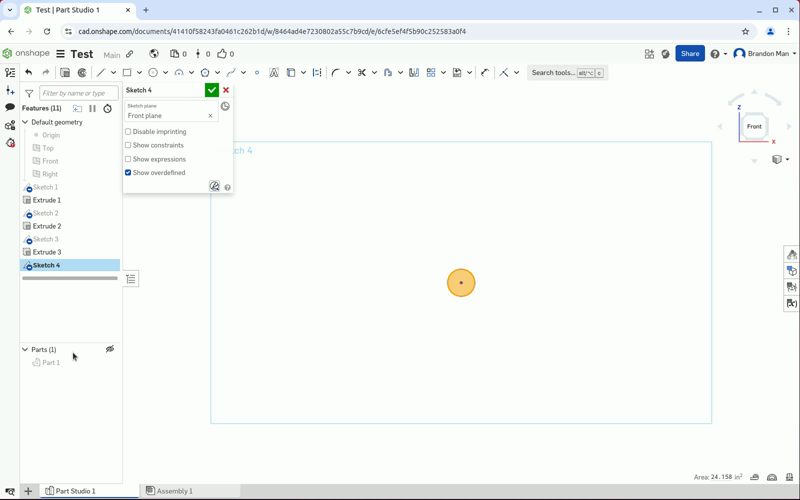
key(shift+e)
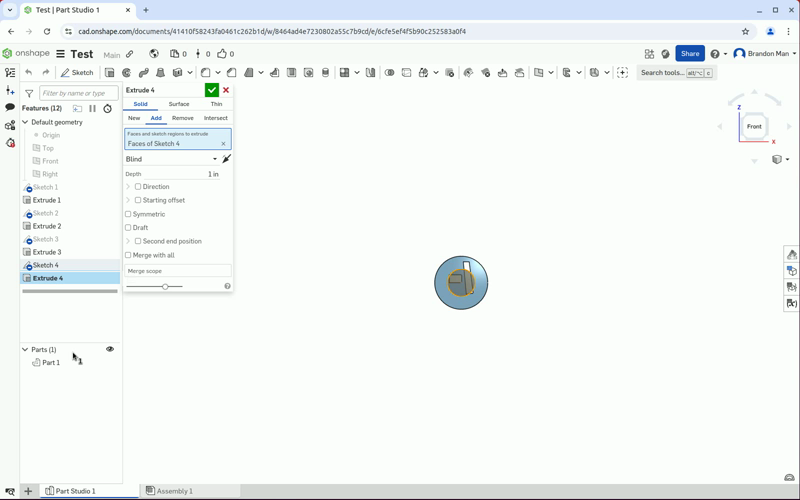
mouse_move(143, 106)
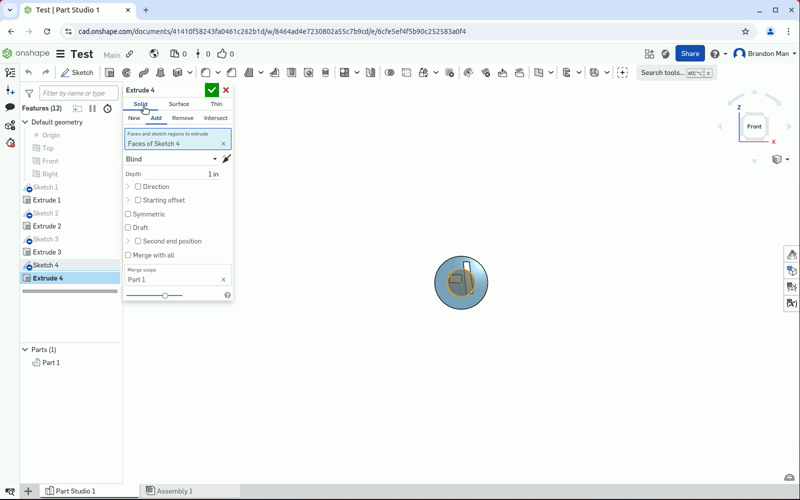
click(143, 106)
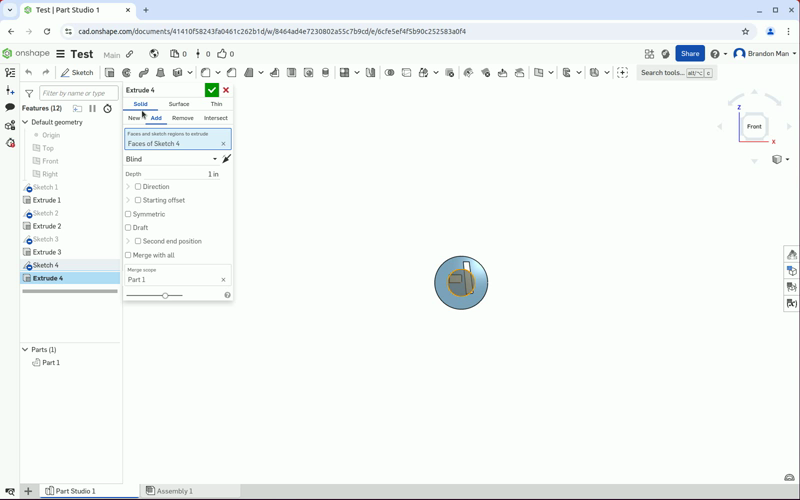
mouse_move(137, 120)
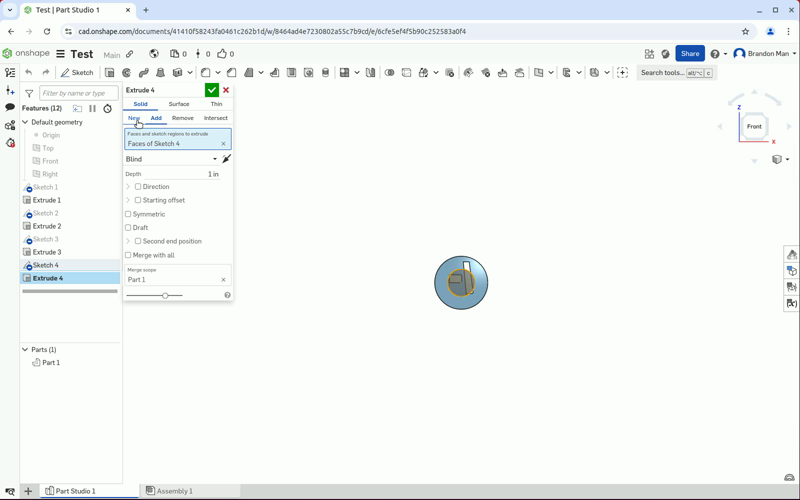
click(137, 120)
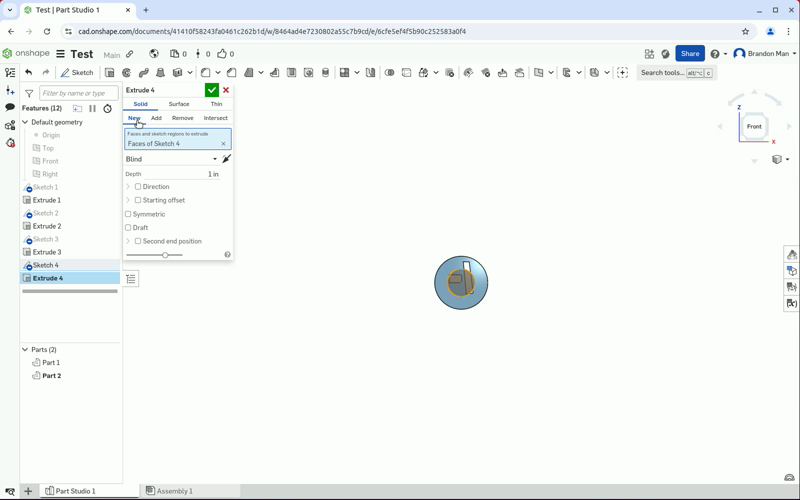
key(tab, 4)
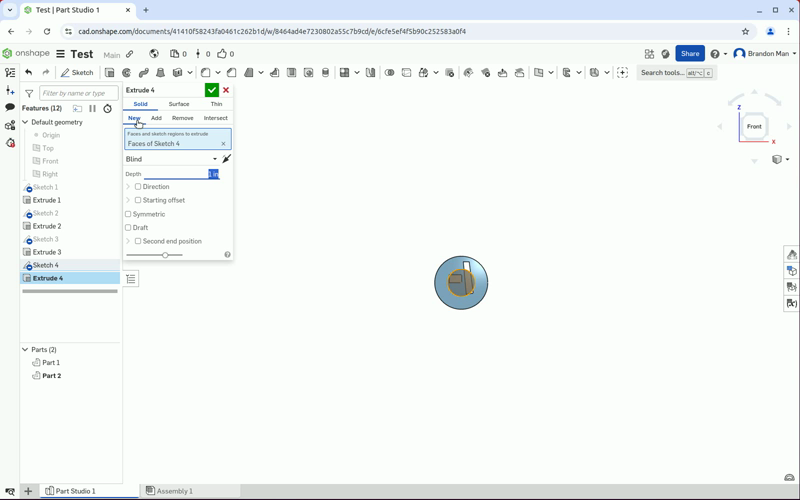
text(-23.108)
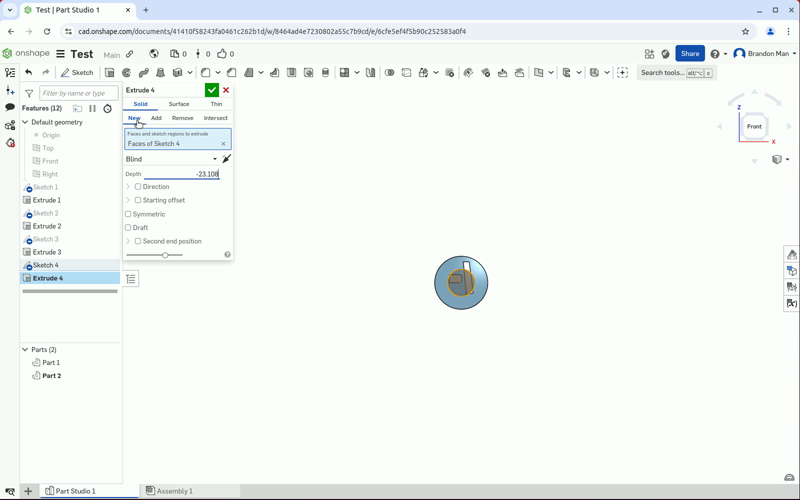
key(enter)
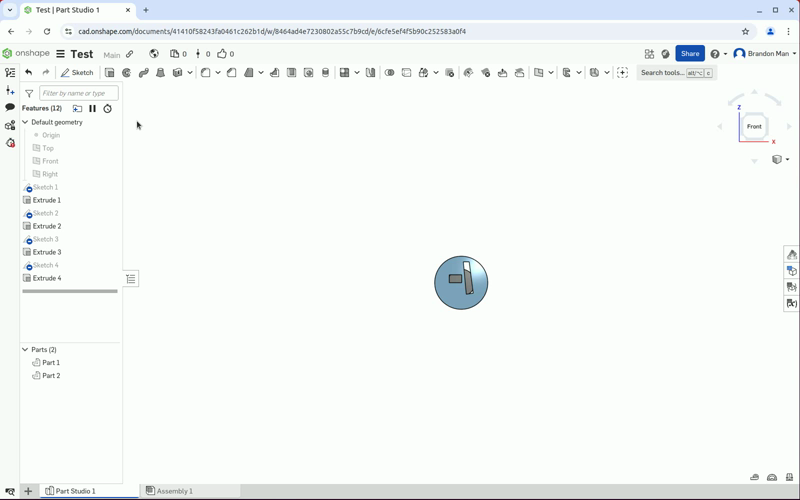
key(shift+h)
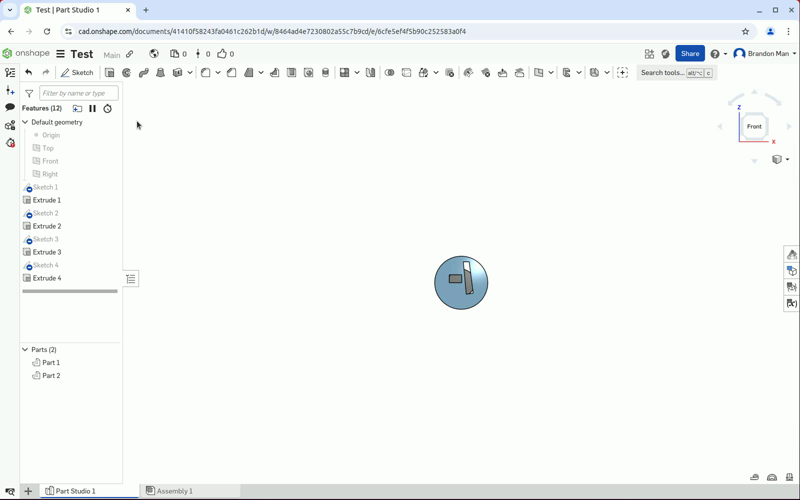
key(shift+h)
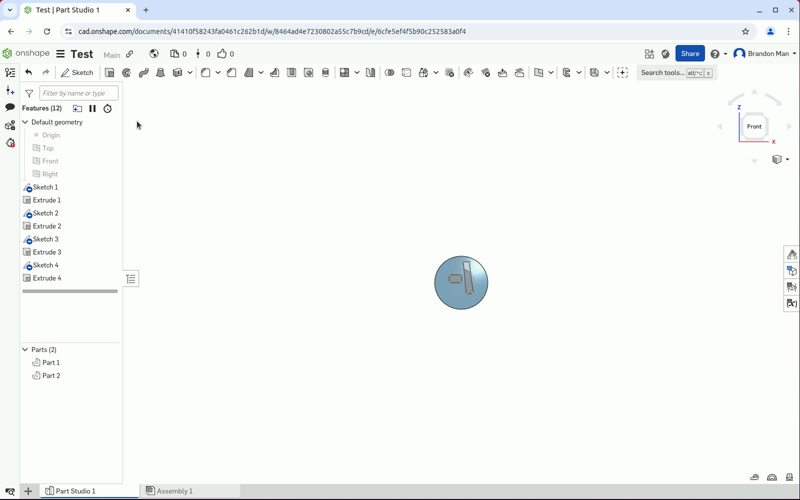
key(shift+7)
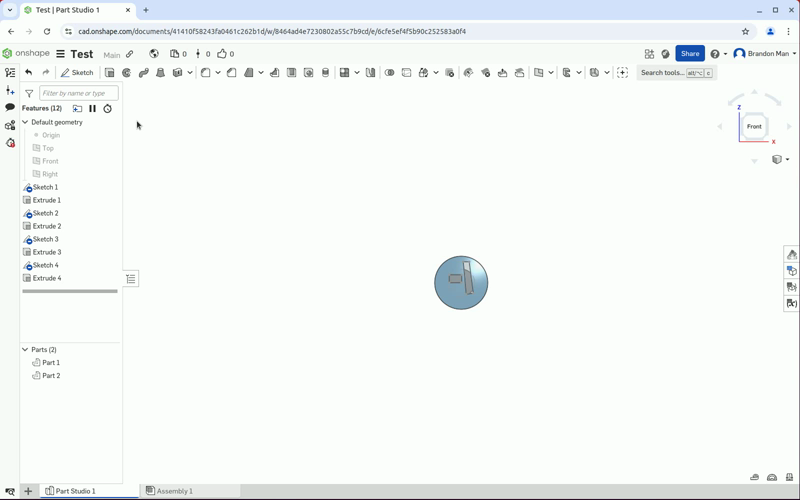
key(left, 2)
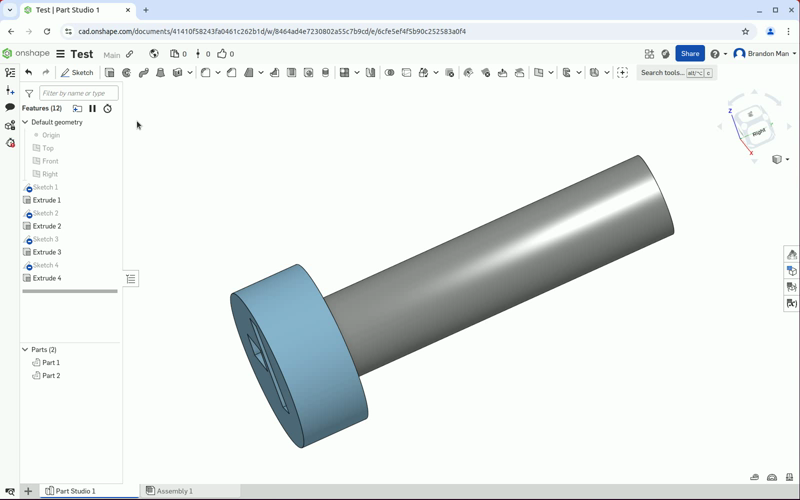
key(down, 2)
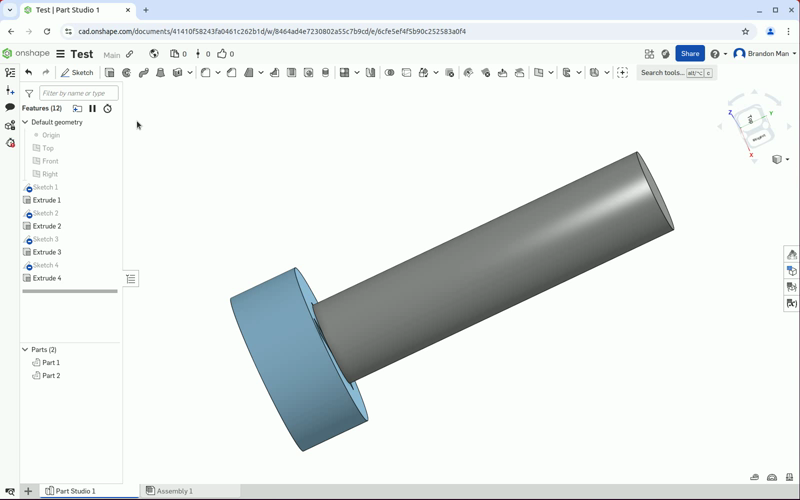
key(up, 2)
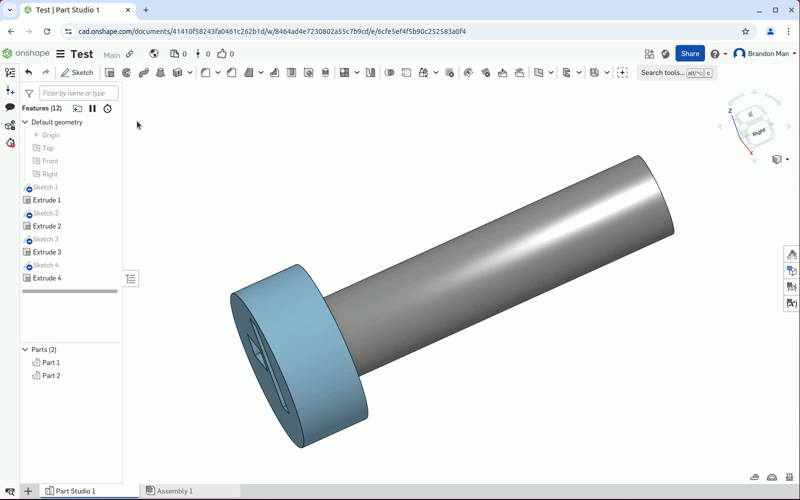
key(right, 2)
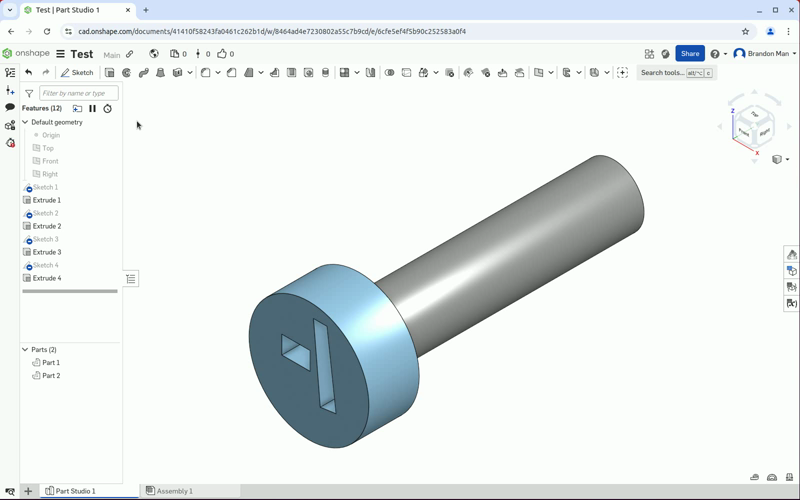
mouse_move(73, 189)
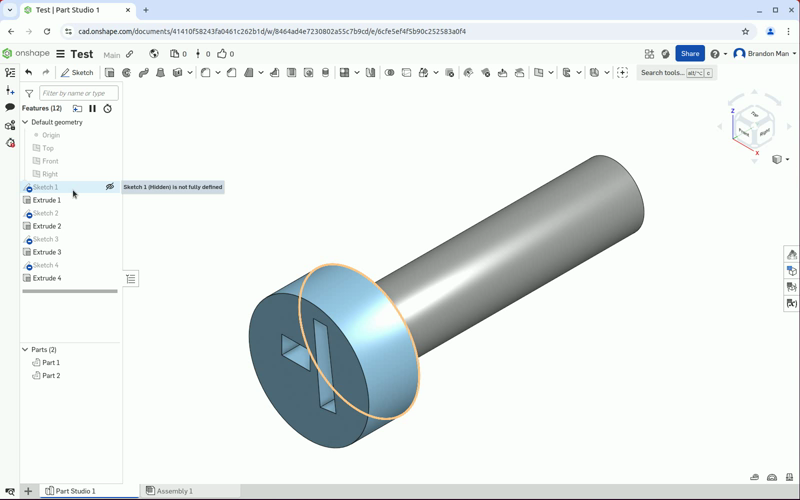
click(73, 189)